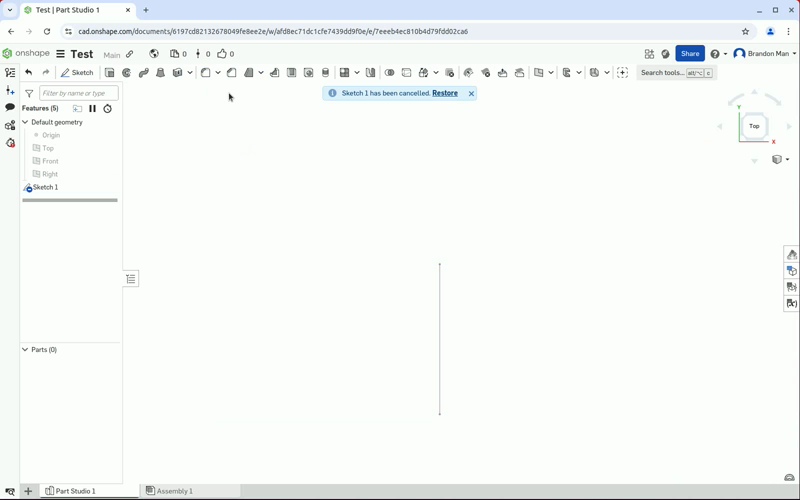
key(shift+h)
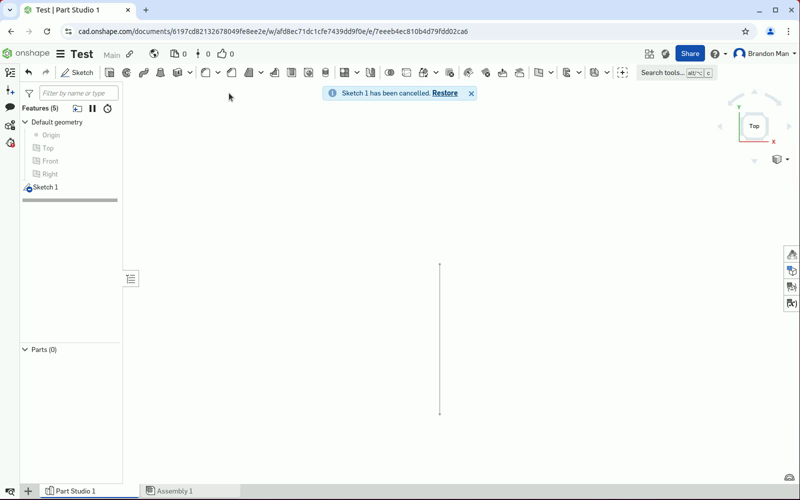
key(shift+s)
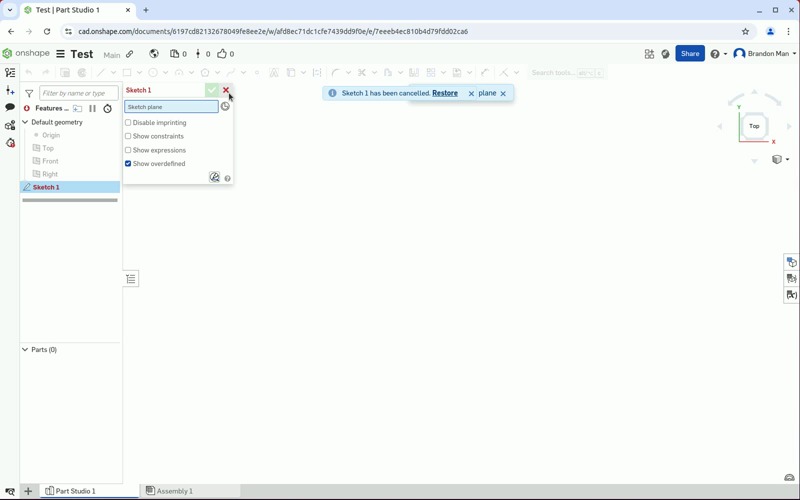
mouse_move(73, 150)
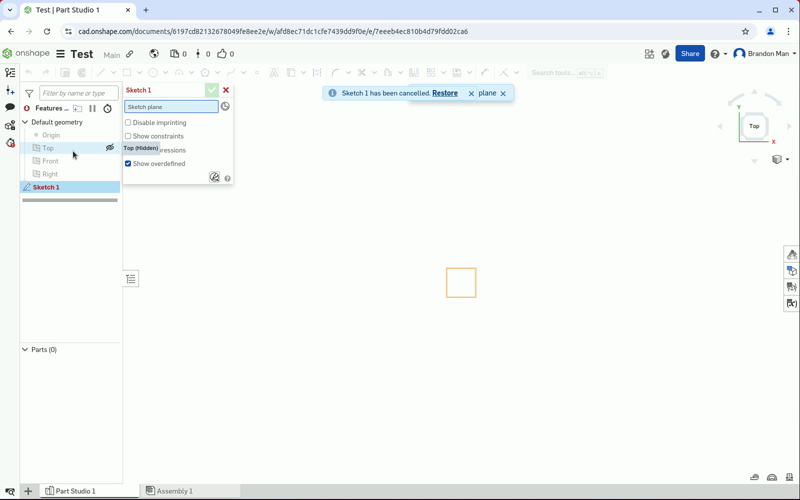
click(73, 150)
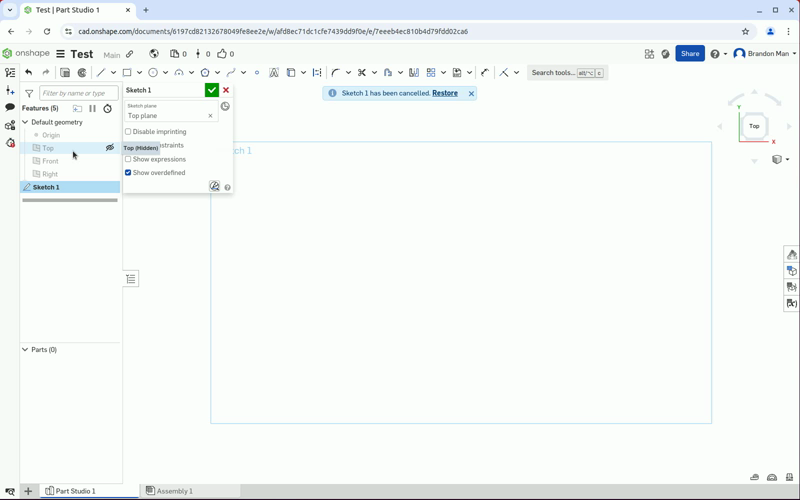
mouse_move(73, 352)
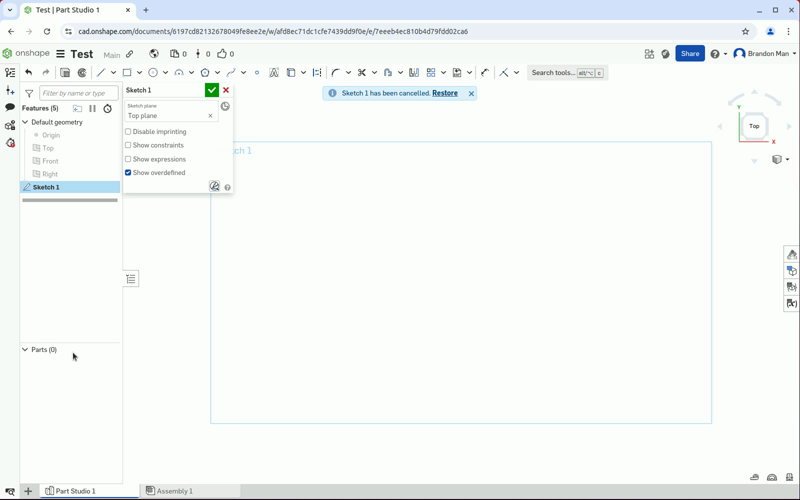
key(y)
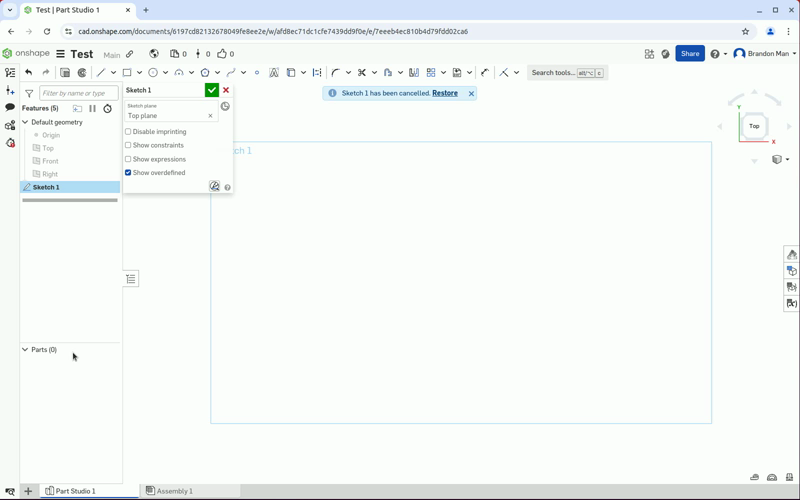
key(a)
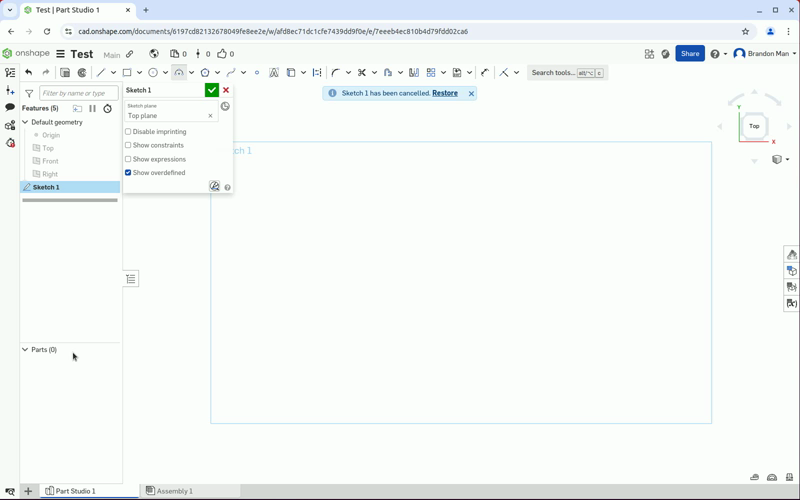
key_down(shift)
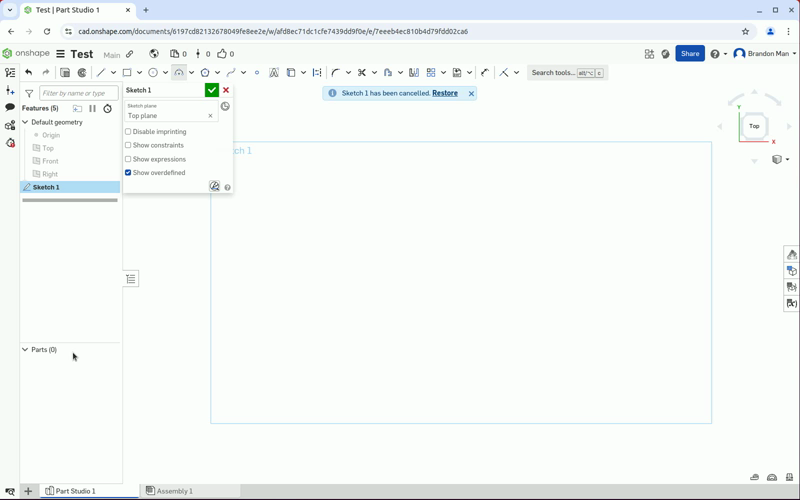
mouse_move(365, 268)
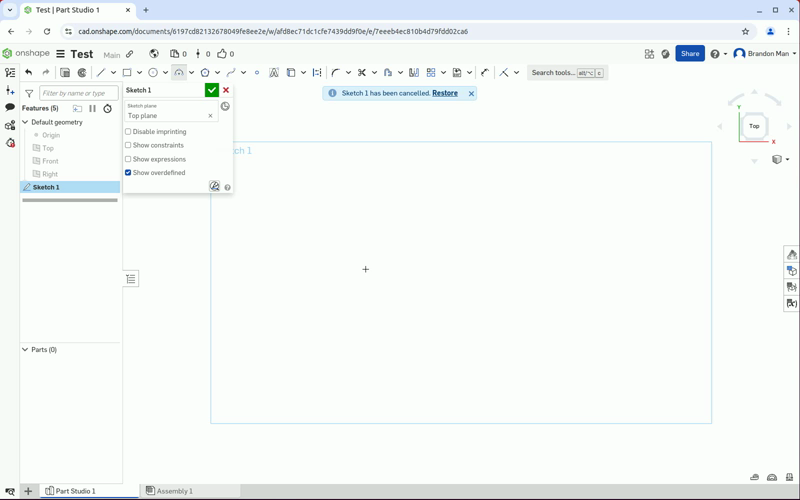
click(365, 268)
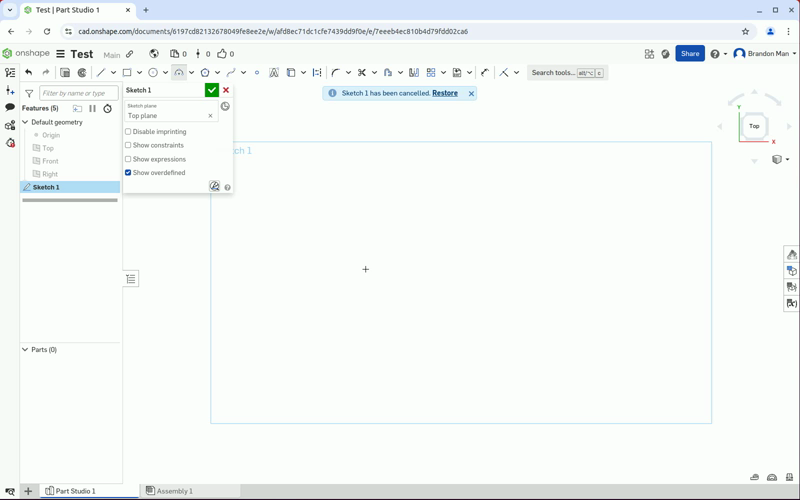
key_up(shift)
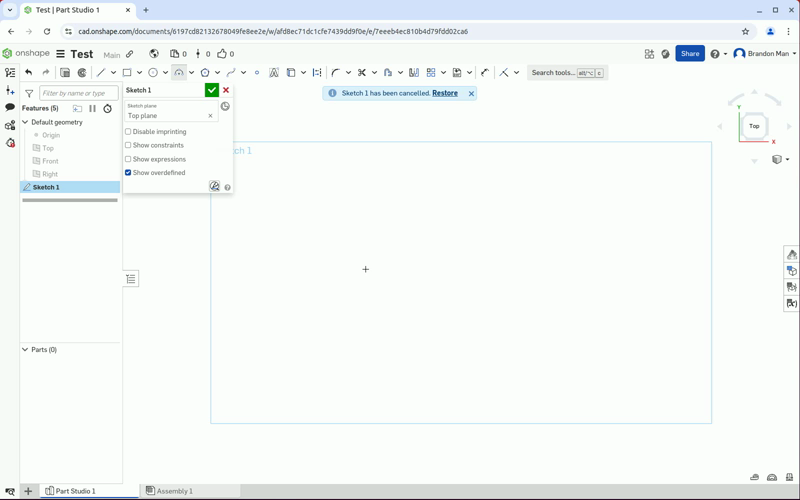
key_down(shift)
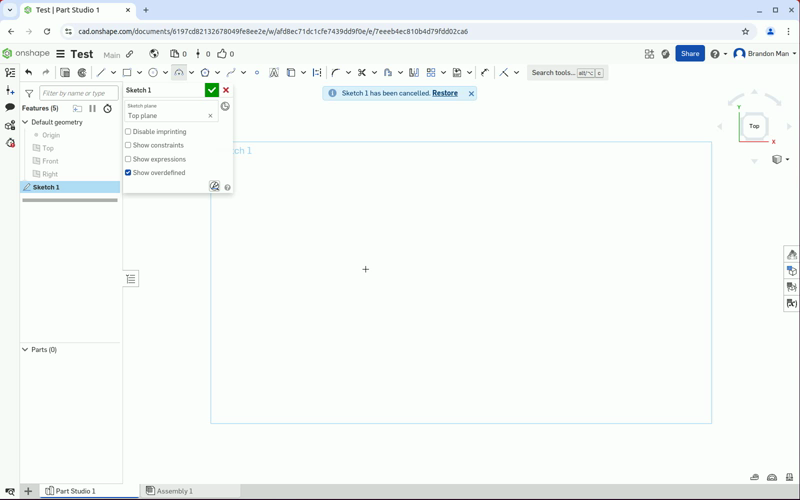
mouse_move(376, 300)
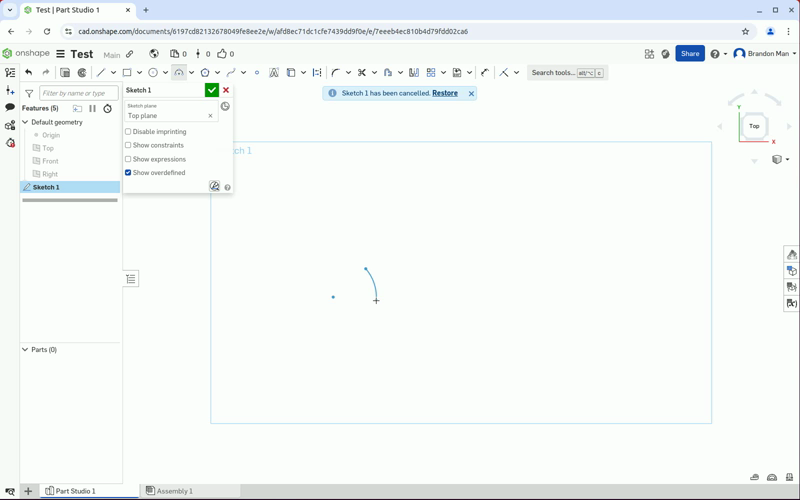
click(376, 300)
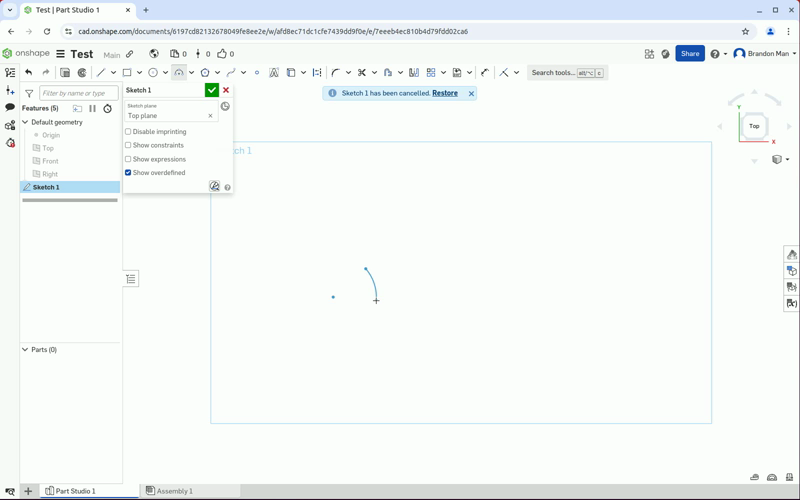
mouse_move(382, 280)
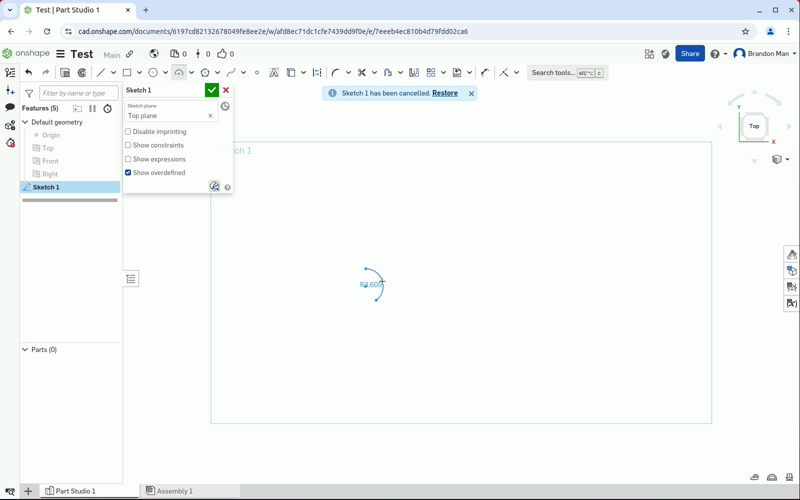
click(382, 280)
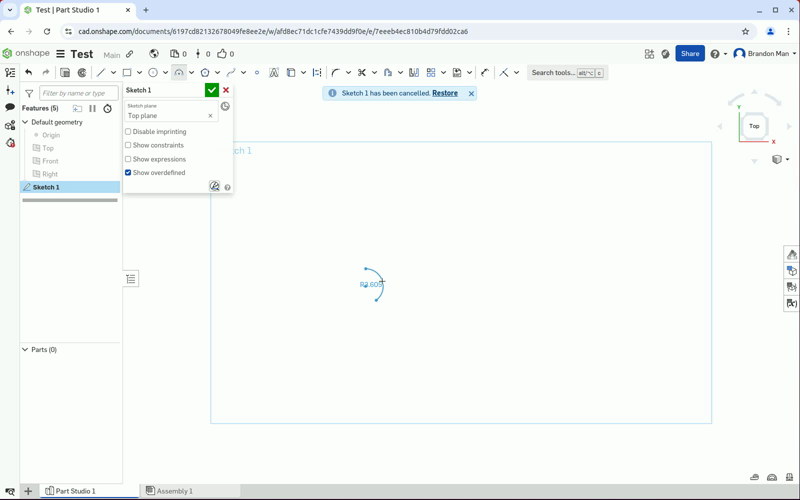
key_up(shift)
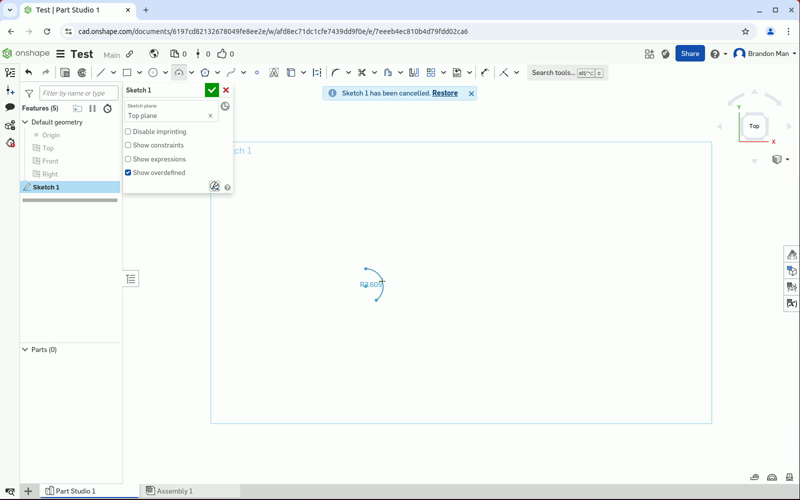
mouse_move(376, 300)
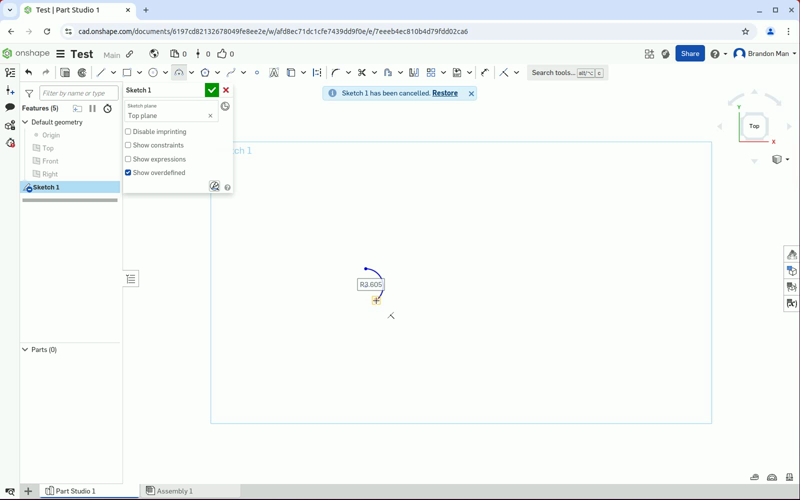
click(376, 300)
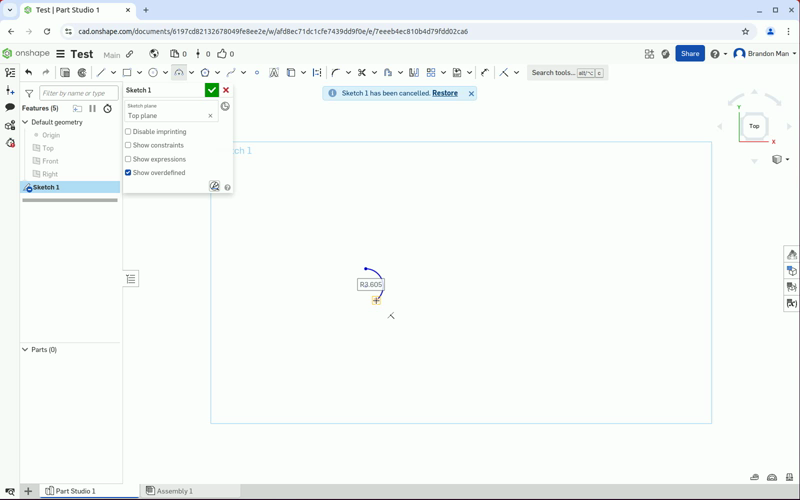
key_down(shift)
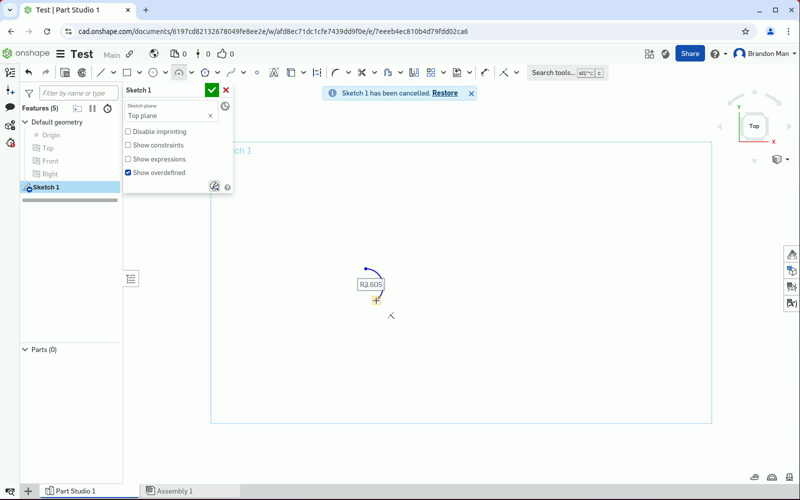
mouse_move(428, 300)
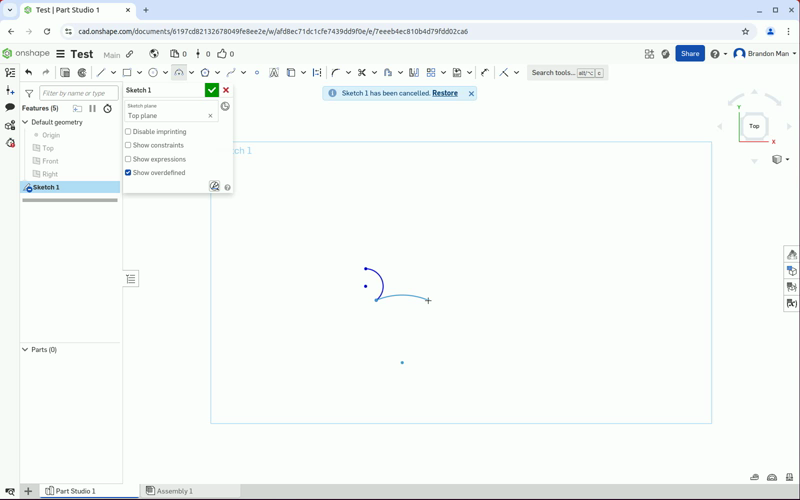
click(428, 300)
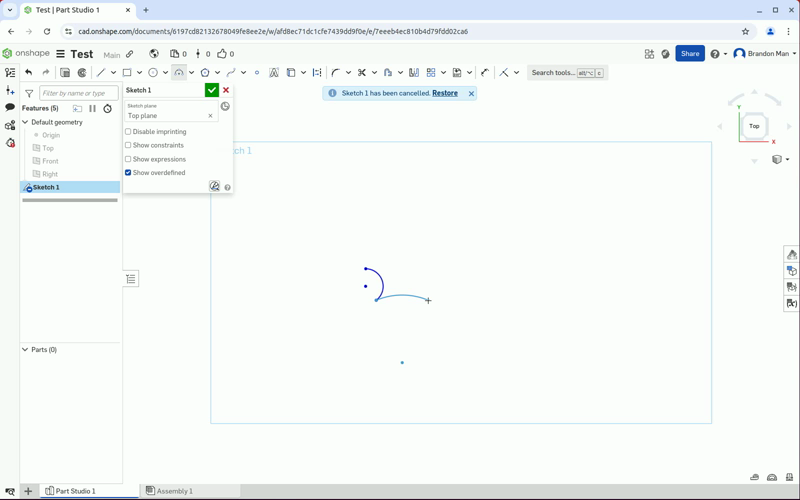
mouse_move(402, 296)
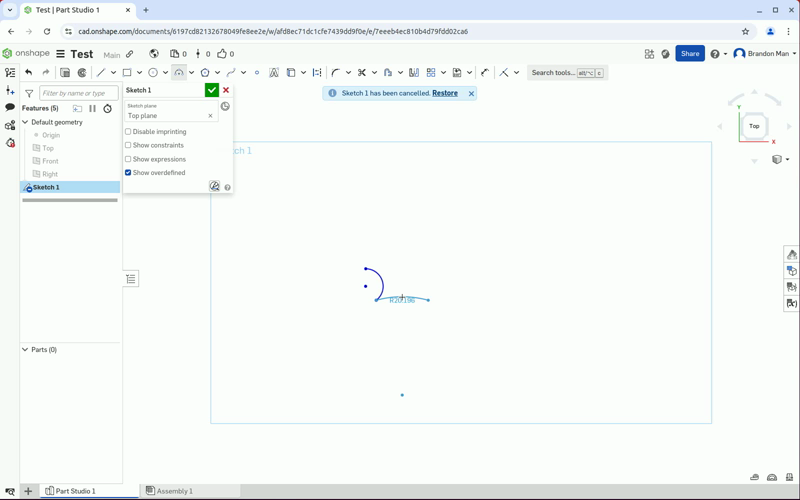
click(402, 296)
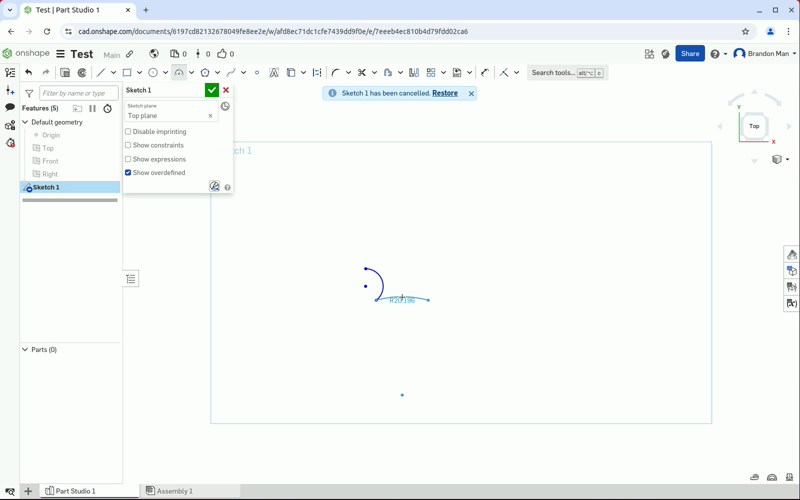
key_up(shift)
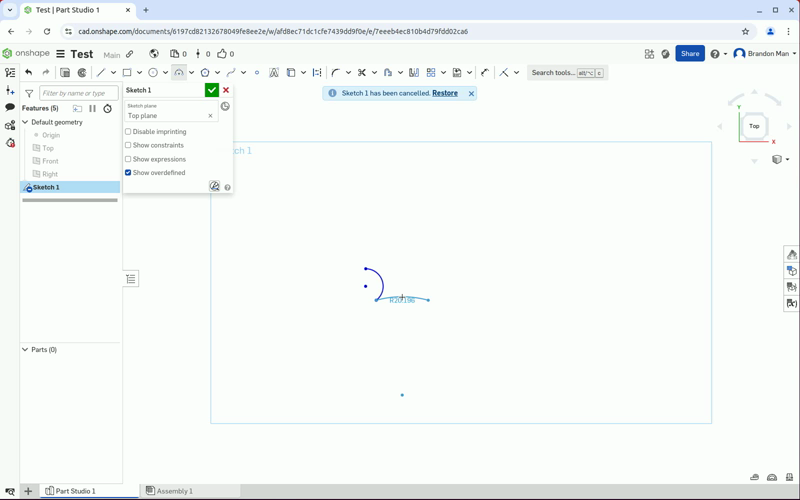
mouse_move(428, 300)
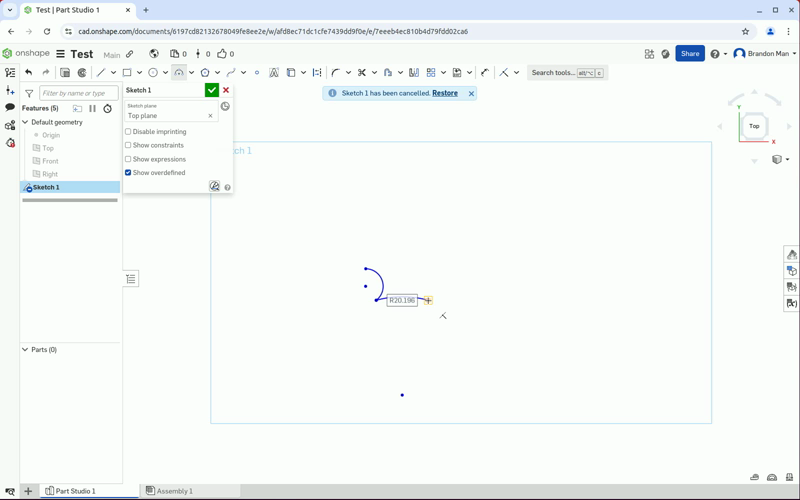
click(428, 300)
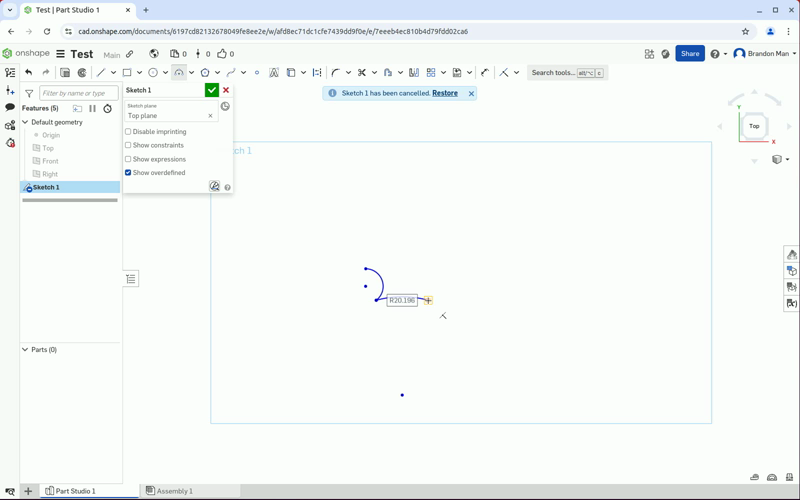
key_down(shift)
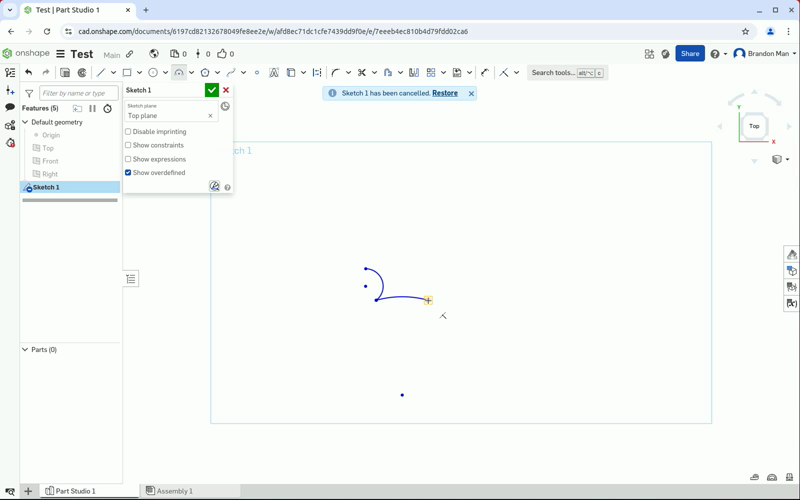
mouse_move(438, 268)
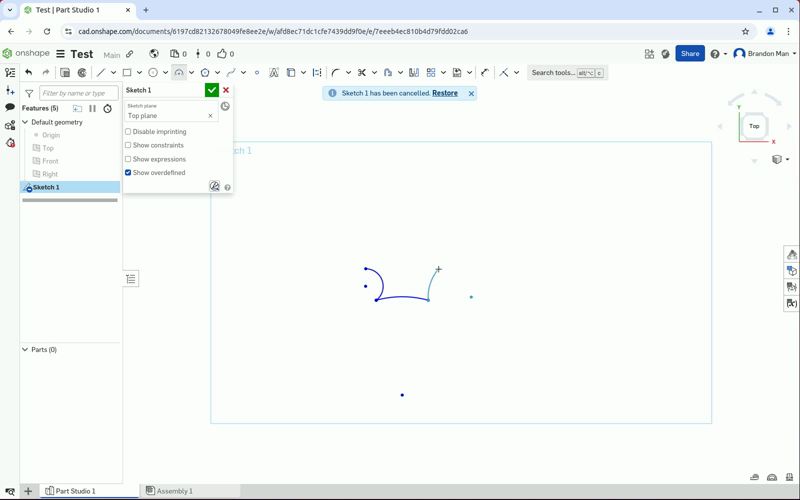
click(438, 268)
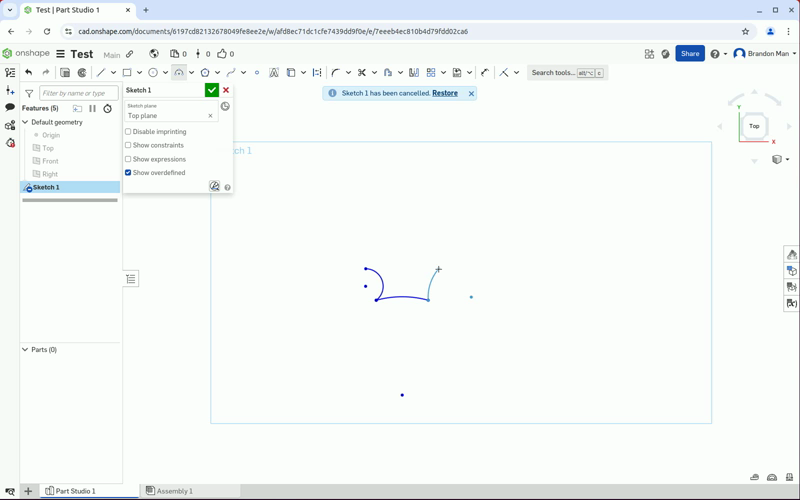
mouse_move(422, 280)
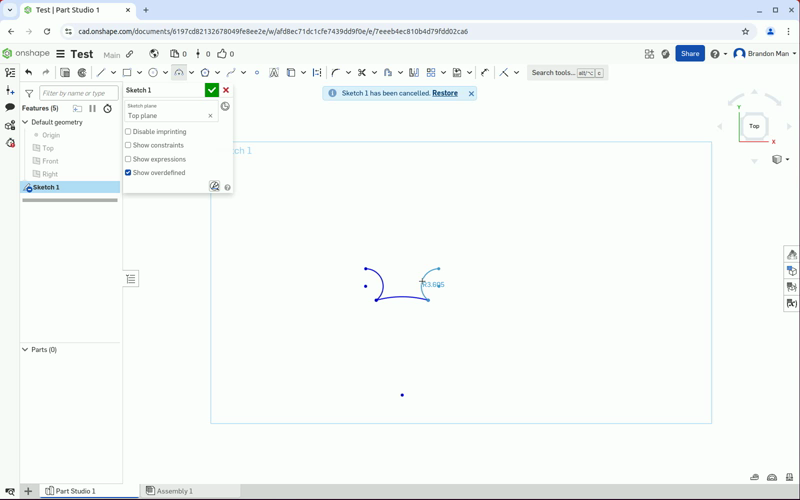
click(422, 280)
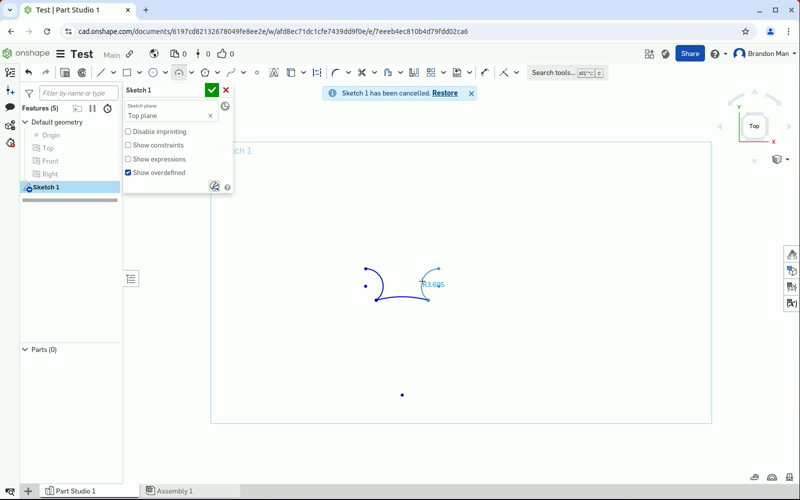
key_up(shift)
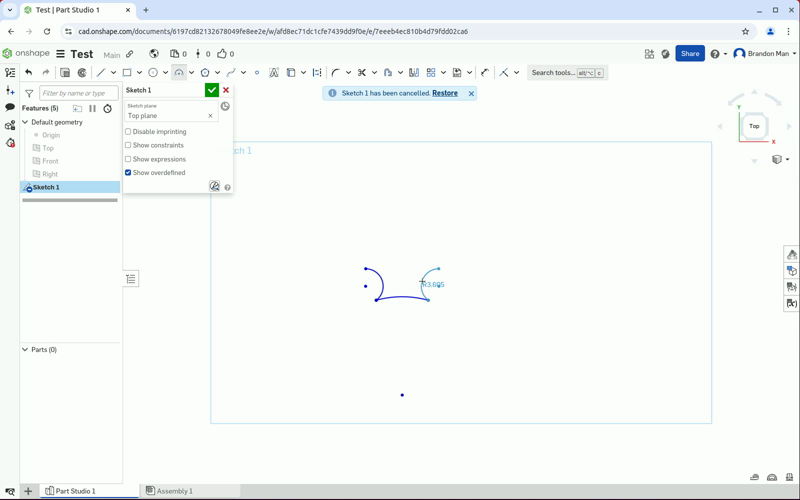
mouse_move(438, 268)
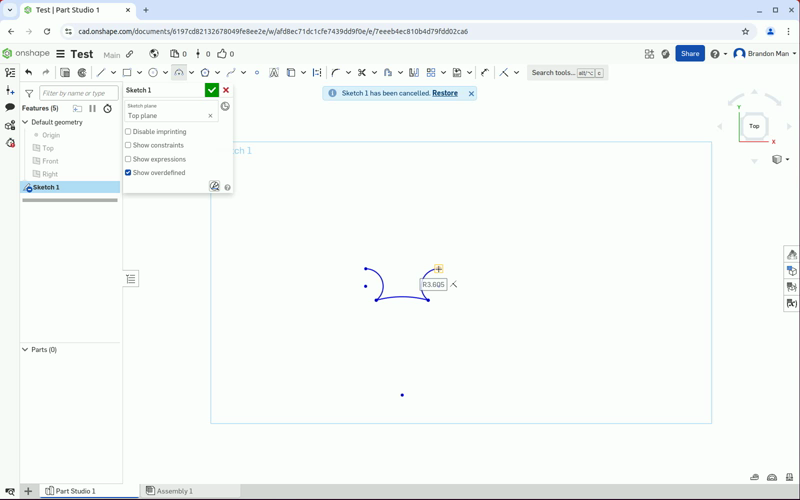
click(438, 268)
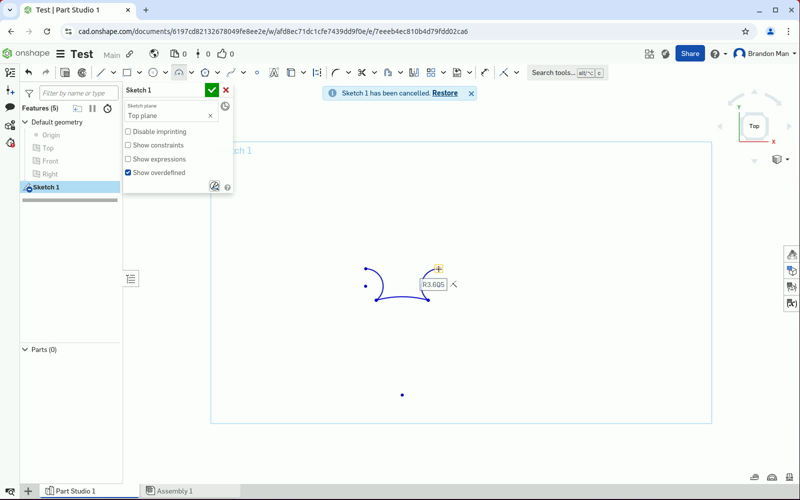
key_down(shift)
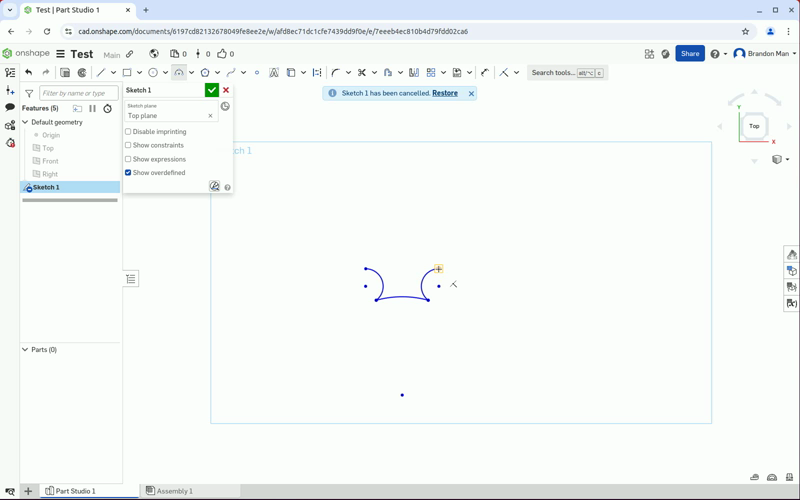
mouse_move(413, 228)
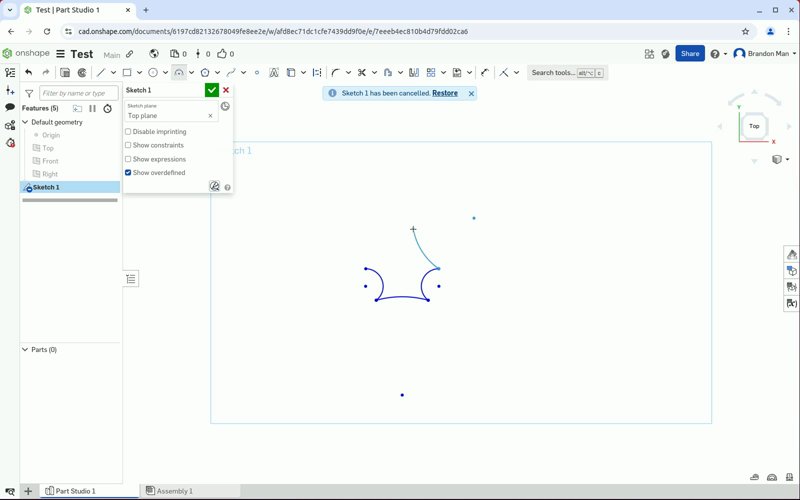
click(413, 228)
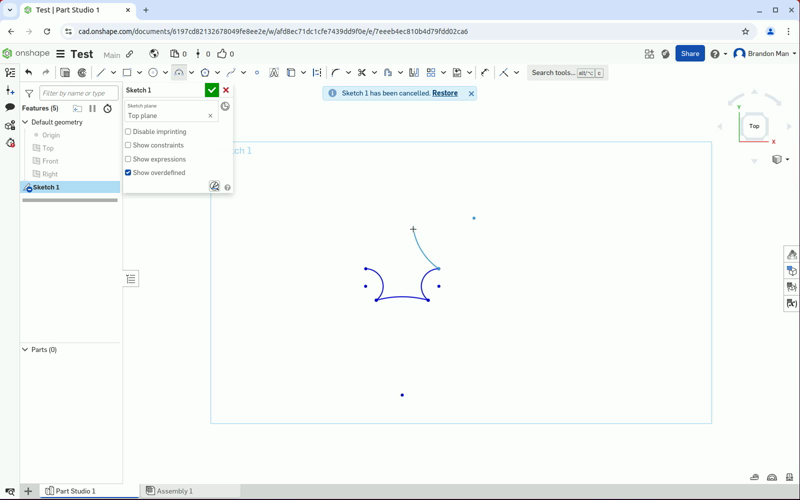
mouse_move(418, 253)
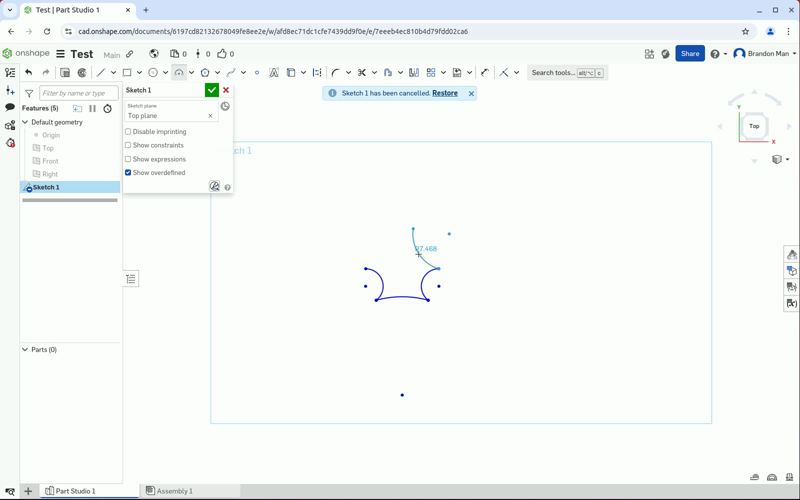
click(418, 253)
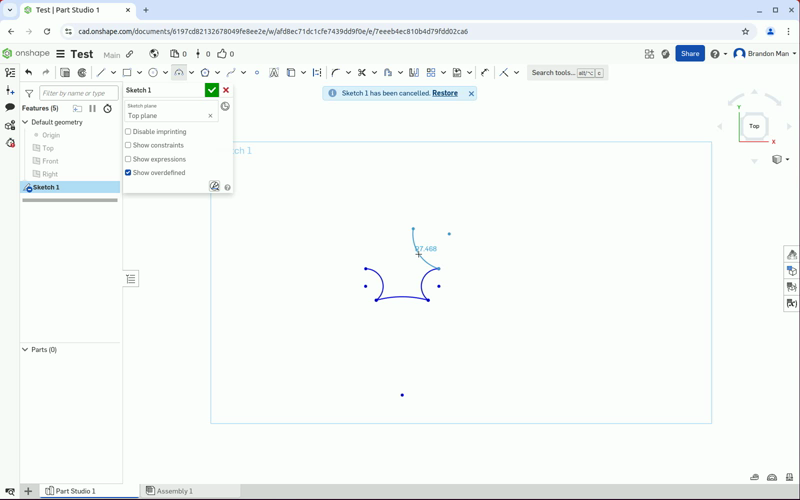
key_up(shift)
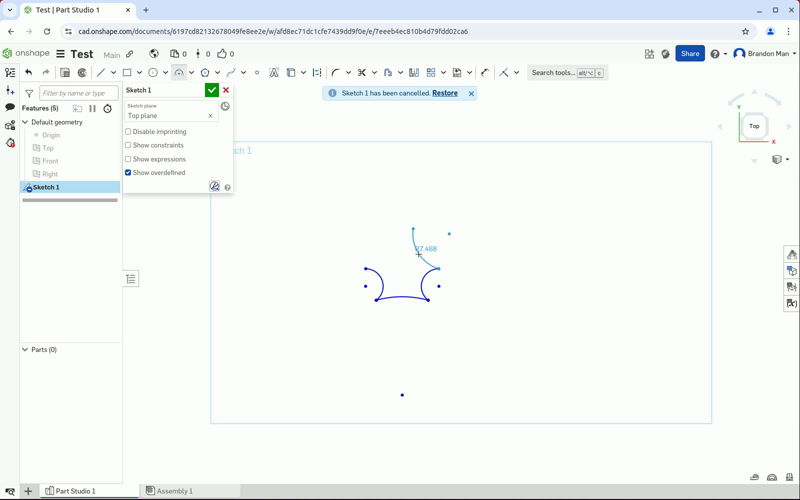
mouse_move(413, 228)
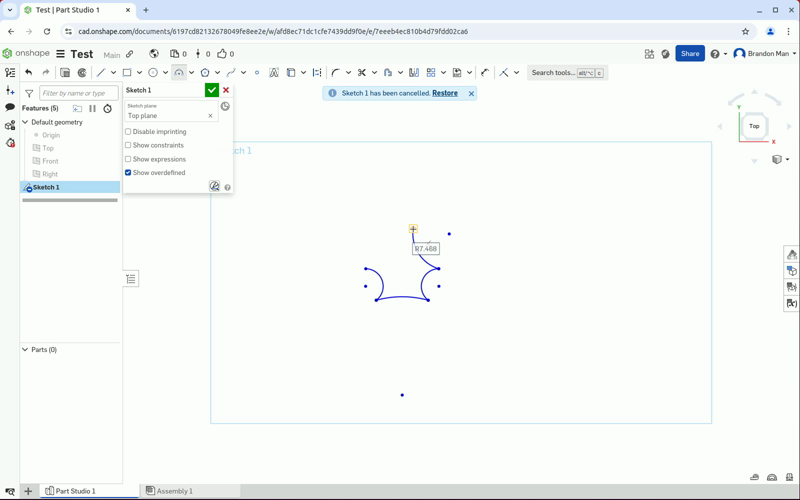
click(413, 228)
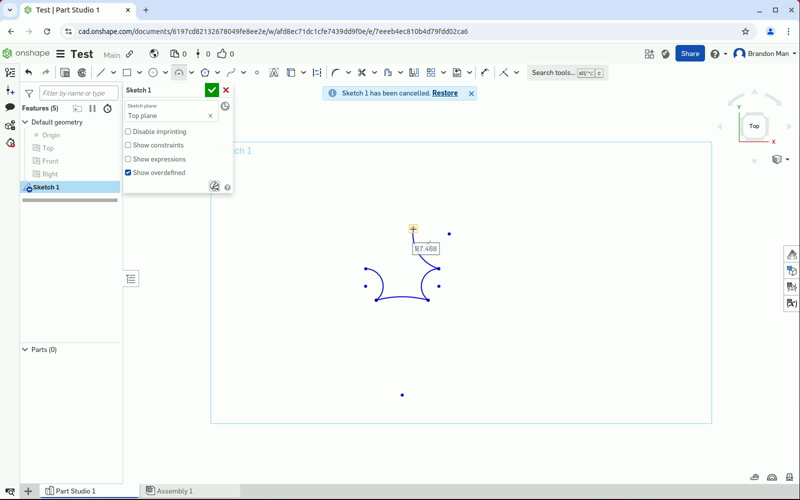
key_down(shift)
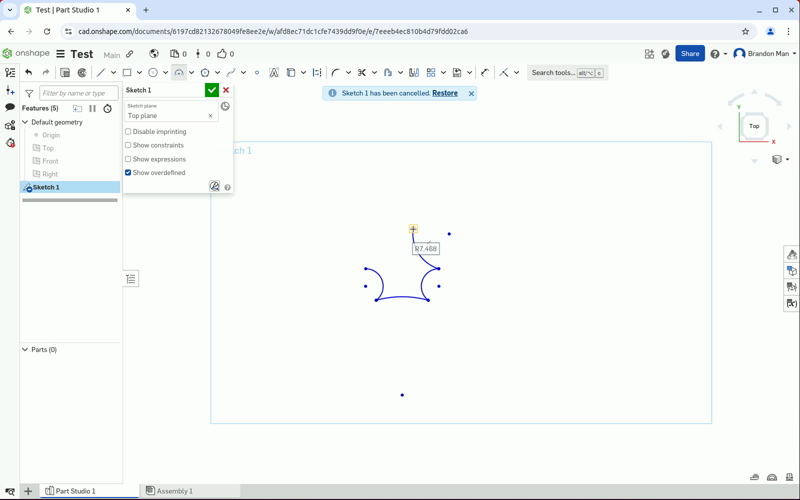
mouse_move(384, 231)
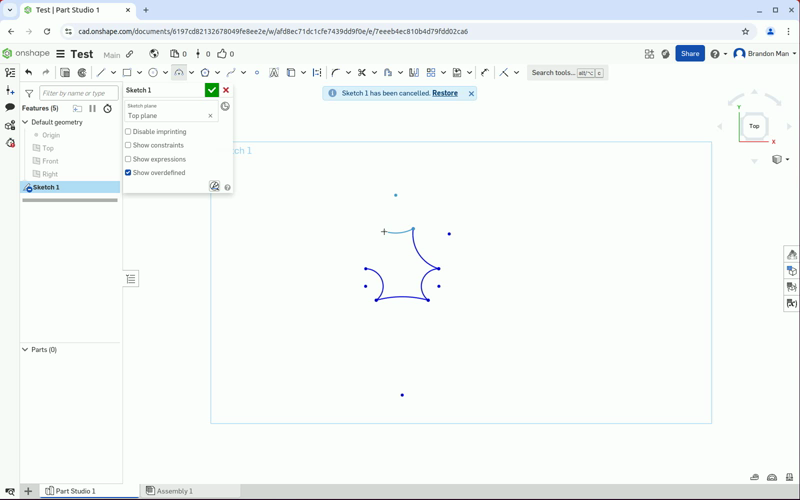
click(384, 231)
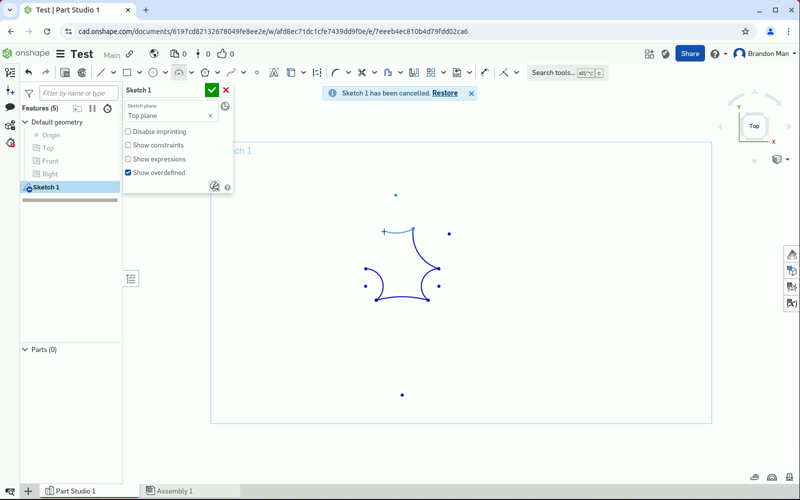
mouse_move(399, 237)
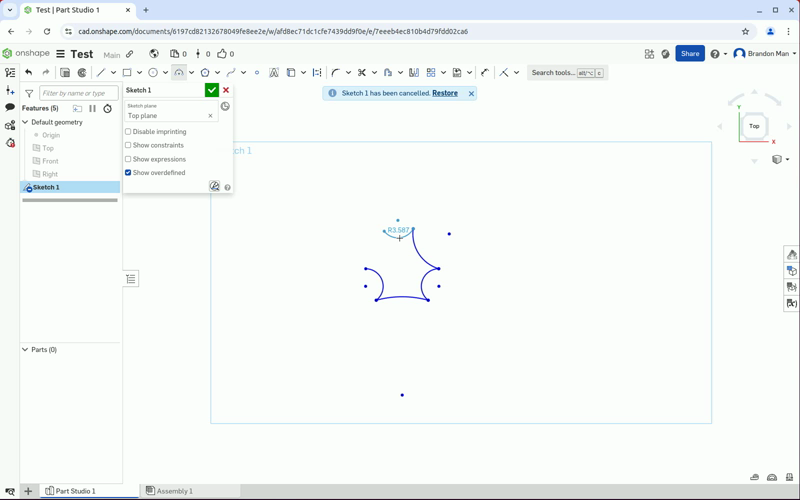
click(399, 237)
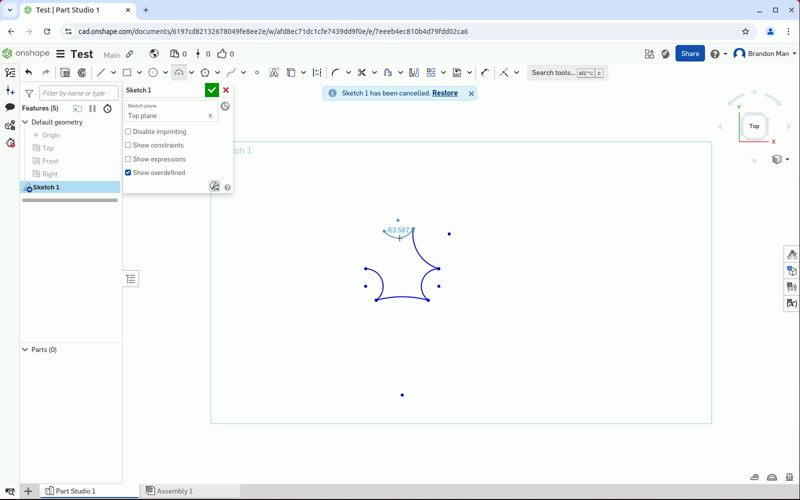
key_up(shift)
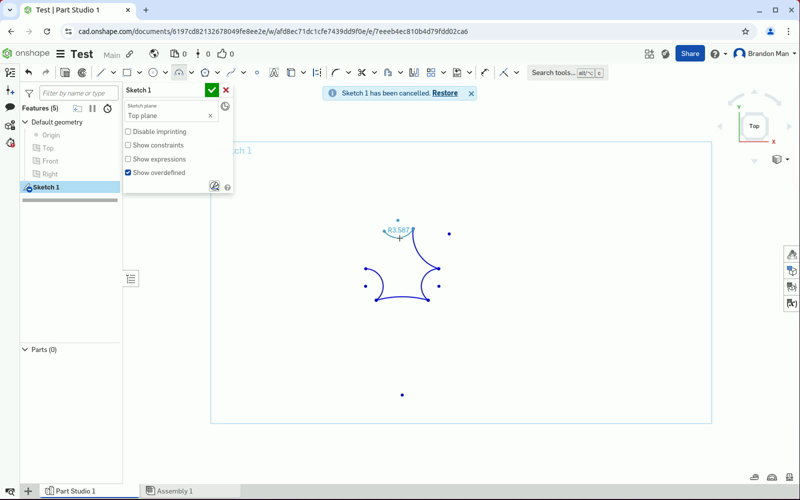
mouse_move(384, 231)
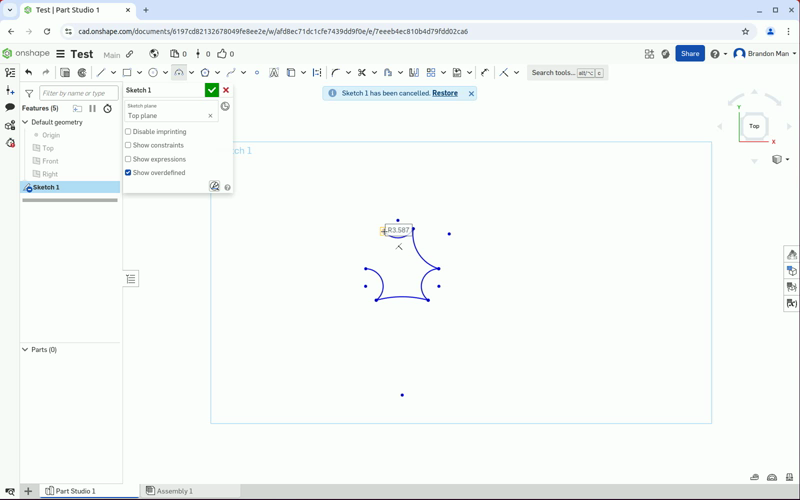
click(384, 231)
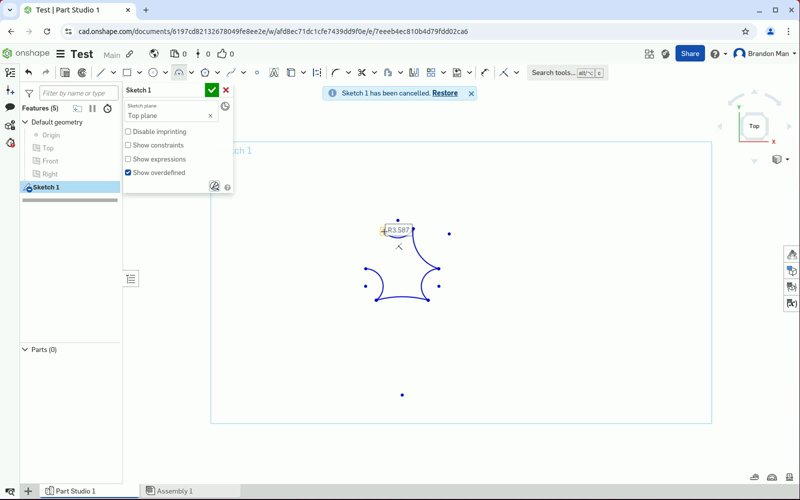
mouse_move(365, 268)
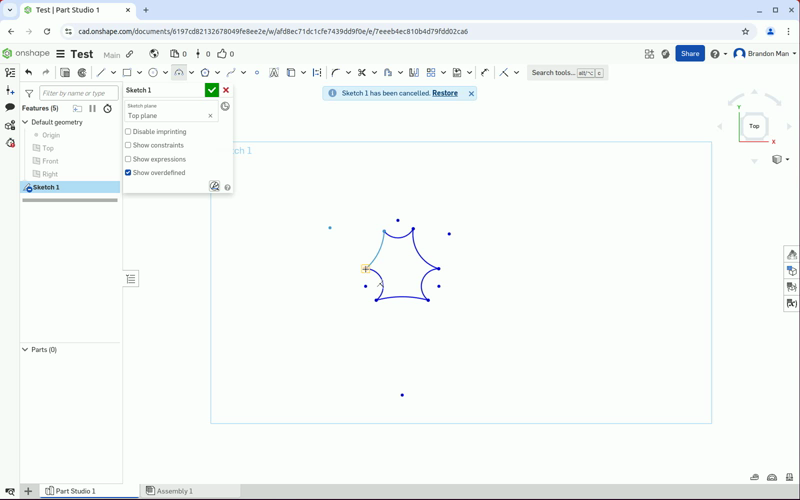
click(365, 268)
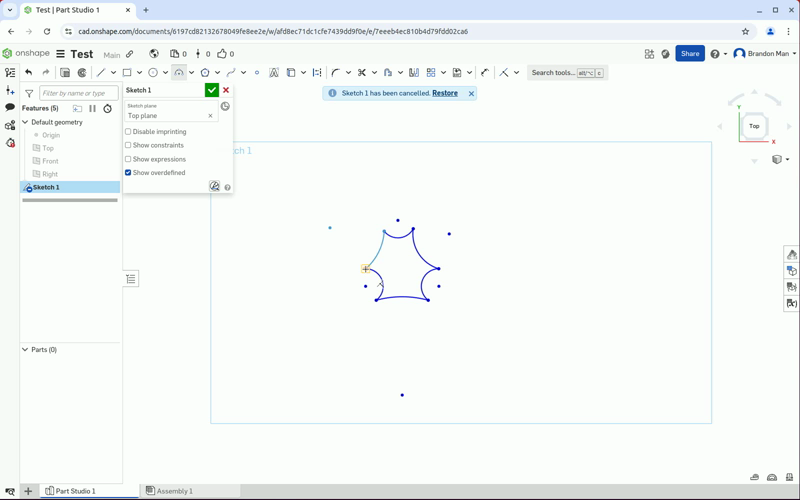
key_down(shift)
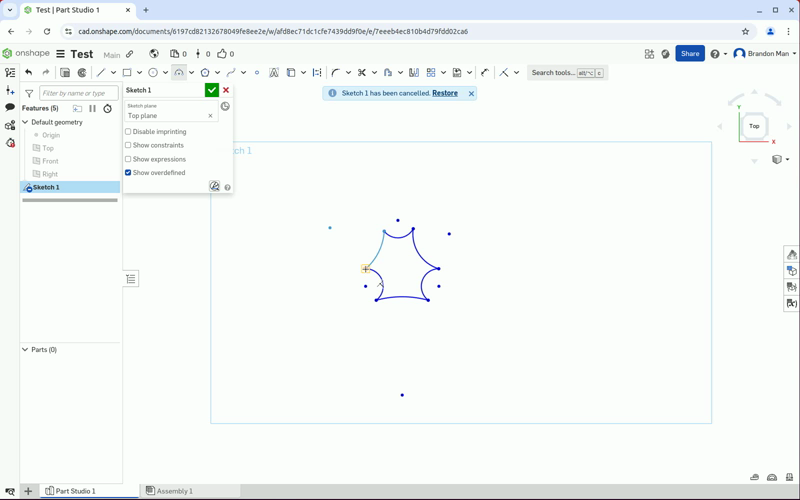
mouse_move(381, 252)
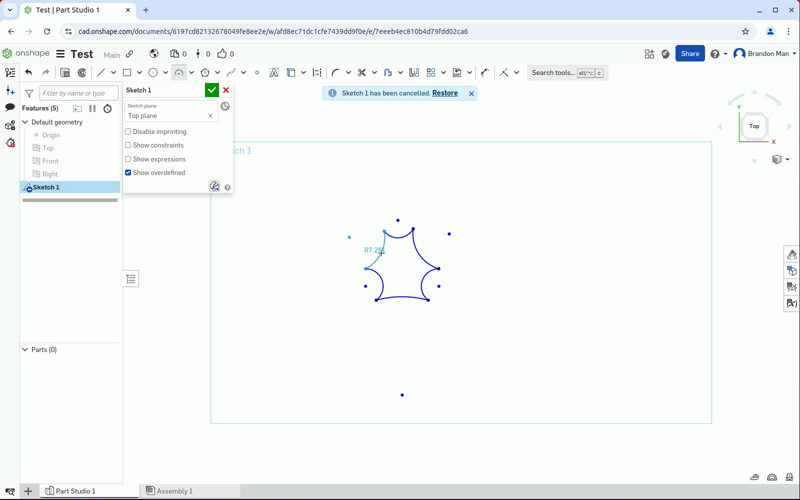
click(381, 252)
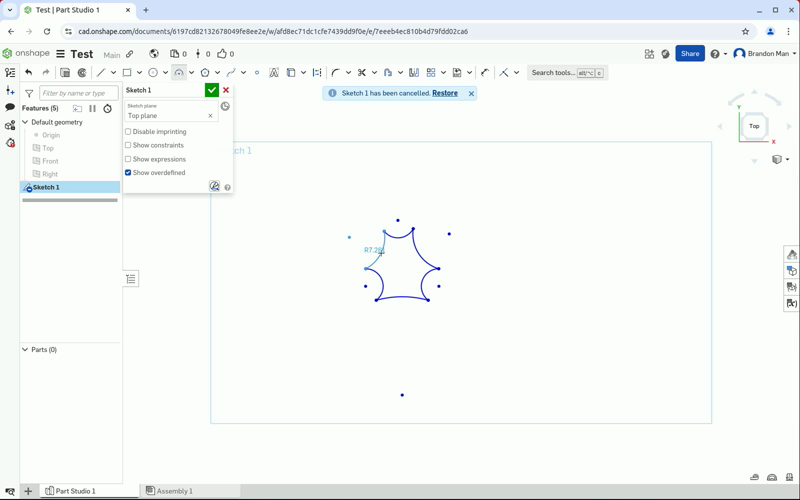
key_up(shift)
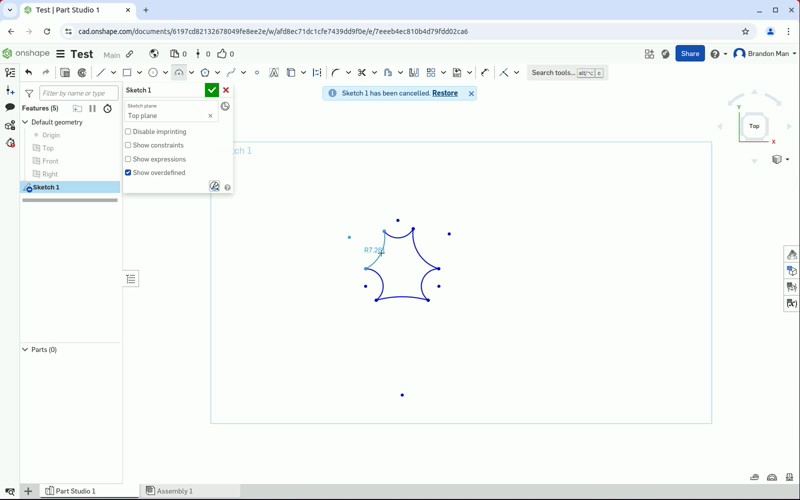
key(esc)
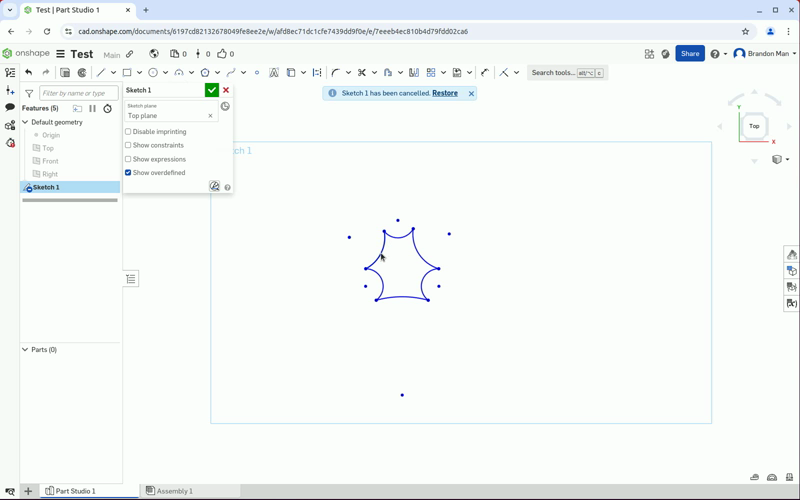
mouse_move(424, 292)
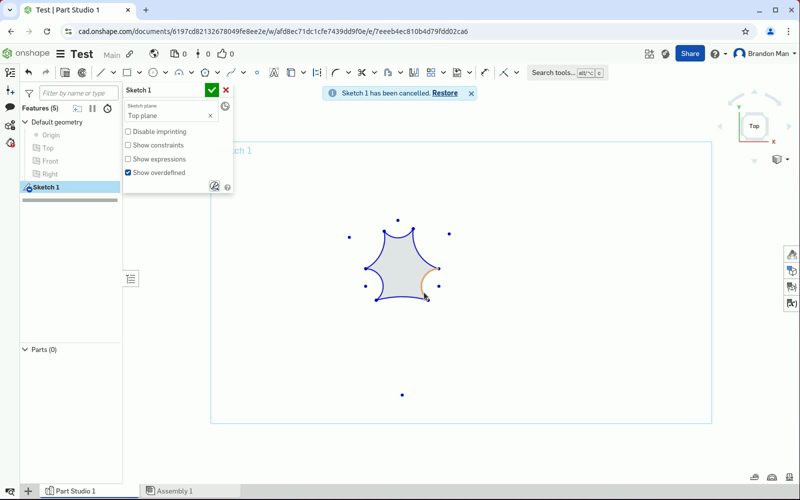
click(424, 292)
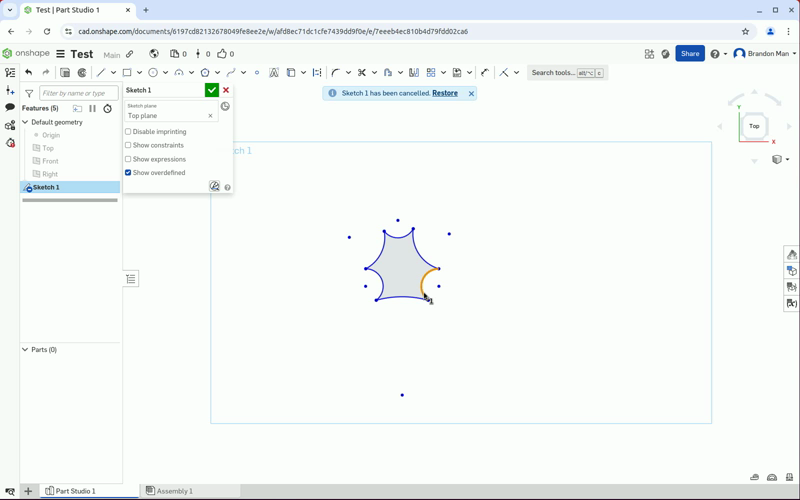
mouse_move(73, 352)
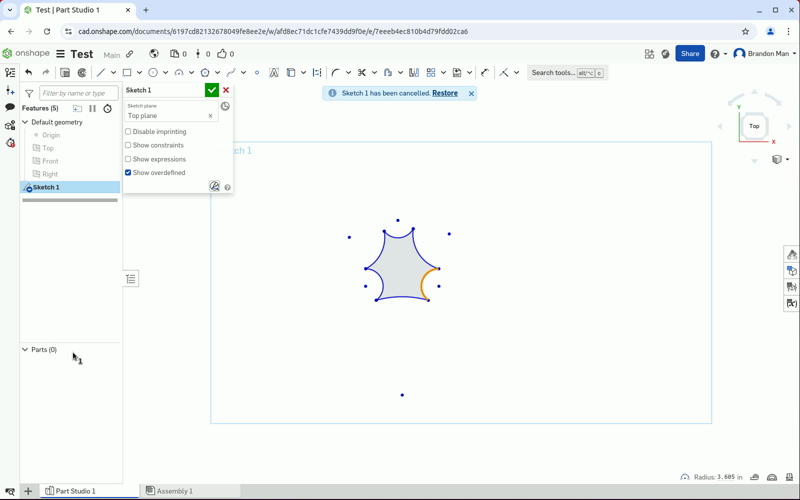
key(shift+y)
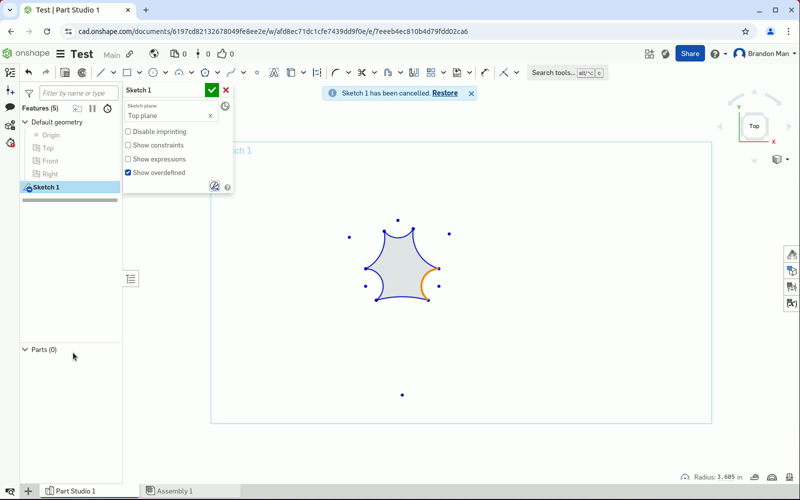
key(shift+e)
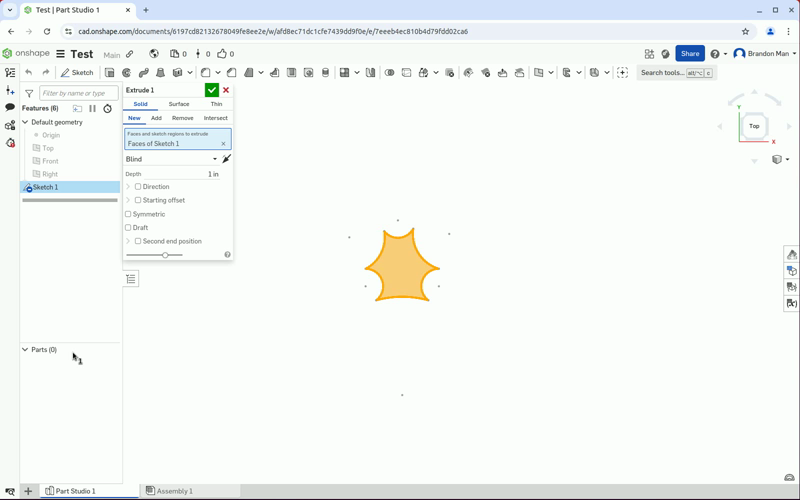
mouse_move(143, 106)
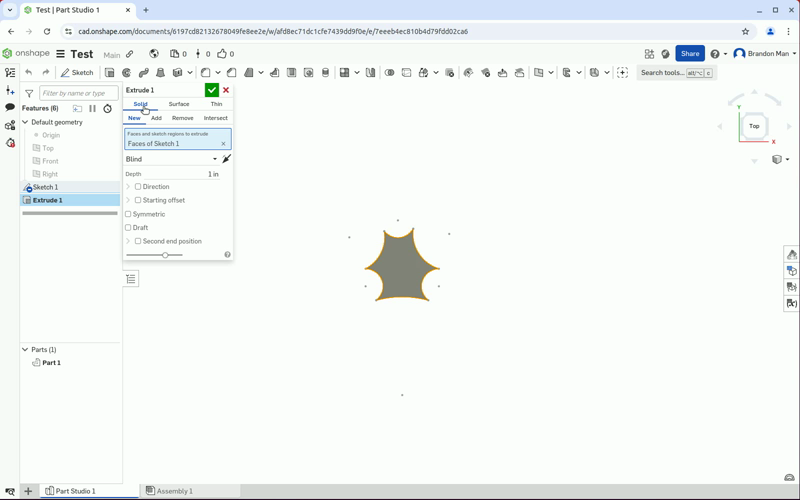
click(143, 106)
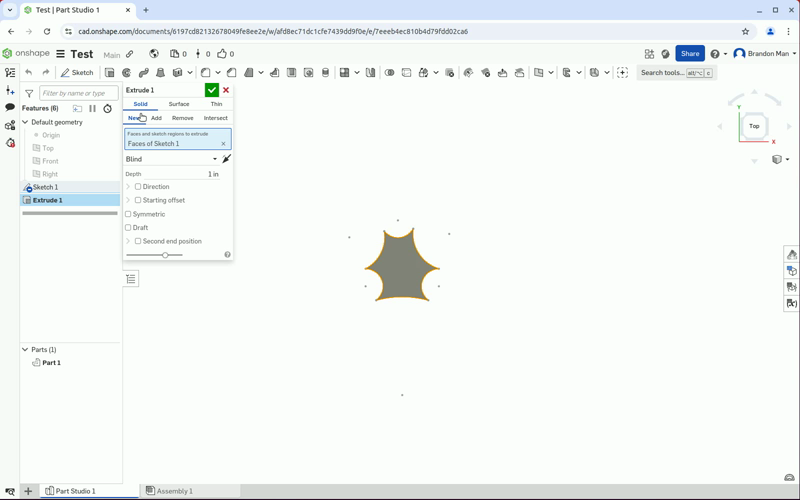
mouse_move(137, 120)
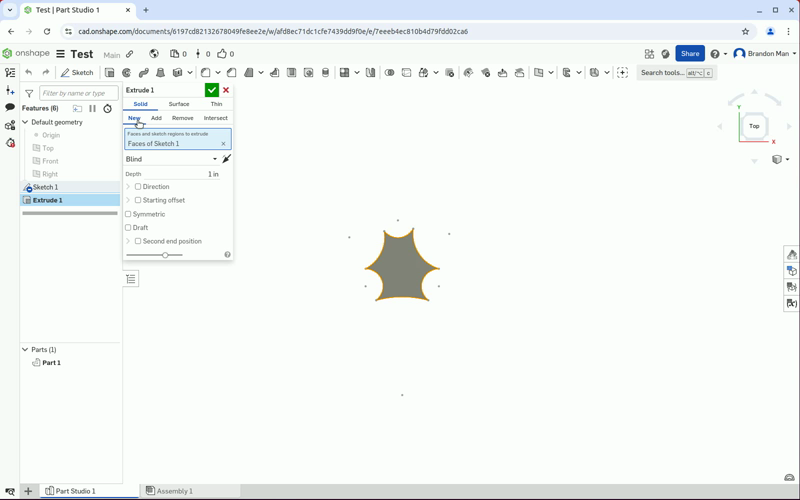
click(137, 120)
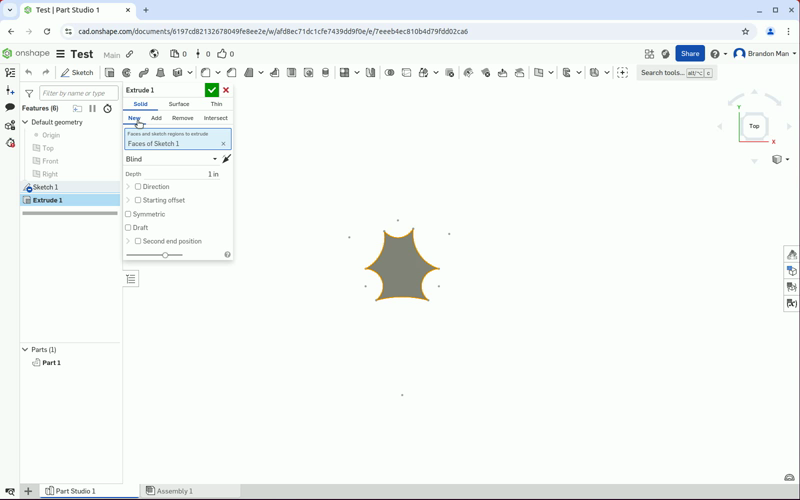
key(tab, 4)
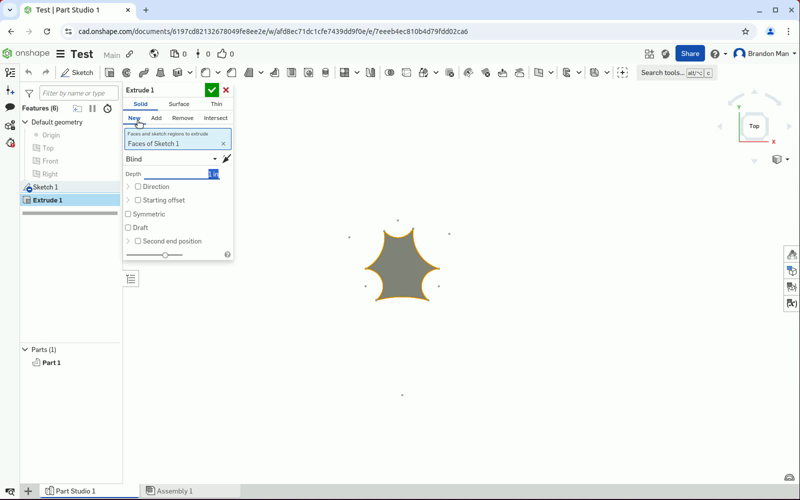
text(9.628)
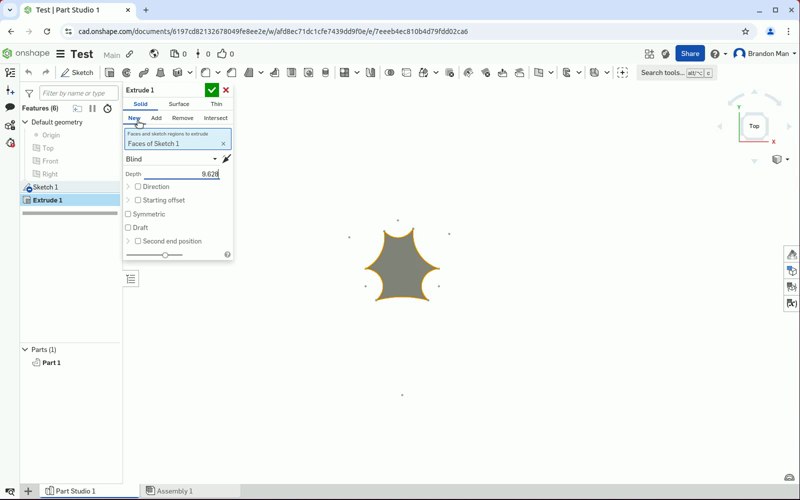
key(enter)
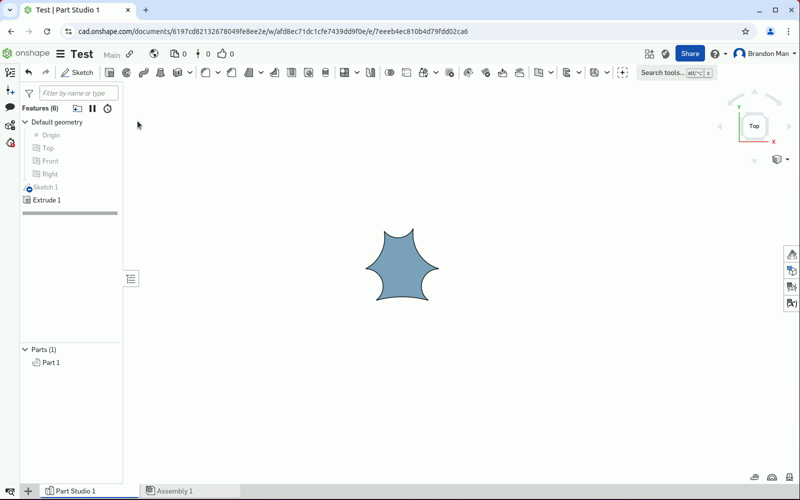
key(shift+h)
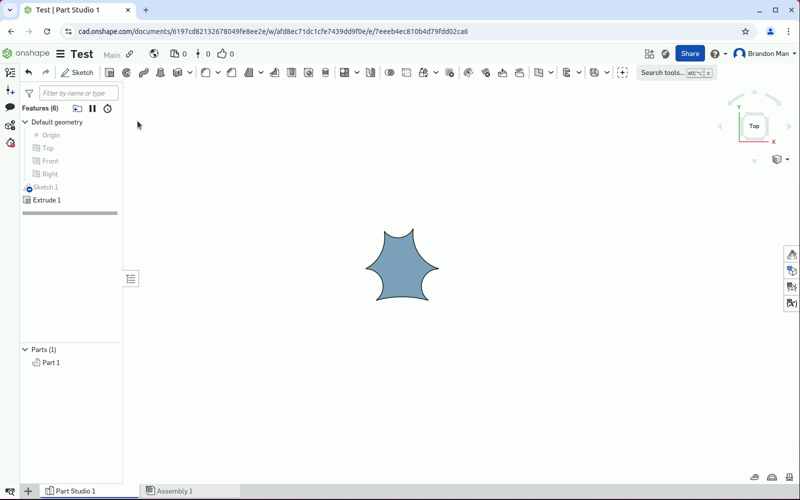
key(shift+h)
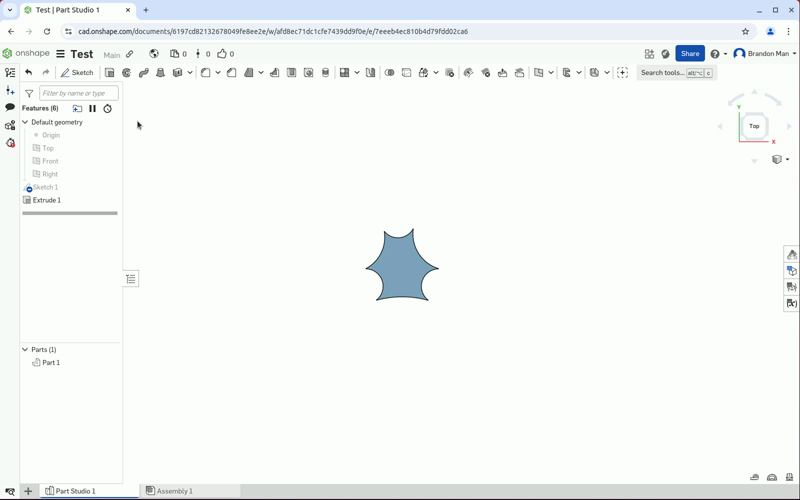
mouse_move(73, 189)
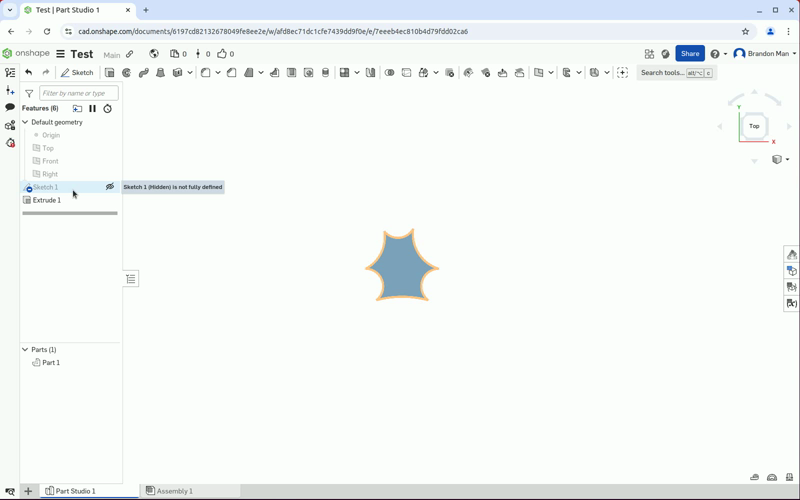
click(73, 189)
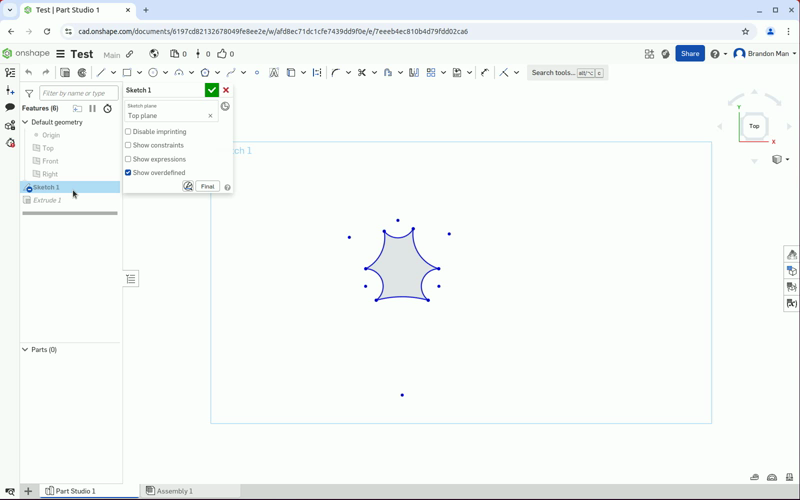
mouse_move(229, 92)
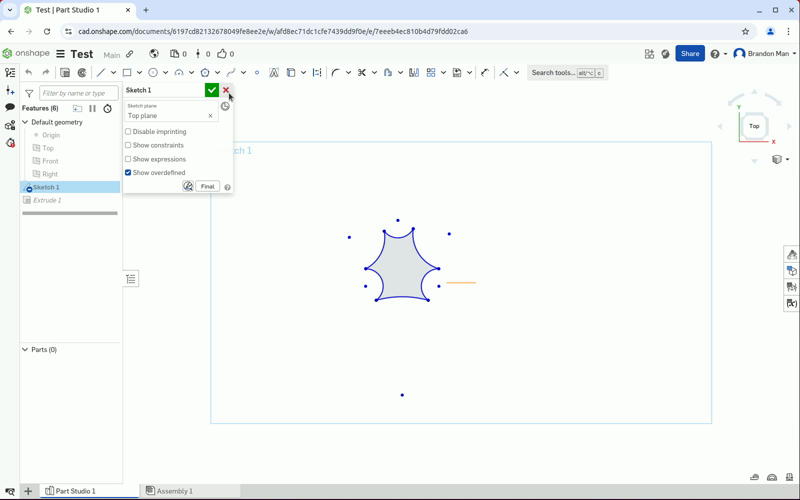
click(229, 92)
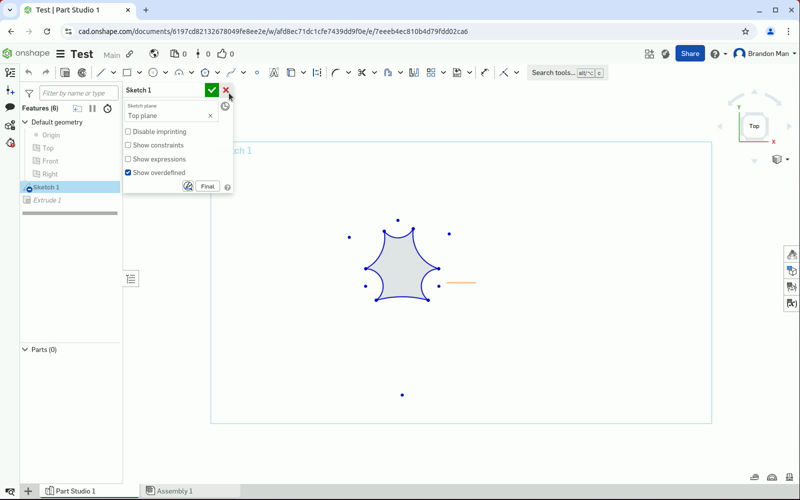
key(shift+s)
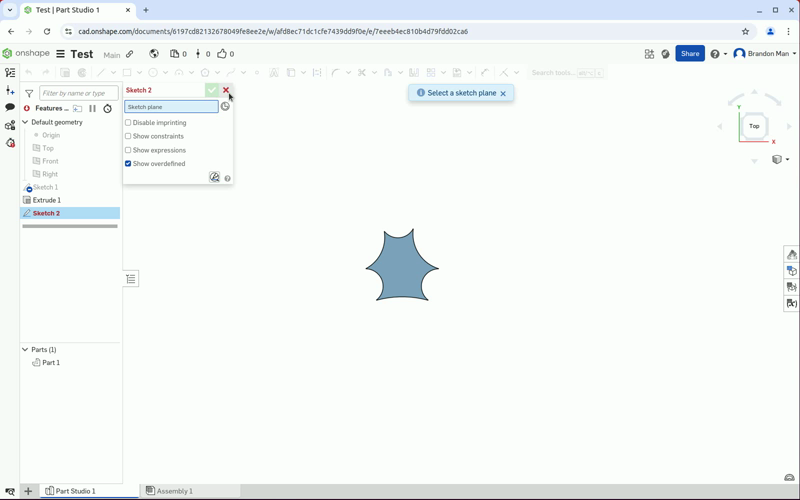
mouse_move(73, 150)
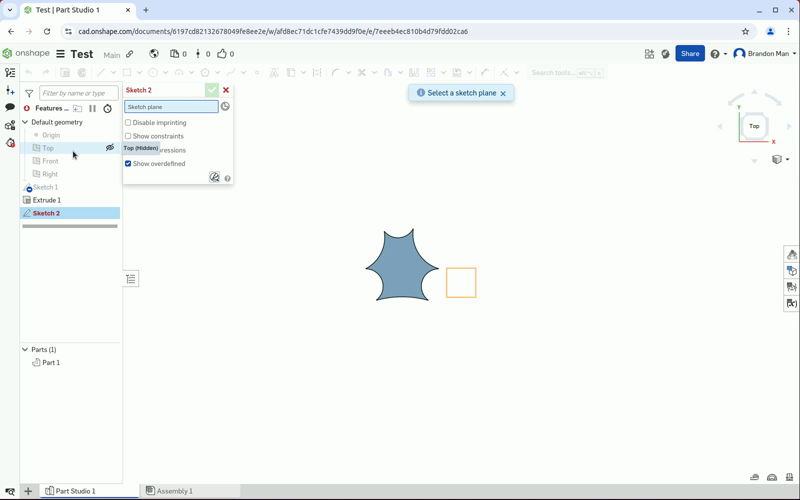
click(73, 150)
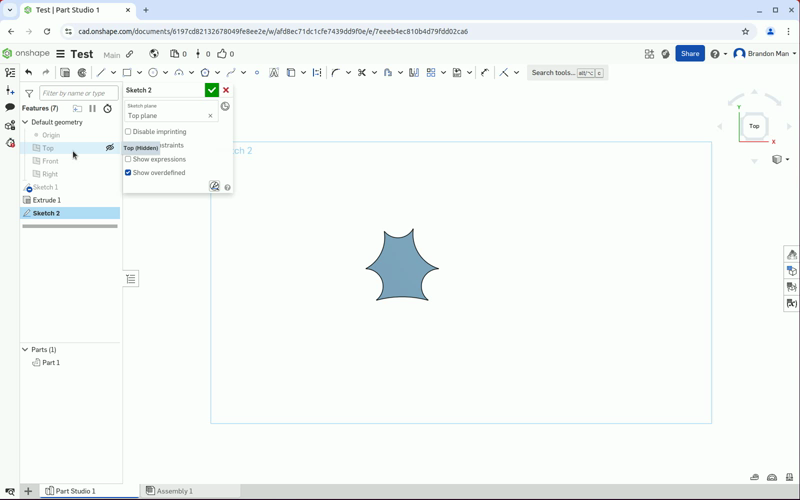
mouse_move(73, 352)
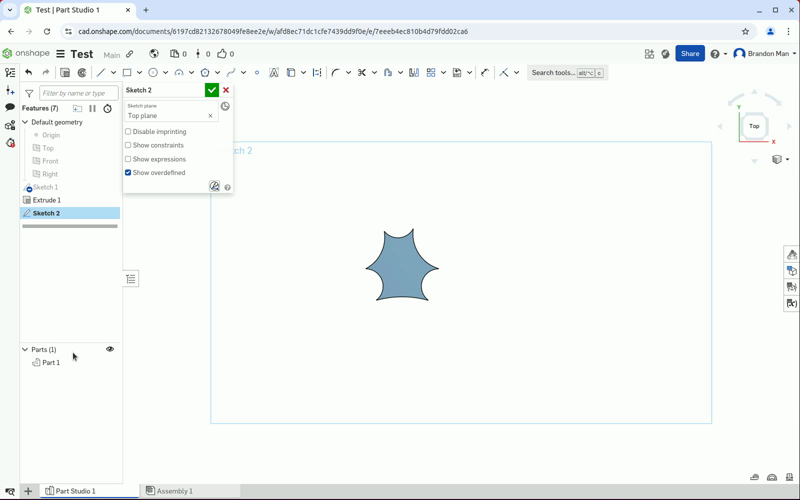
key(y)
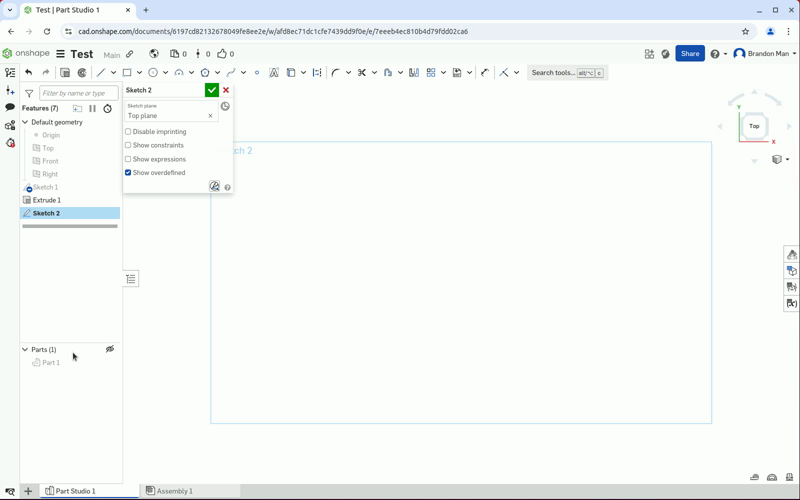
key(a)
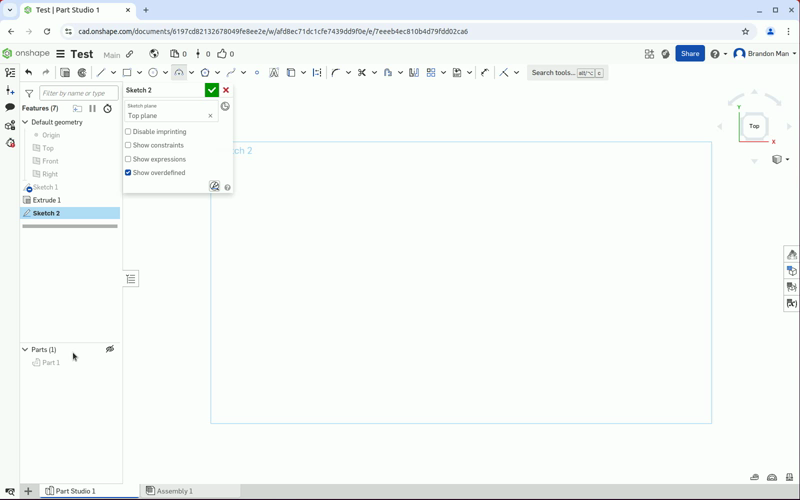
key_down(shift)
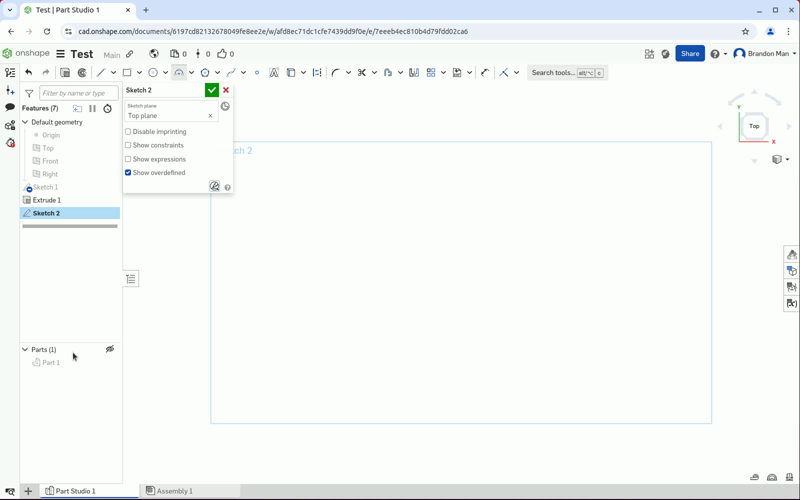
mouse_move(365, 304)
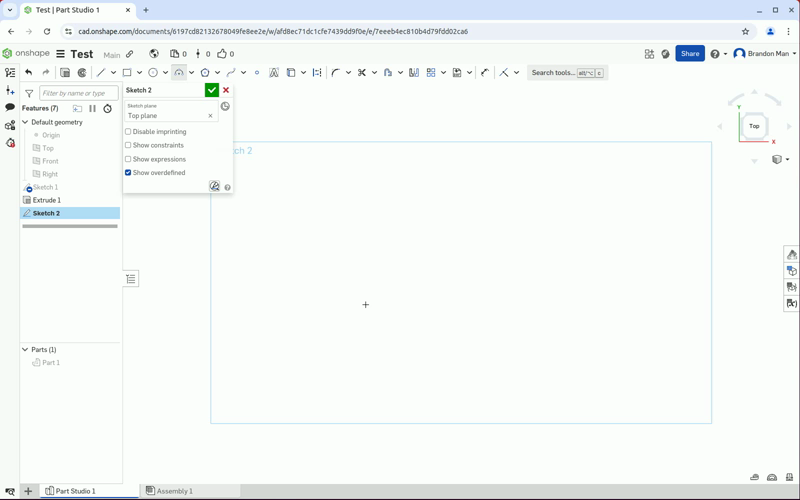
click(365, 304)
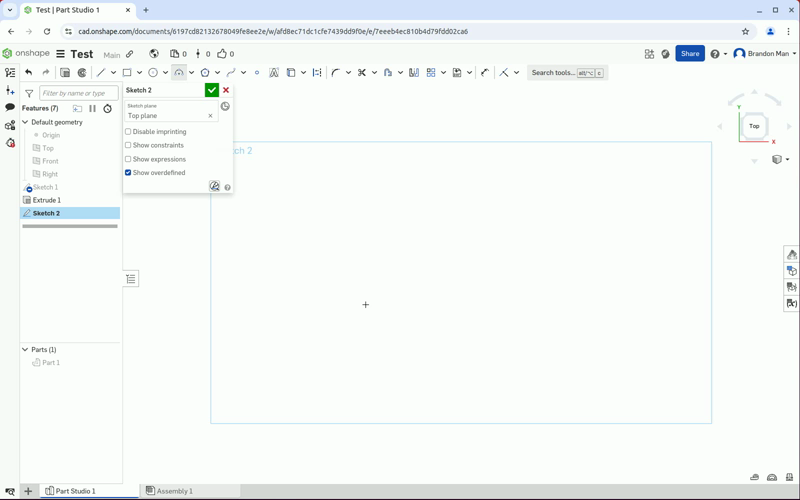
key_up(shift)
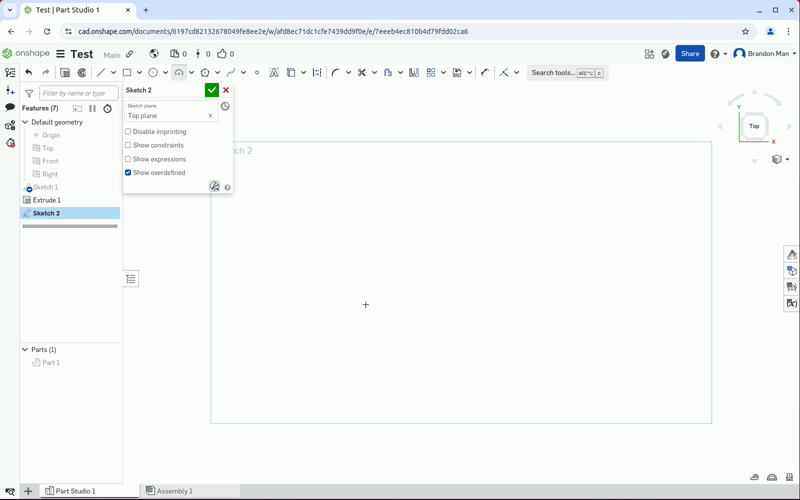
key_down(shift)
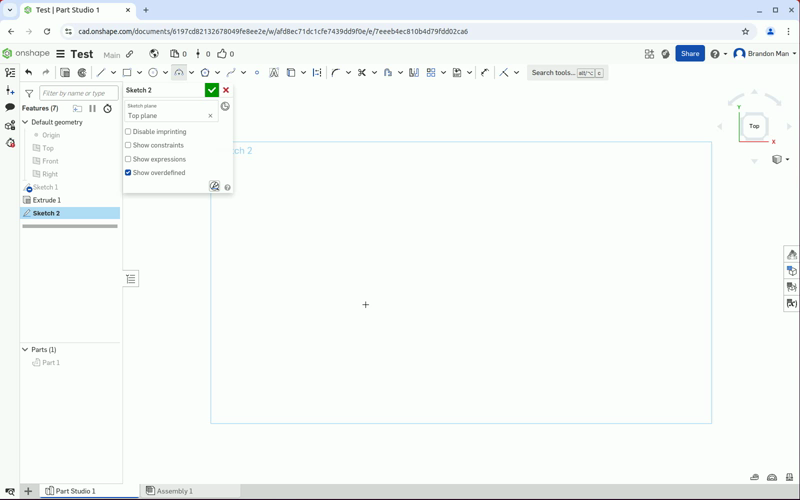
mouse_move(377, 300)
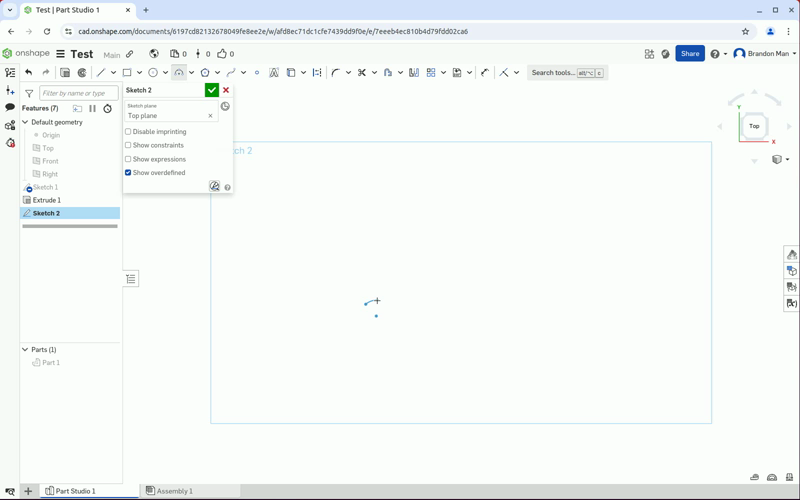
click(377, 300)
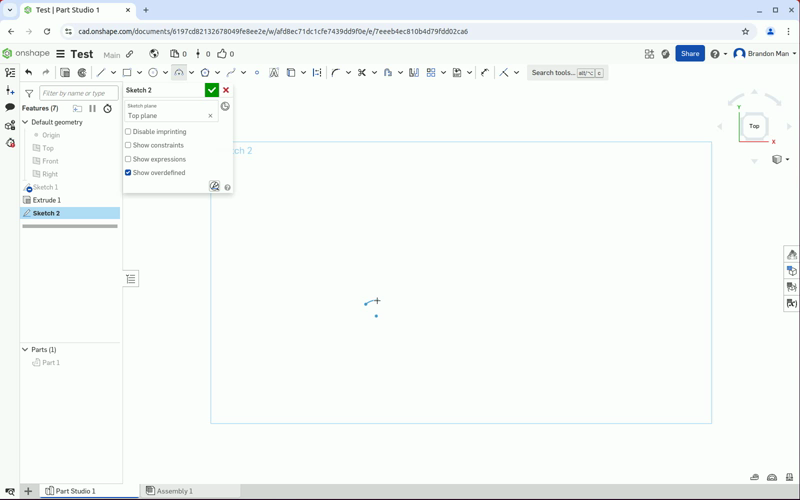
mouse_move(371, 302)
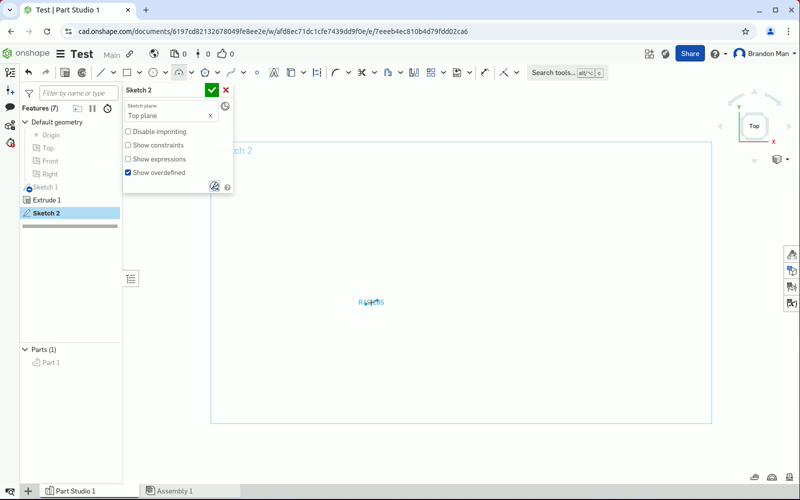
click(371, 302)
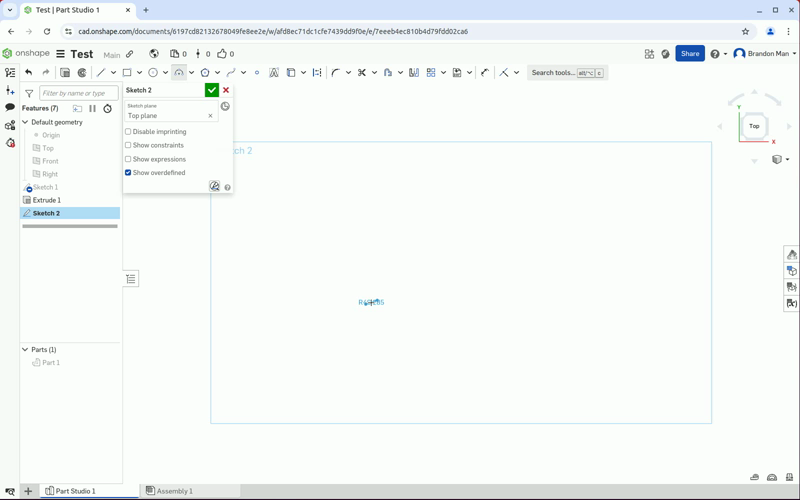
key_up(shift)
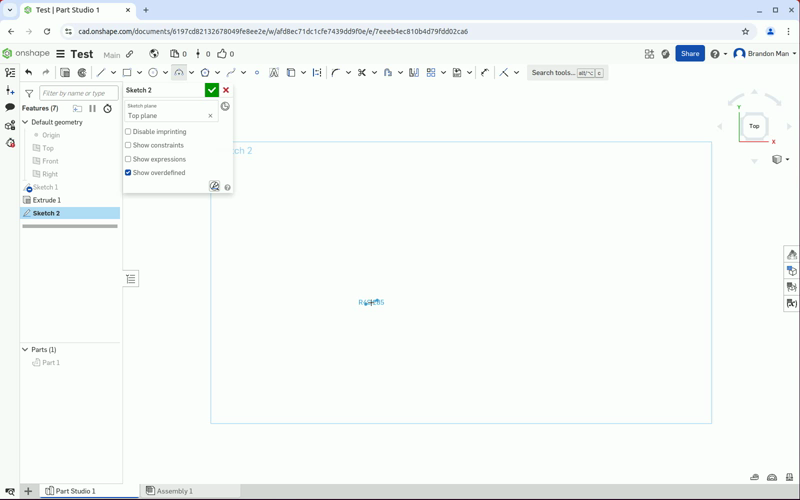
mouse_move(377, 300)
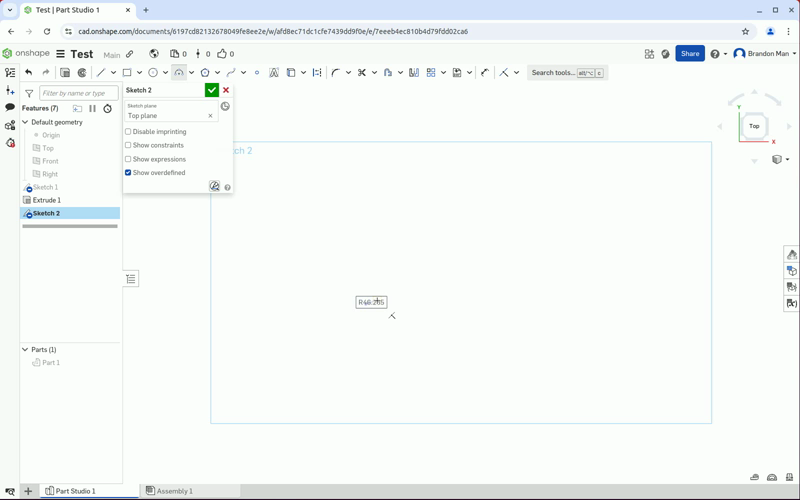
click(377, 300)
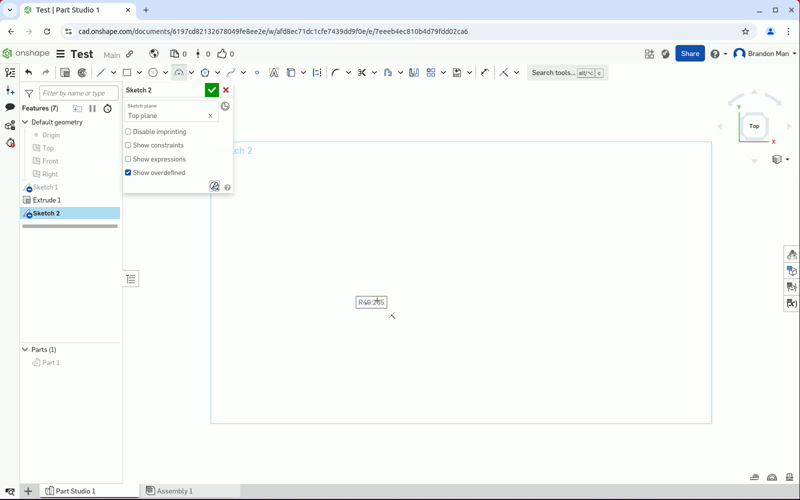
mouse_move(365, 304)
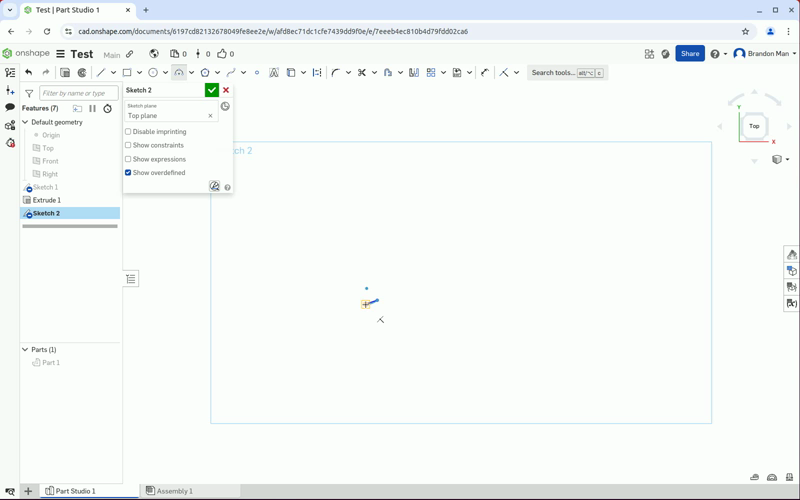
click(365, 304)
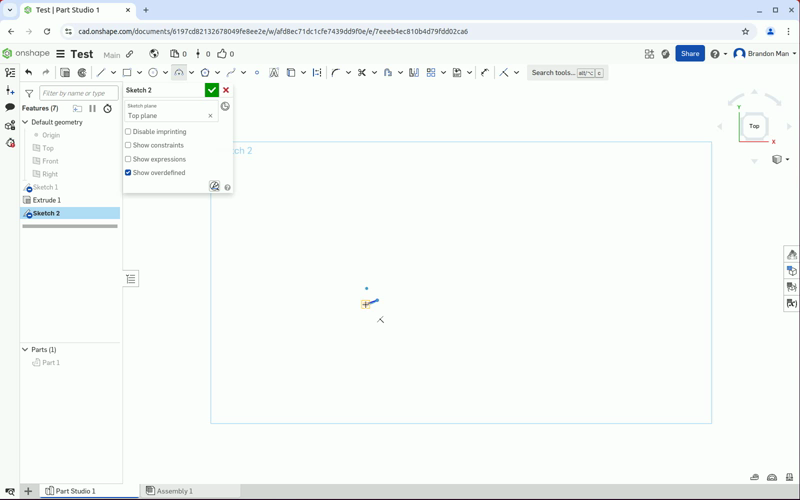
key_down(shift)
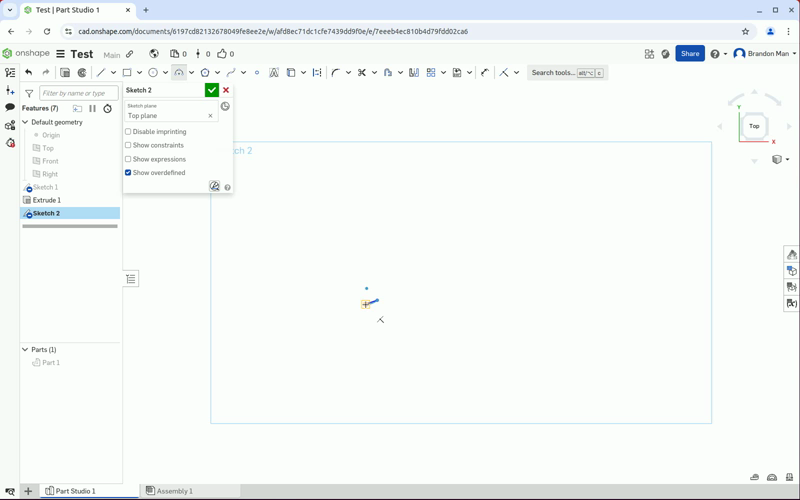
mouse_move(360, 269)
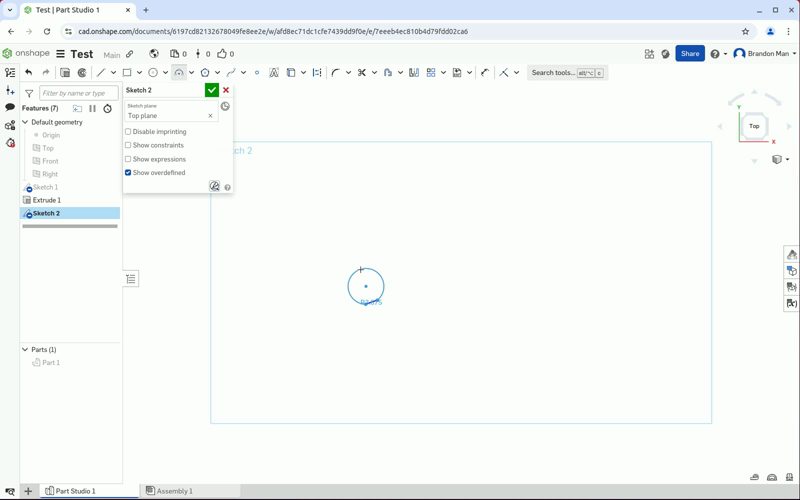
click(360, 269)
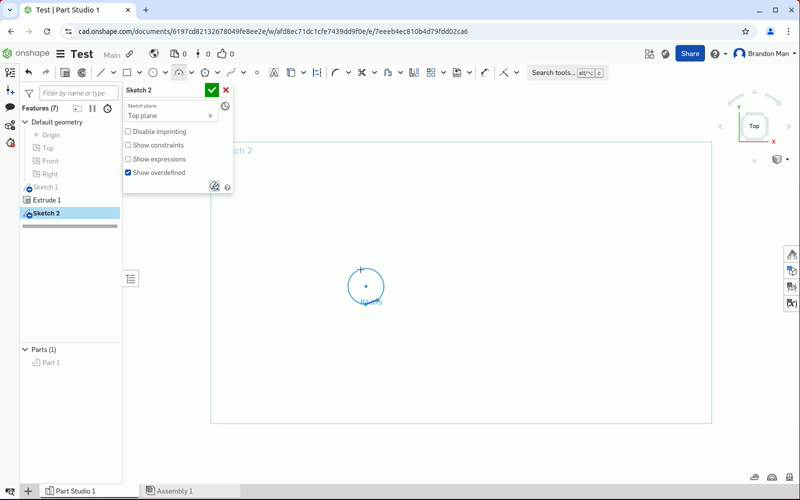
key_up(shift)
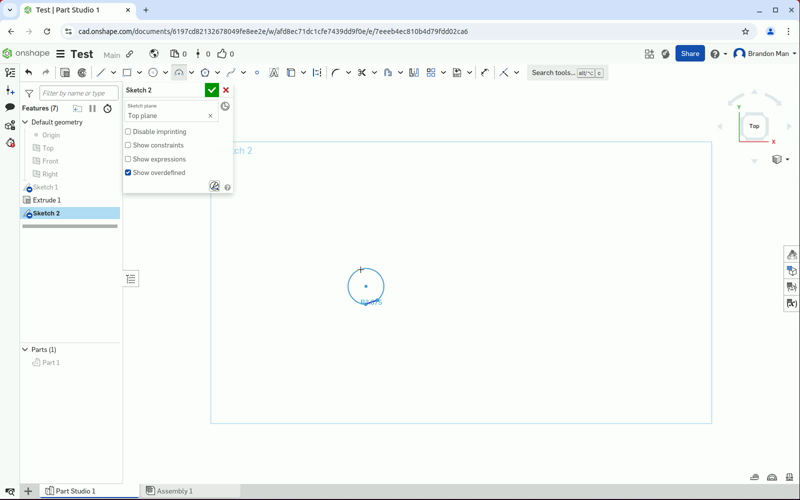
key(esc)
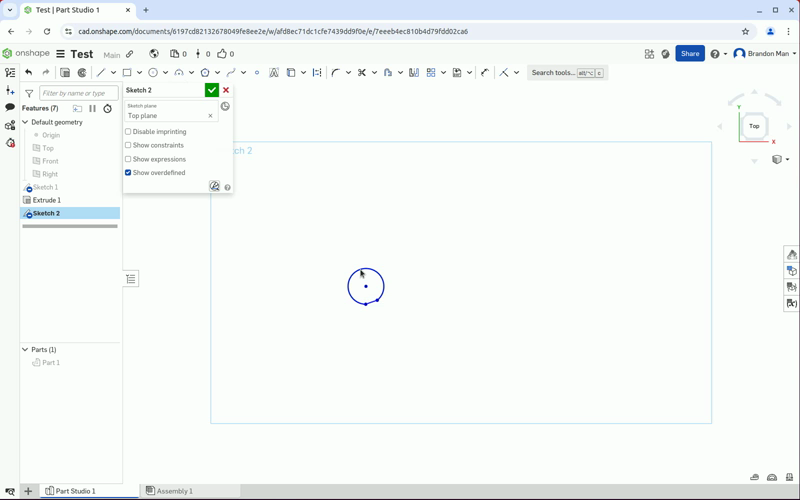
mouse_move(364, 275)
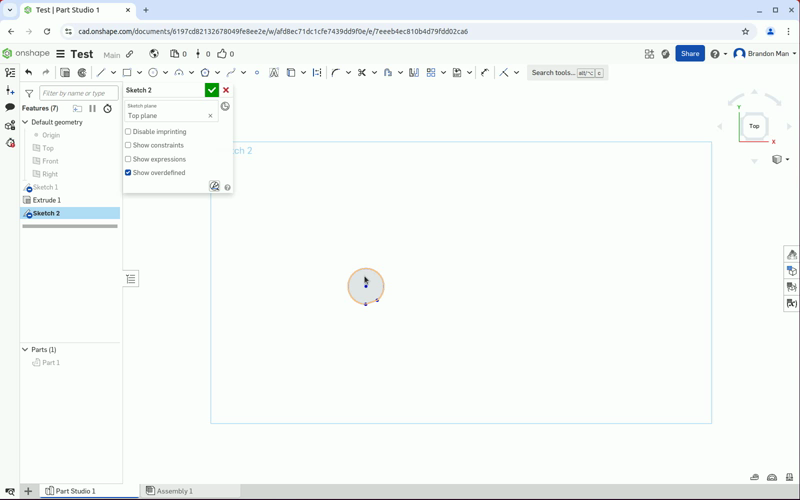
scroll(6)
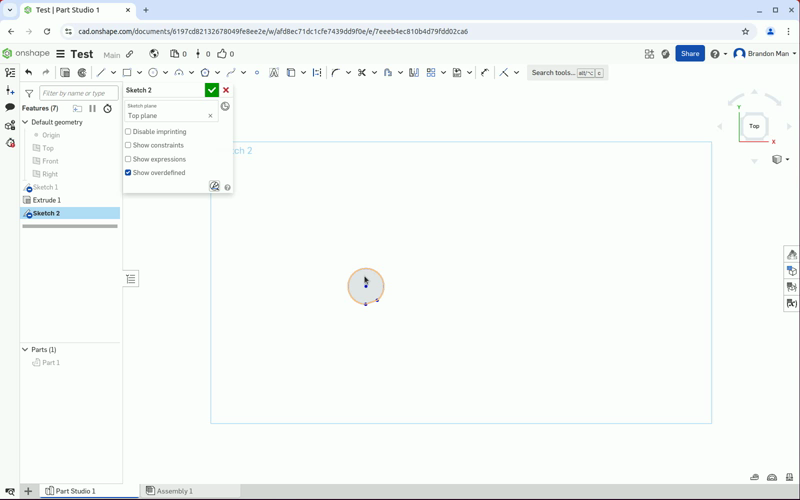
scroll(6)
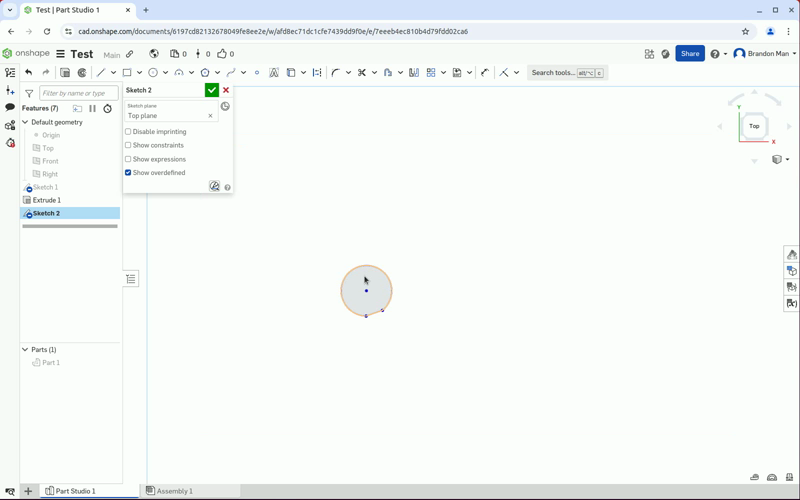
scroll(6)
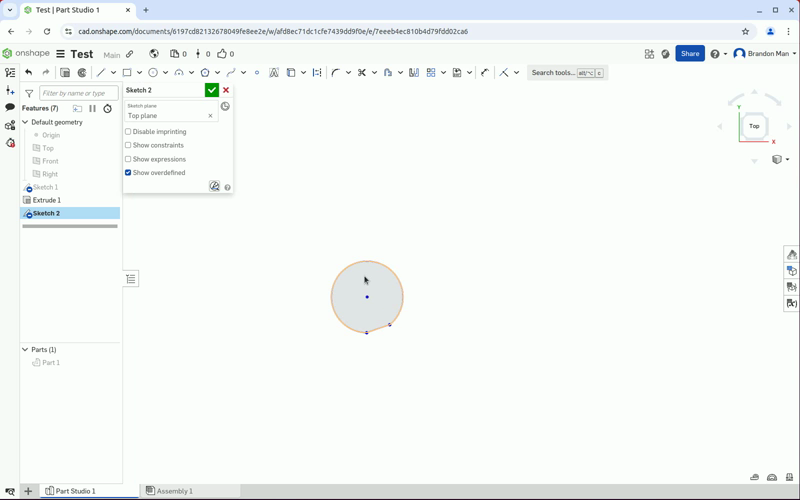
scroll(6)
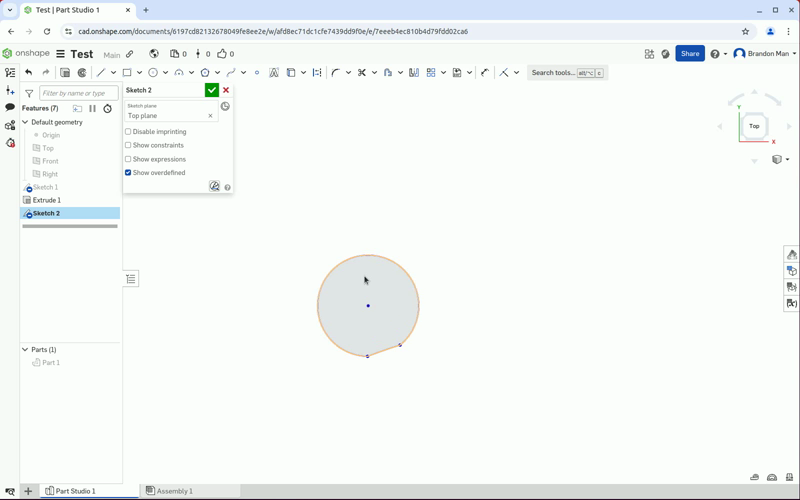
scroll(6)
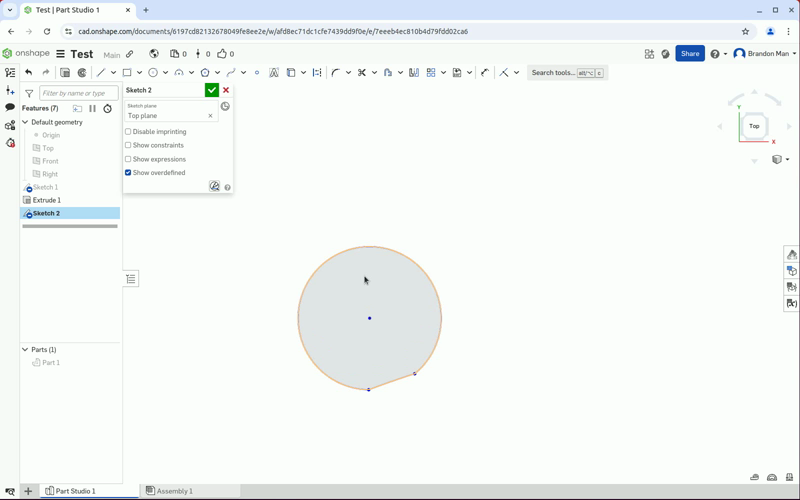
scroll(6)
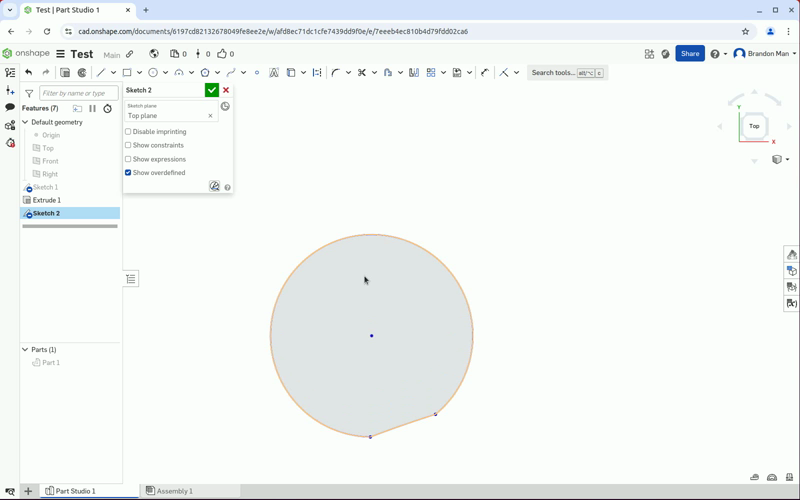
scroll(6)
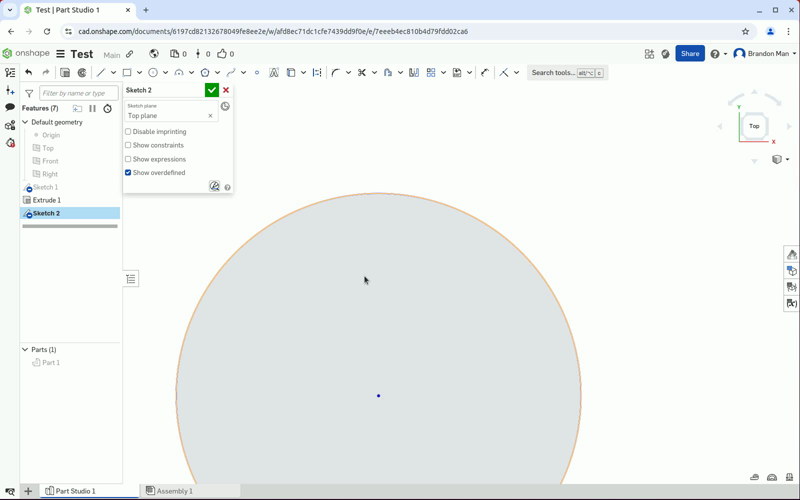
click(364, 275)
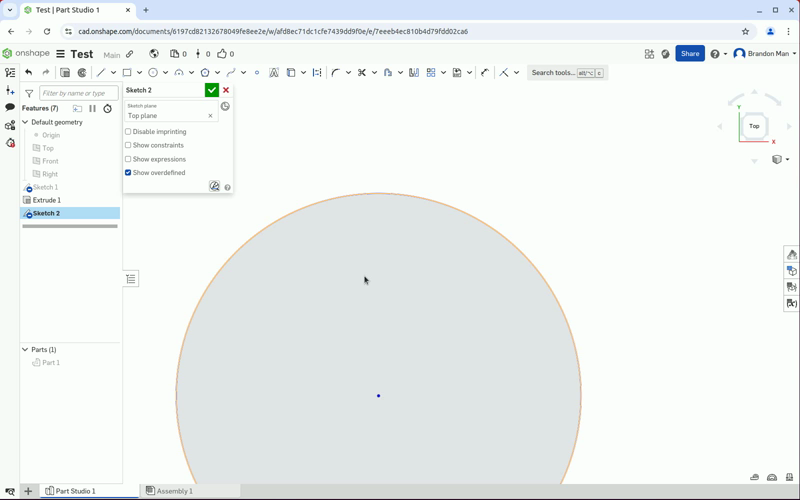
scroll(-6)
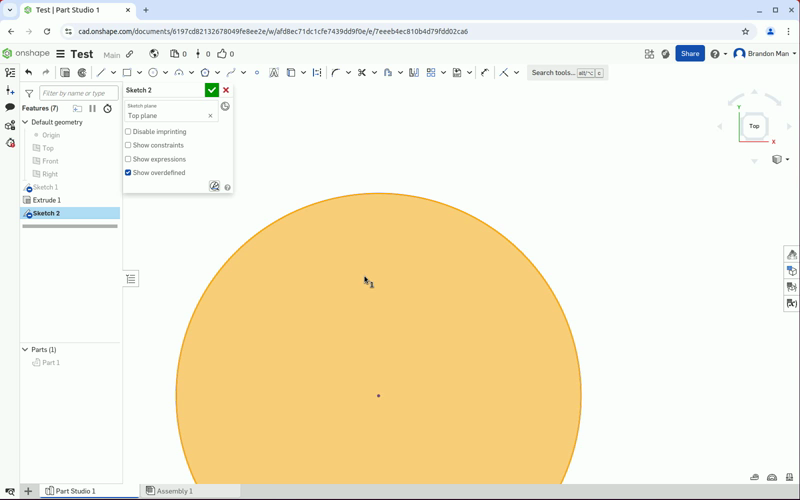
scroll(-6)
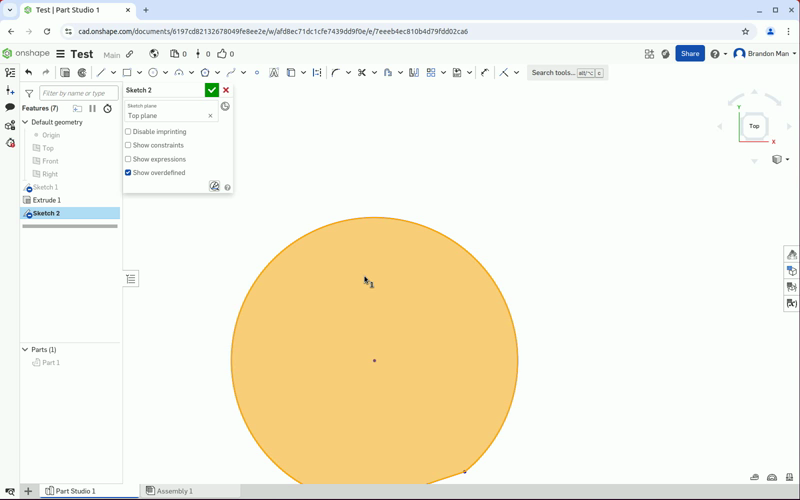
scroll(-6)
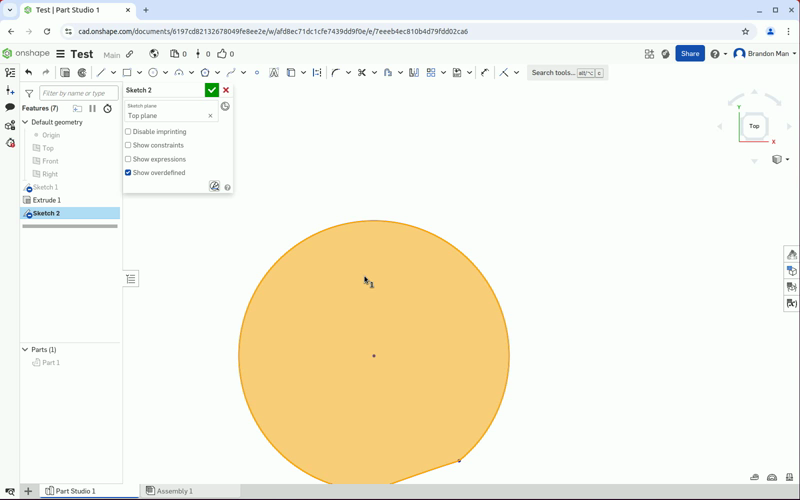
scroll(-6)
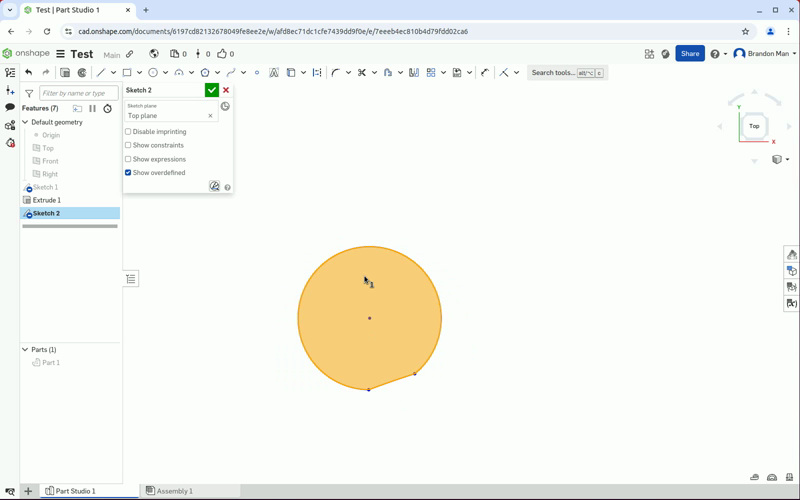
scroll(-6)
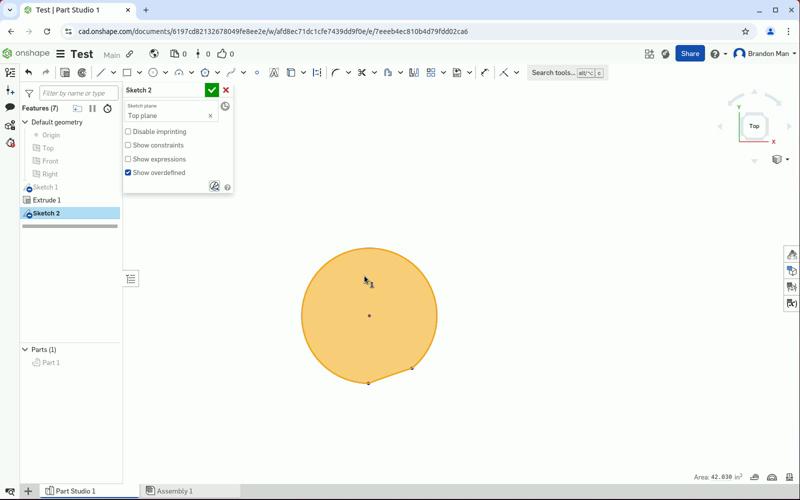
scroll(-6)
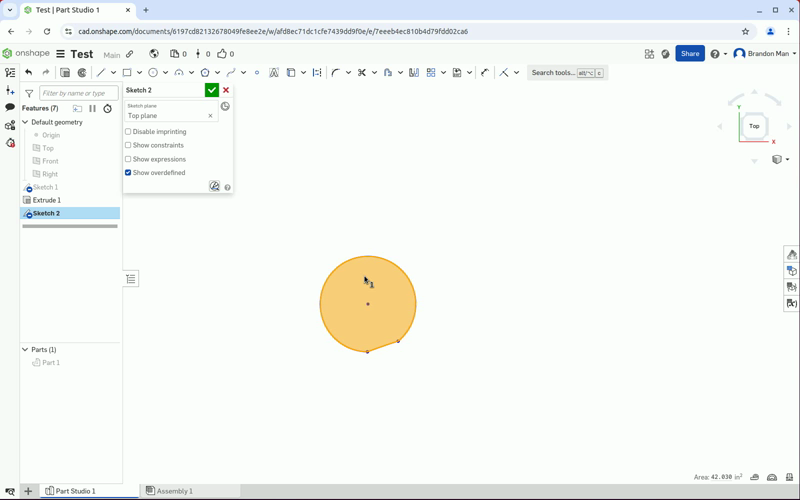
scroll(-6)
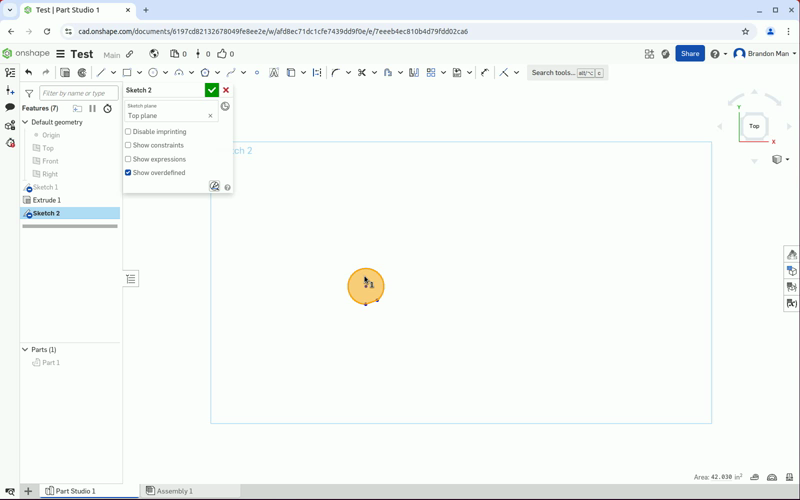
mouse_move(73, 352)
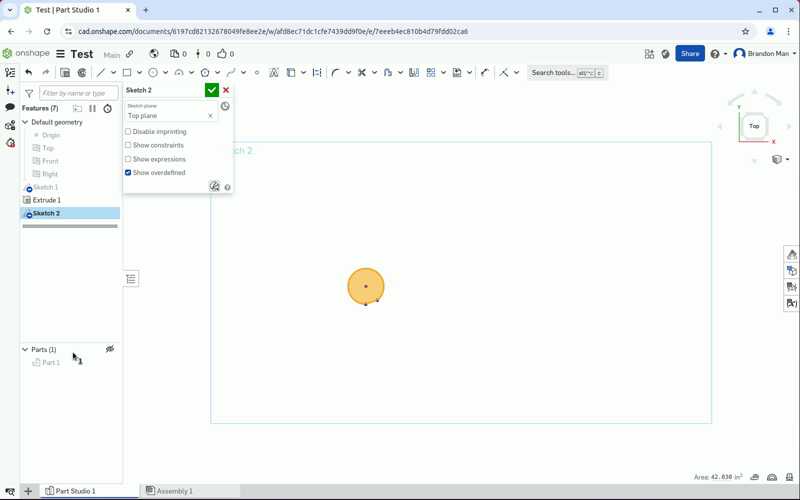
key(shift+y)
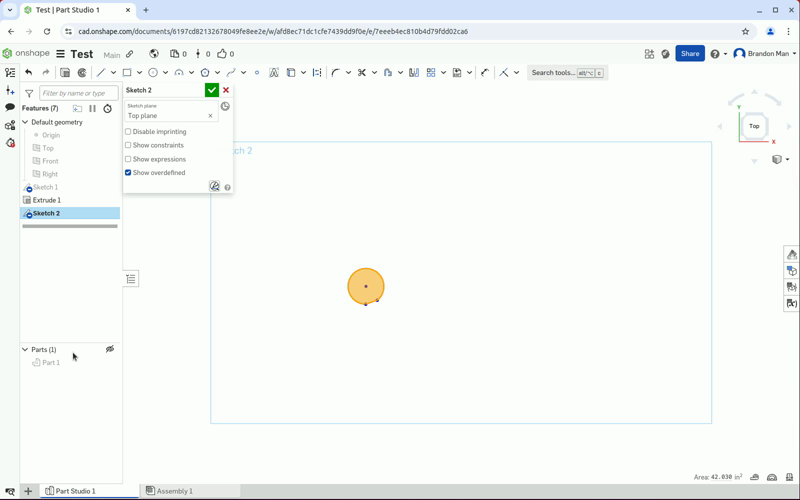
key(shift+e)
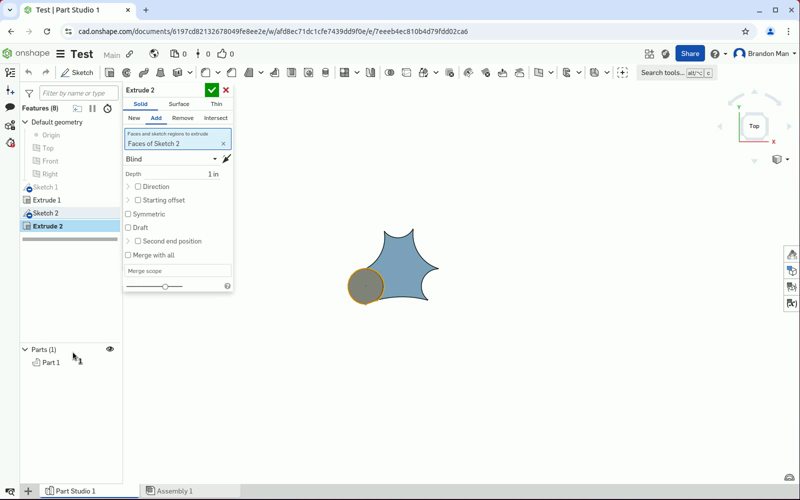
mouse_move(143, 106)
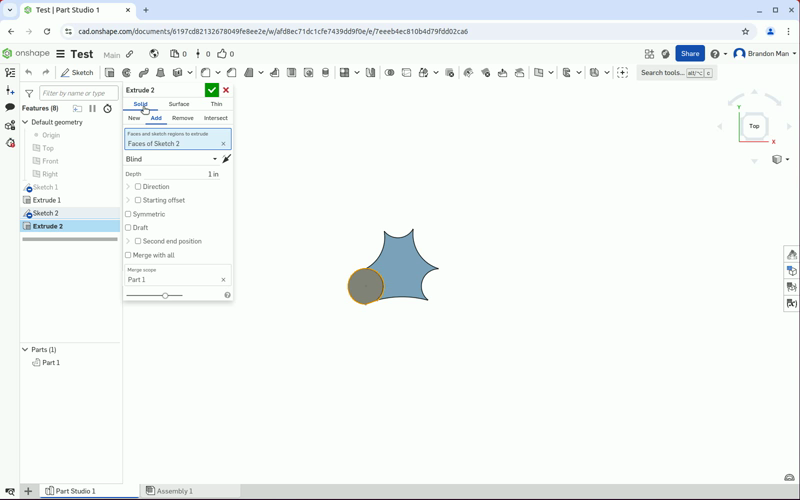
click(143, 106)
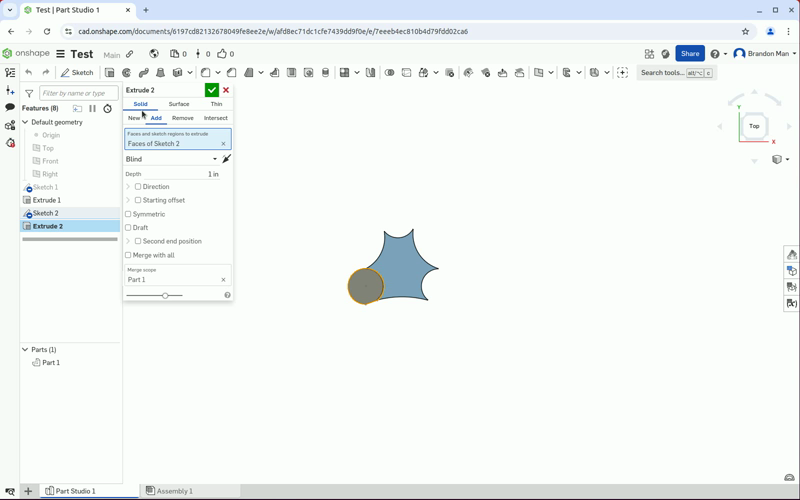
mouse_move(137, 120)
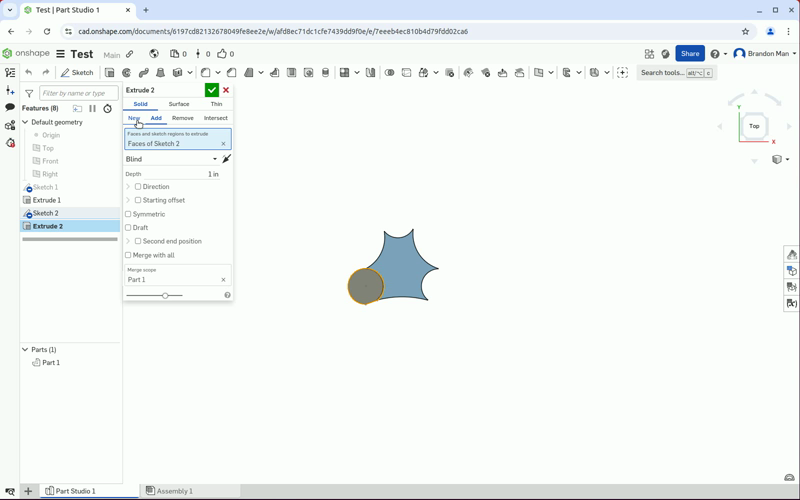
click(137, 120)
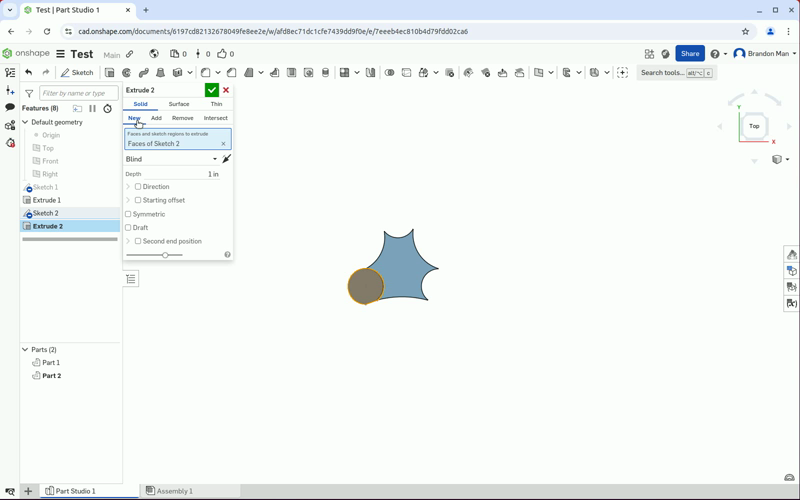
key(tab, 4)
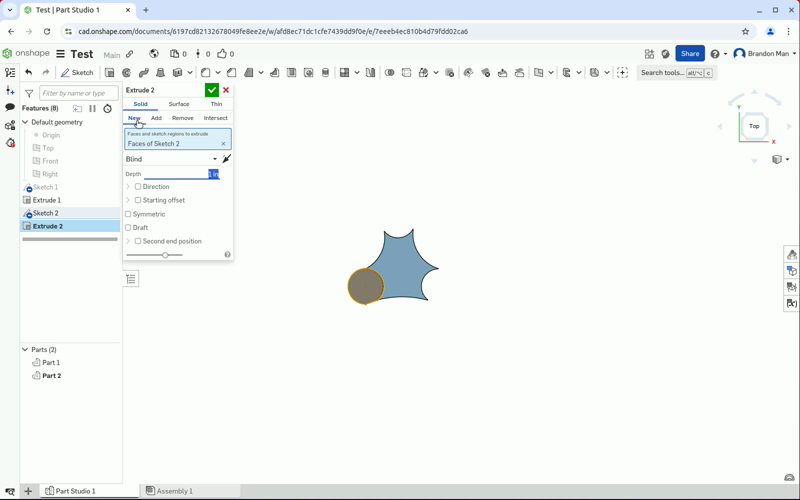
text(9.628)
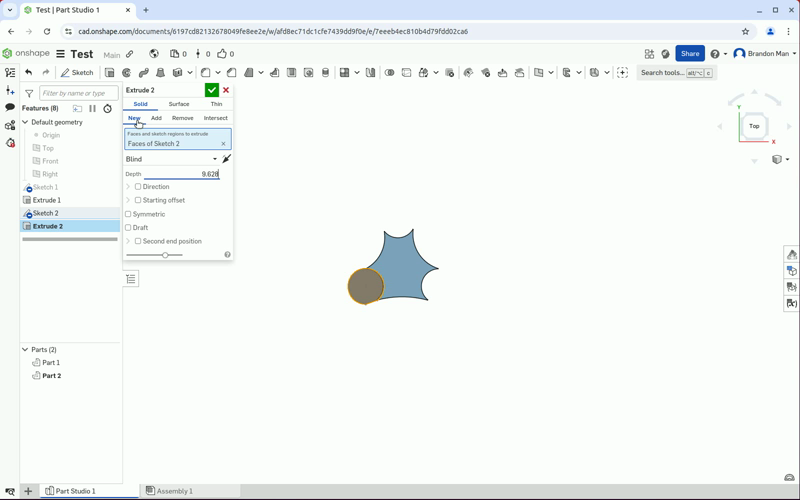
key(enter)
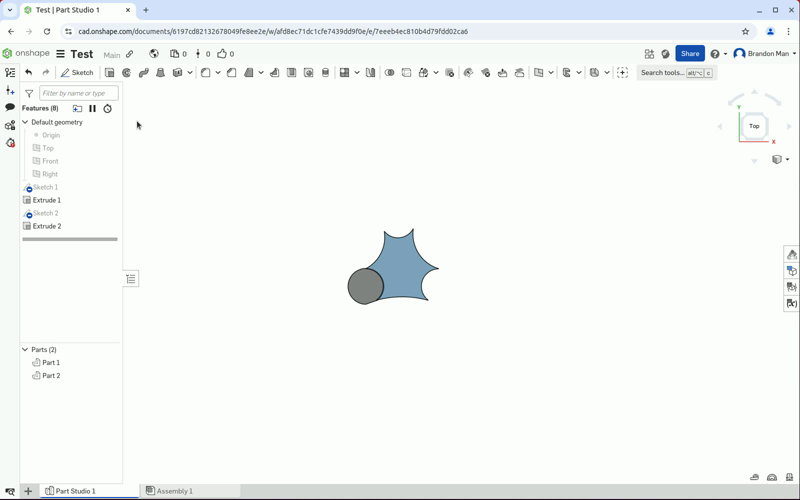
key(shift+h)
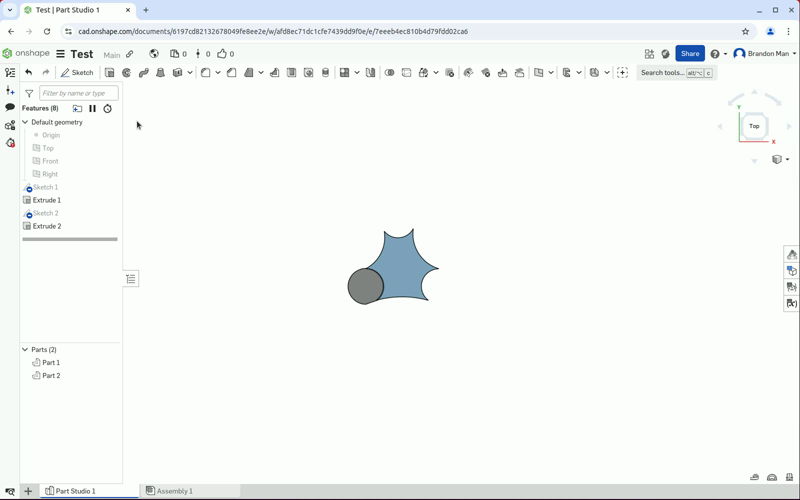
key(shift+h)
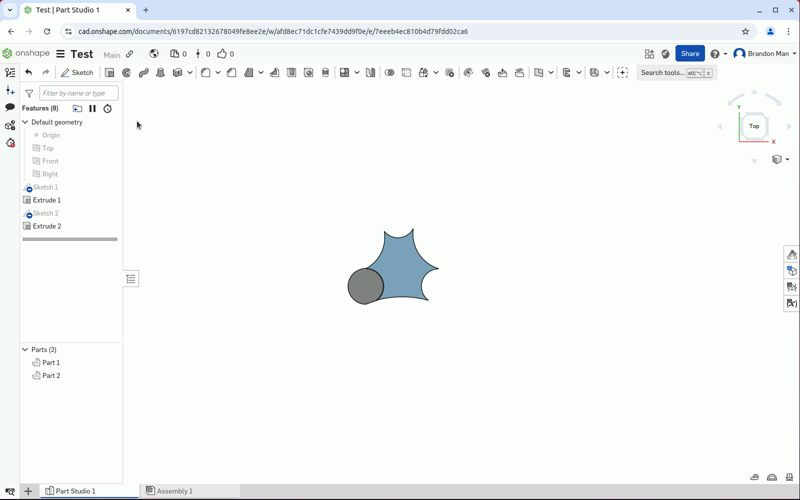
mouse_move(73, 189)
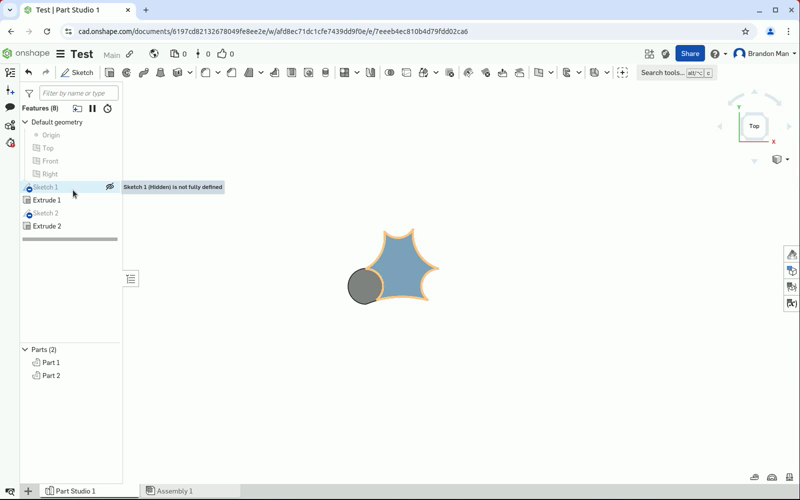
click(73, 189)
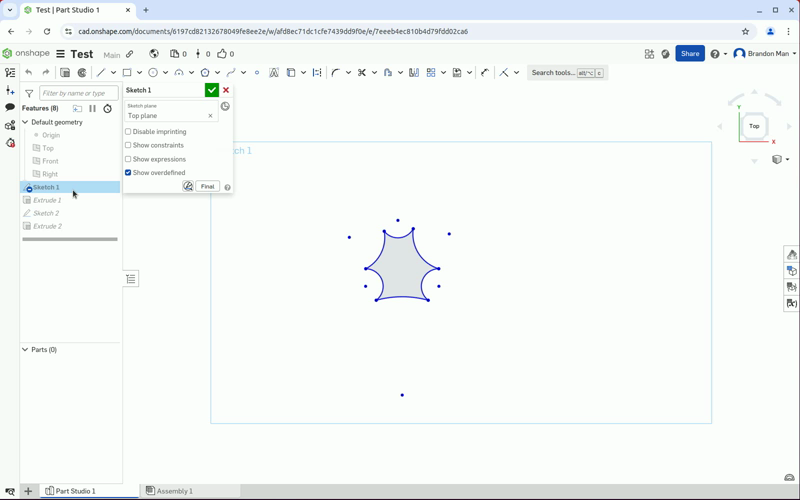
mouse_move(229, 92)
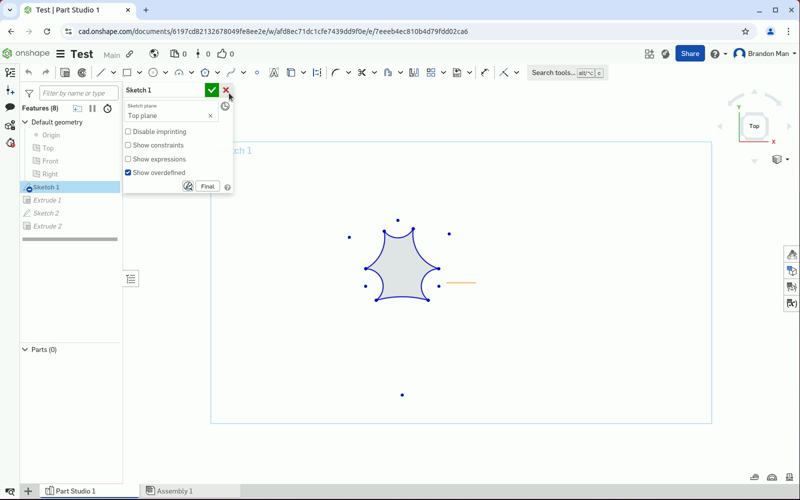
click(229, 92)
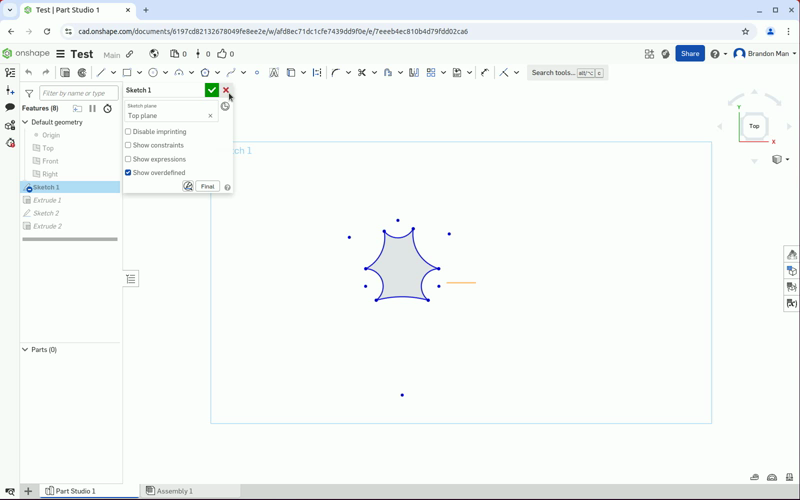
key(shift+s)
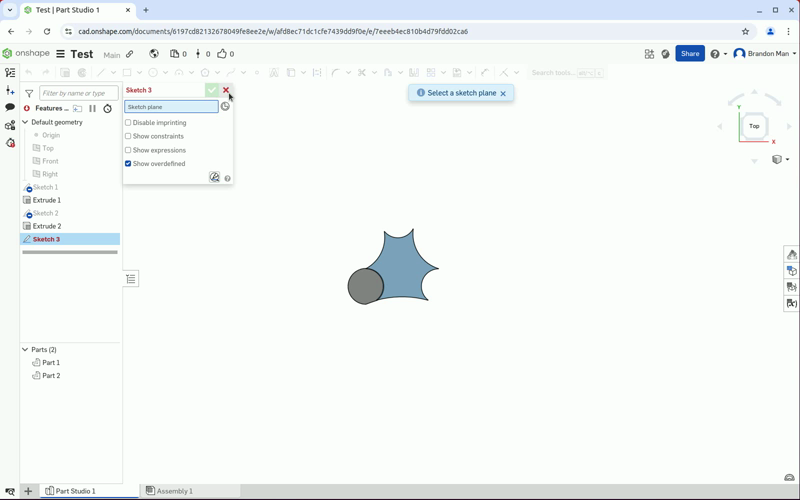
mouse_move(73, 150)
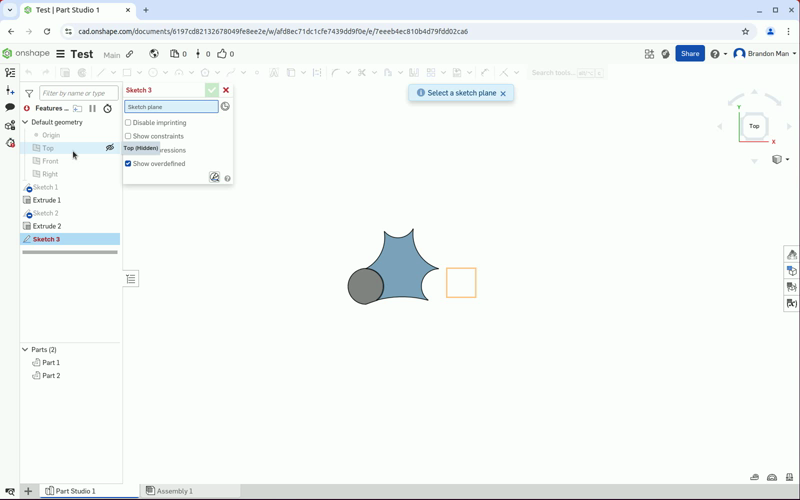
click(73, 150)
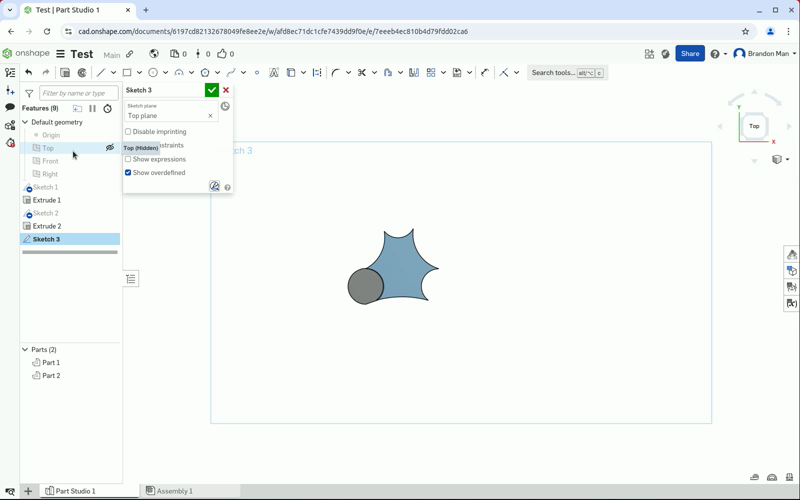
mouse_move(73, 352)
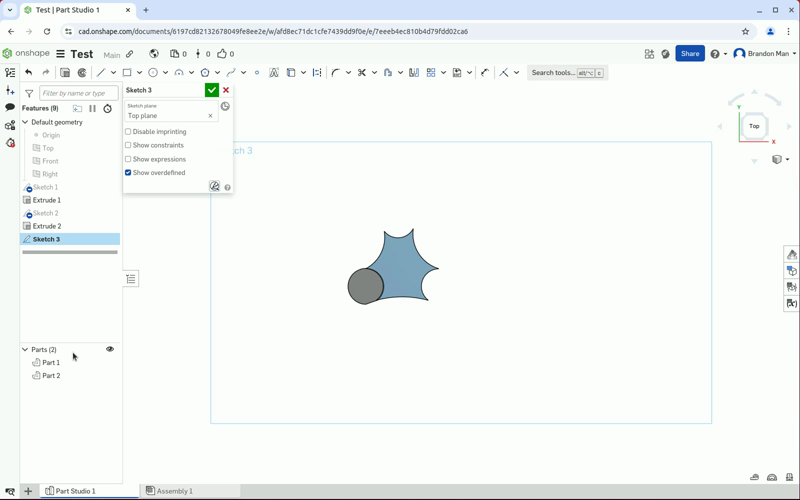
key(y)
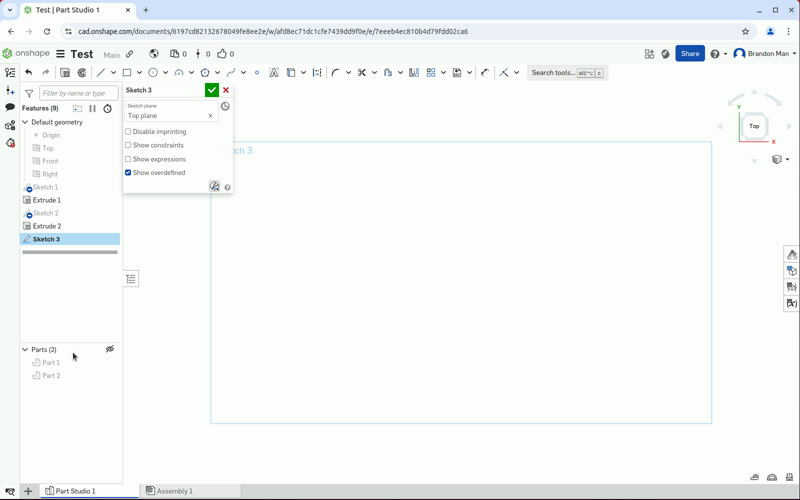
key(a)
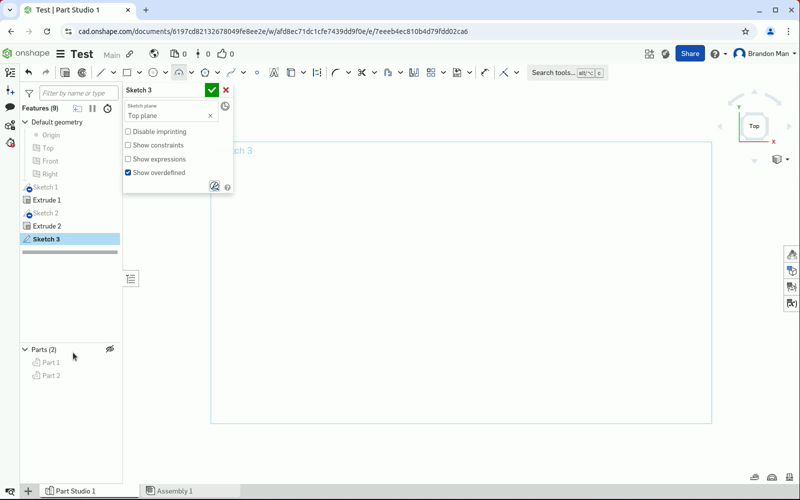
key_down(shift)
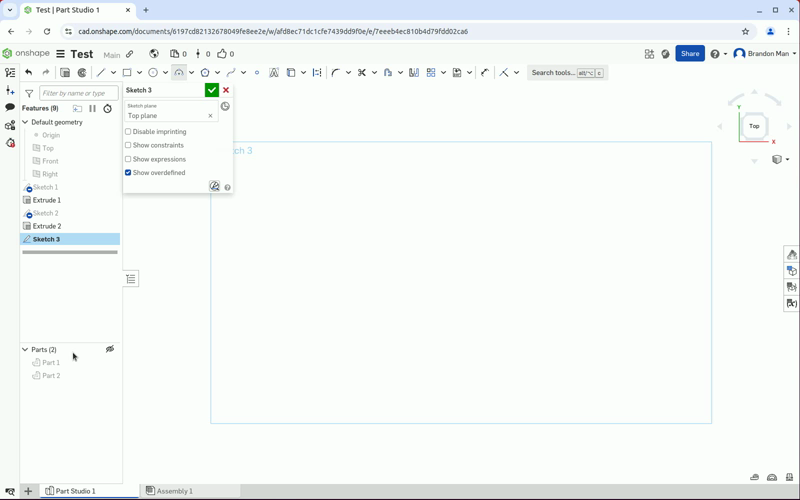
mouse_move(427, 299)
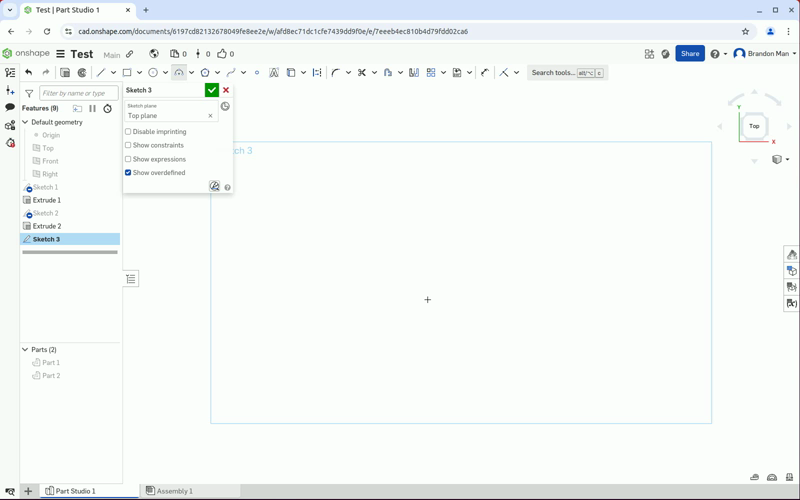
click(427, 299)
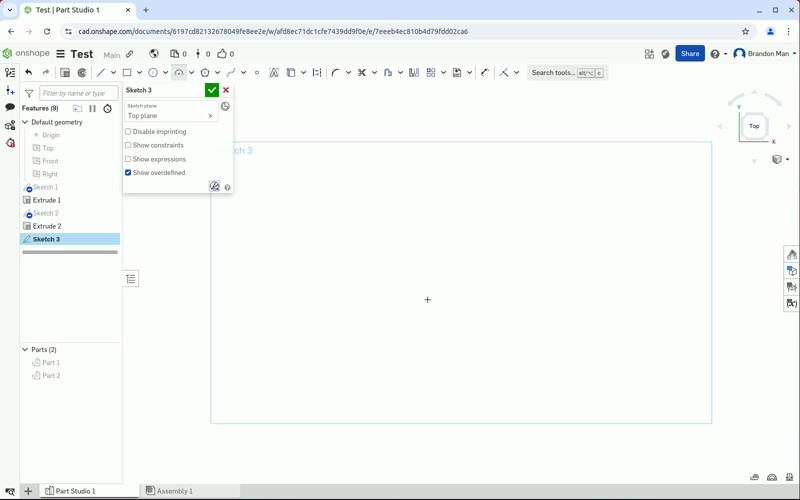
key_up(shift)
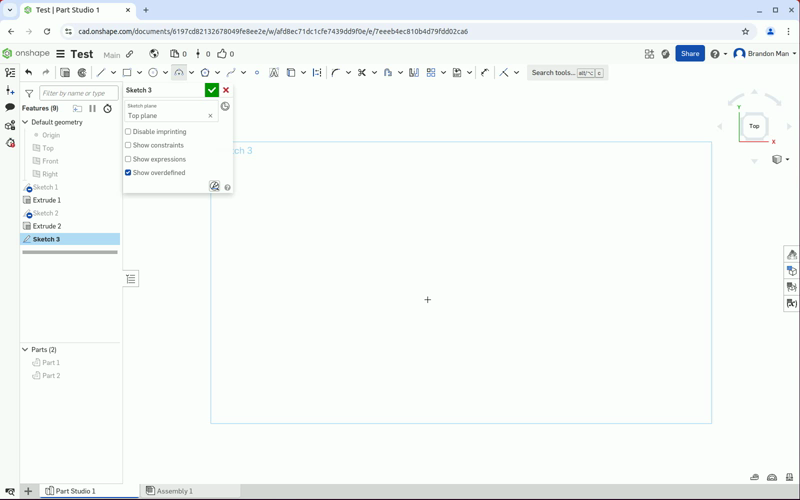
key_down(shift)
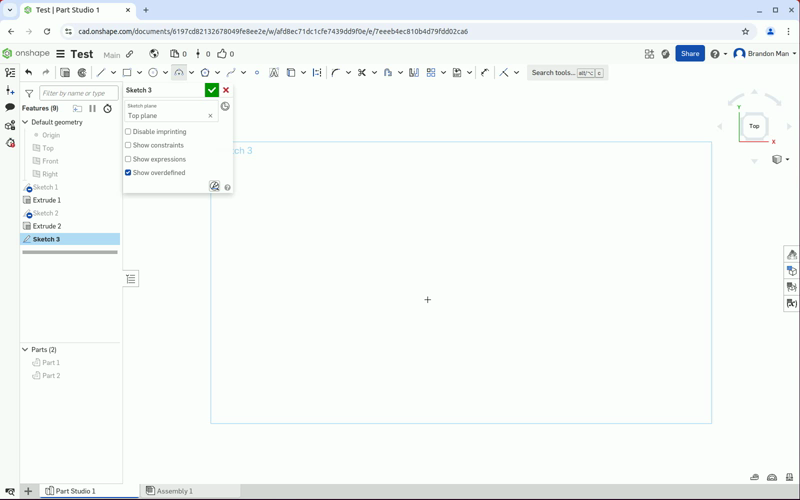
mouse_move(439, 303)
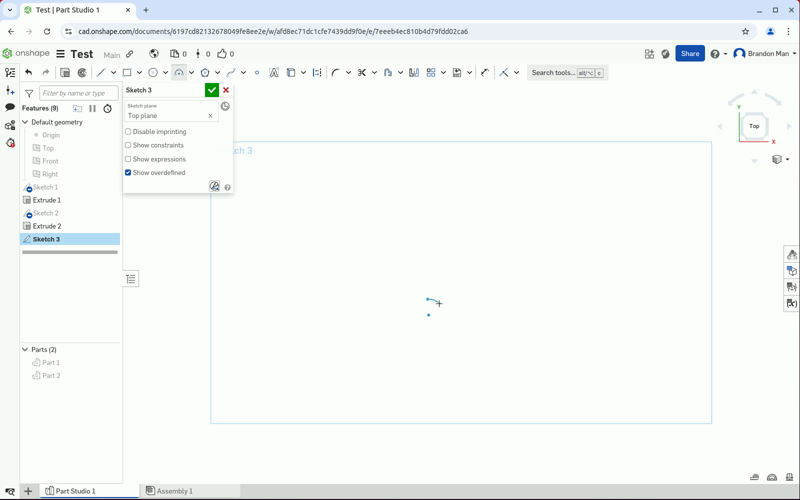
click(439, 303)
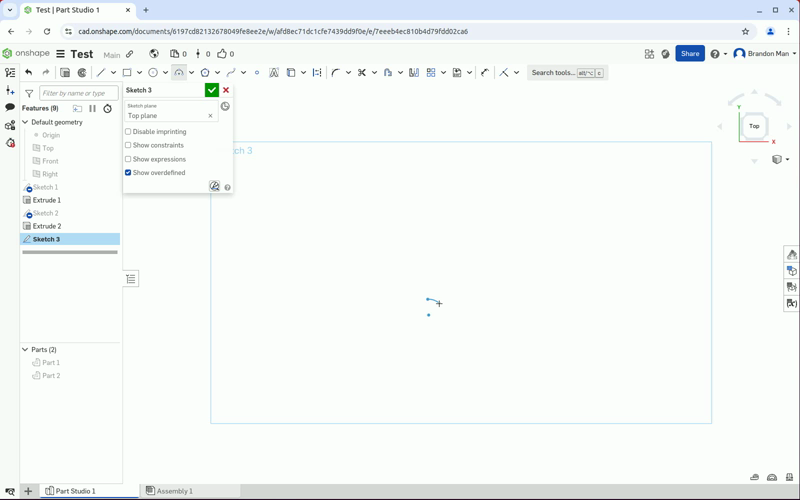
mouse_move(433, 301)
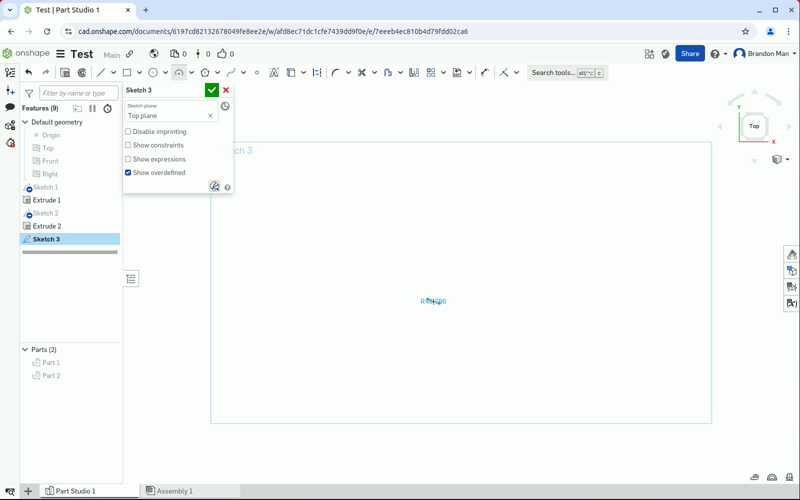
click(433, 301)
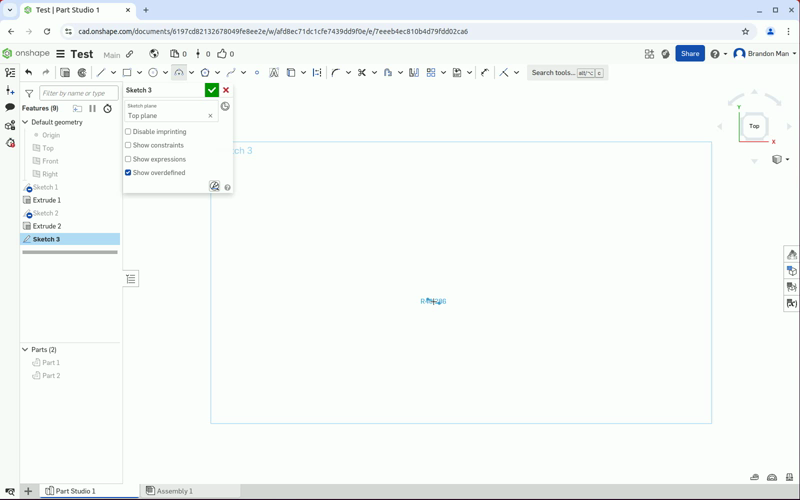
key_up(shift)
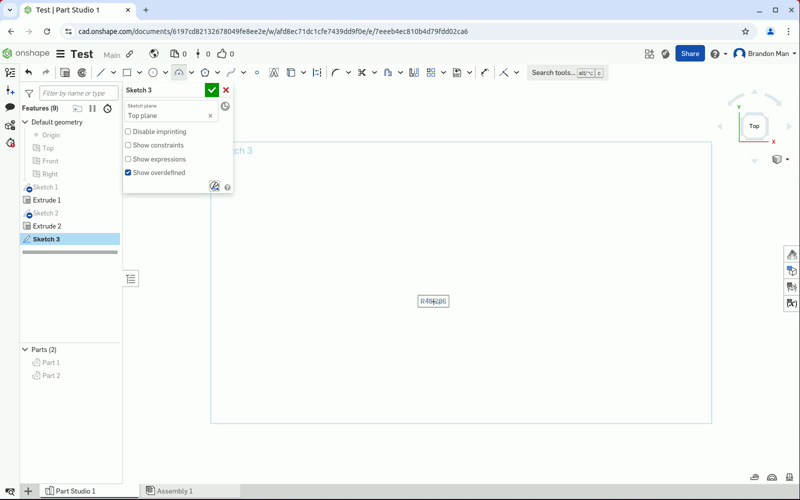
mouse_move(439, 303)
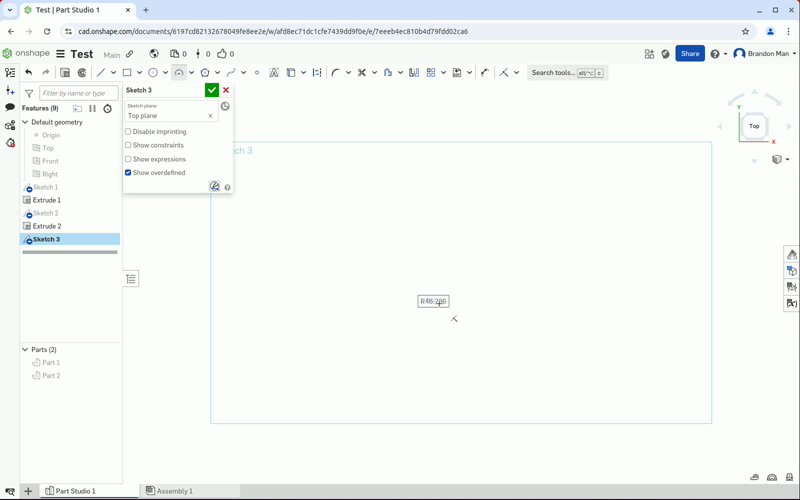
click(439, 303)
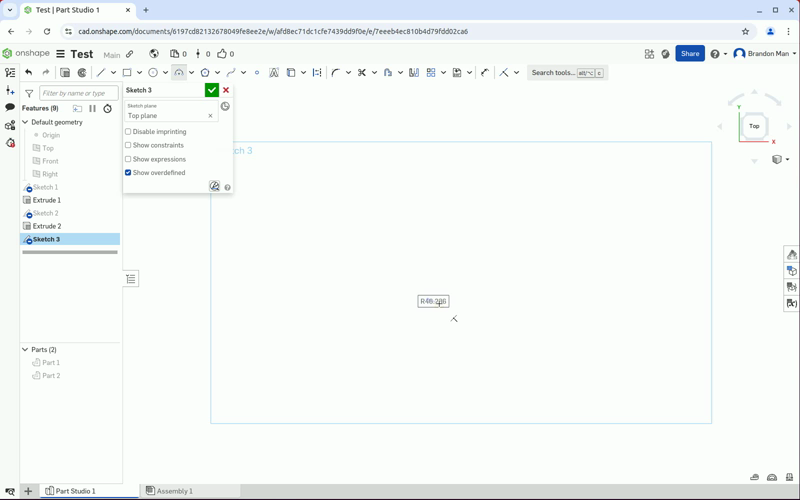
mouse_move(427, 299)
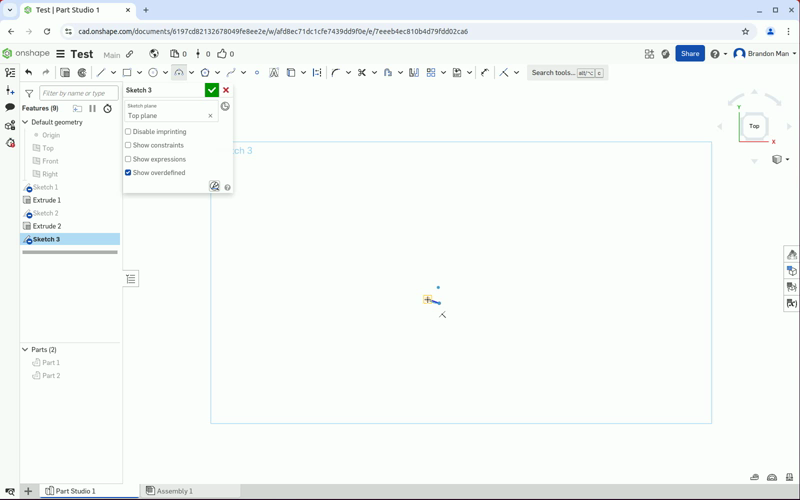
click(427, 299)
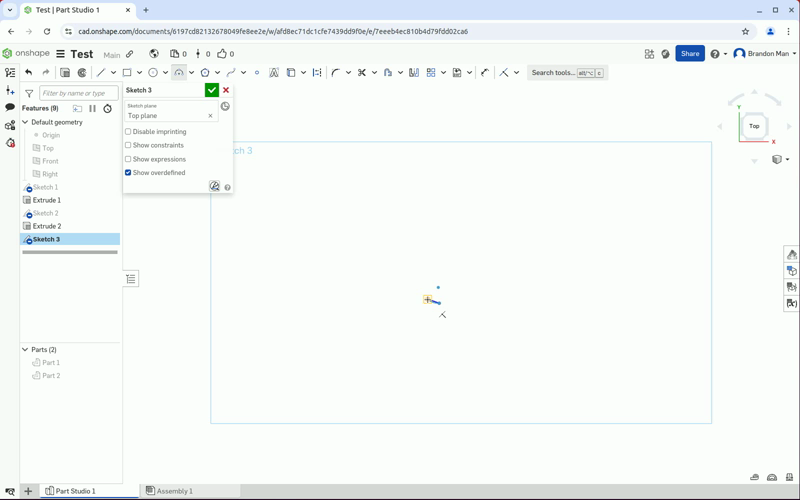
key_down(shift)
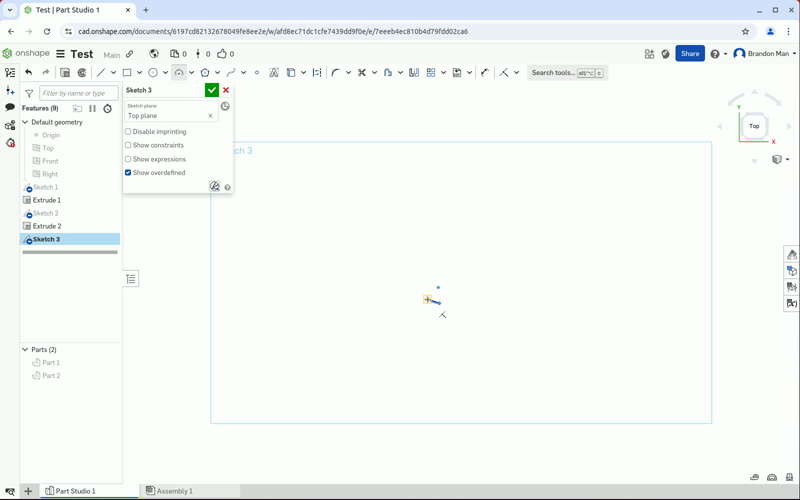
mouse_move(445, 268)
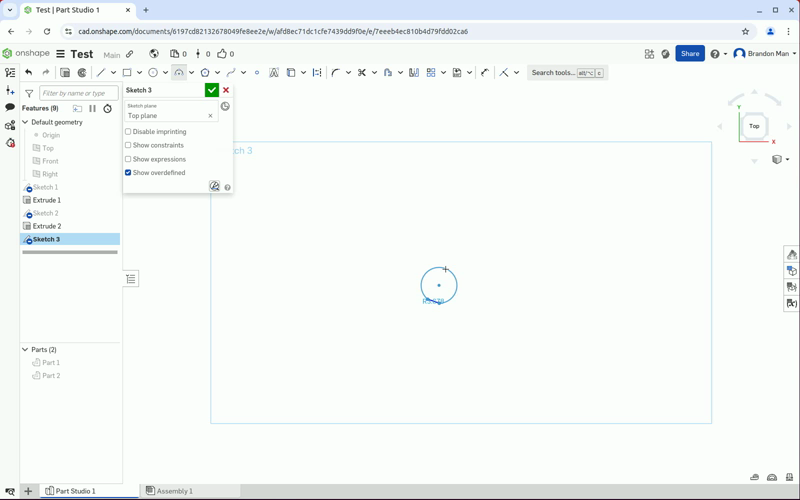
click(445, 268)
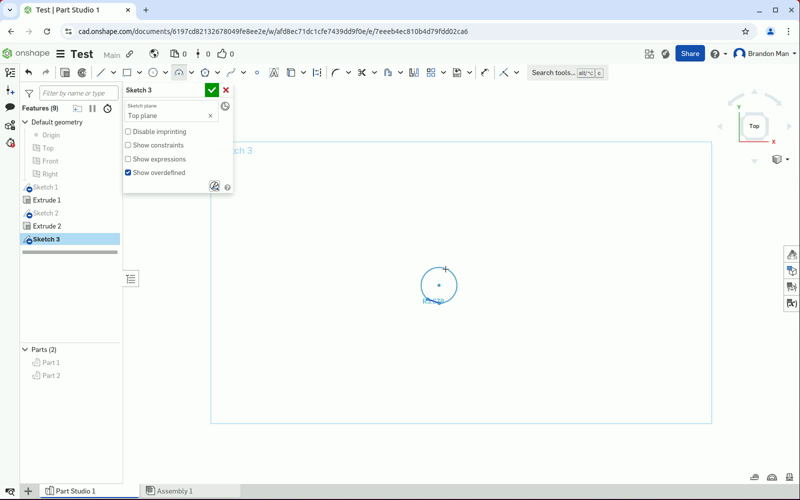
key_up(shift)
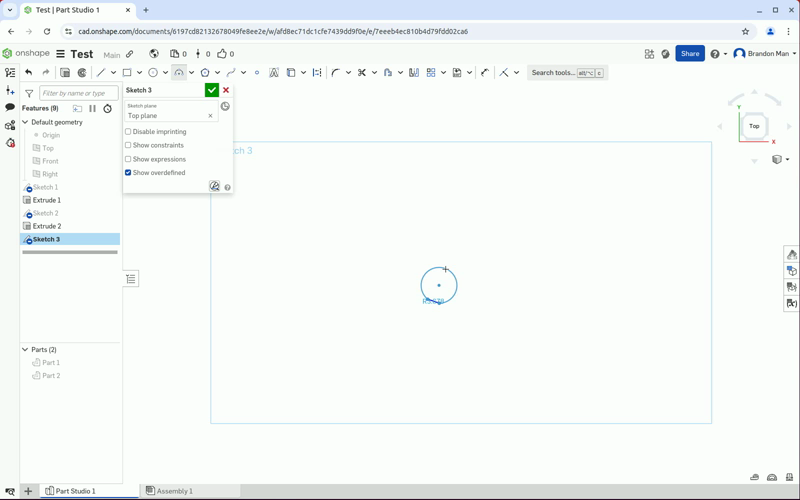
key(esc)
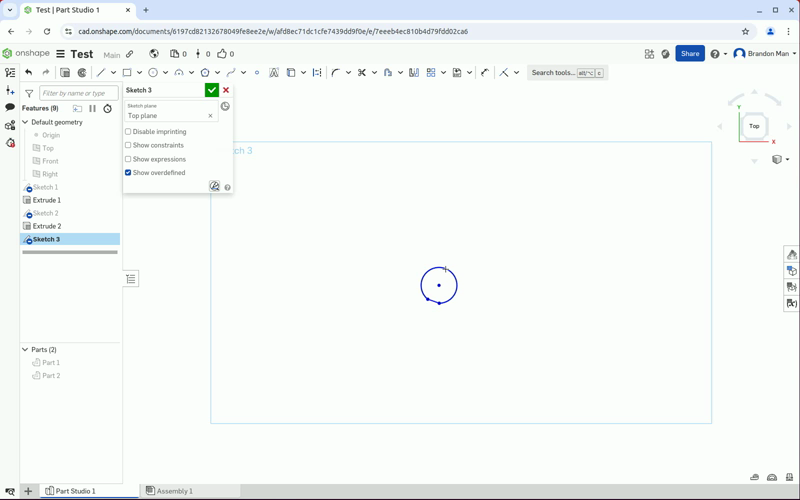
mouse_move(453, 292)
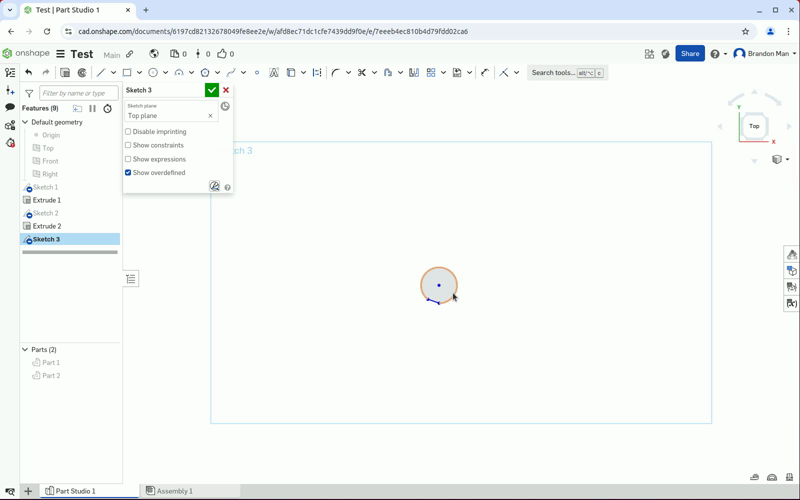
scroll(6)
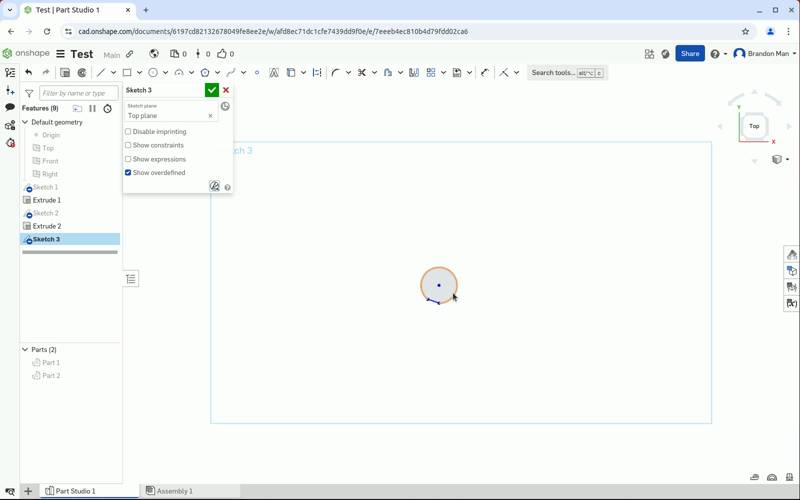
scroll(6)
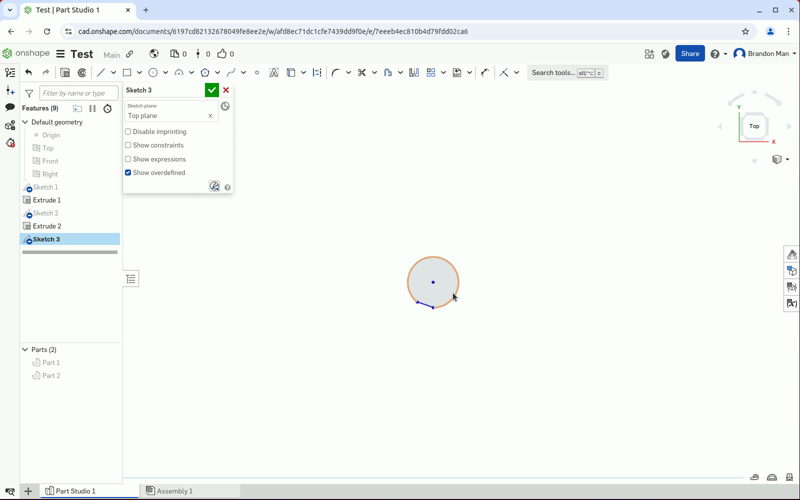
scroll(6)
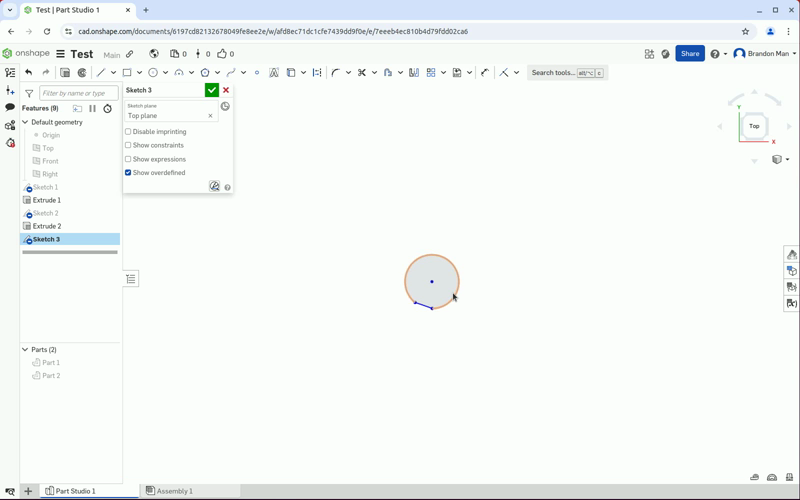
scroll(6)
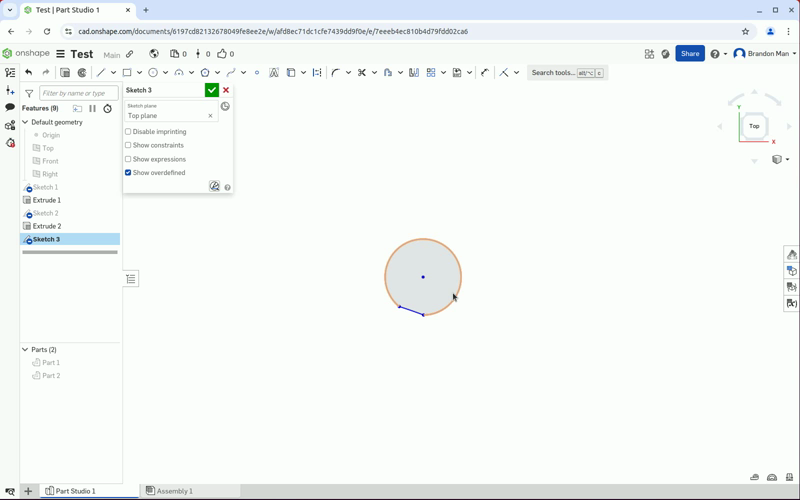
scroll(6)
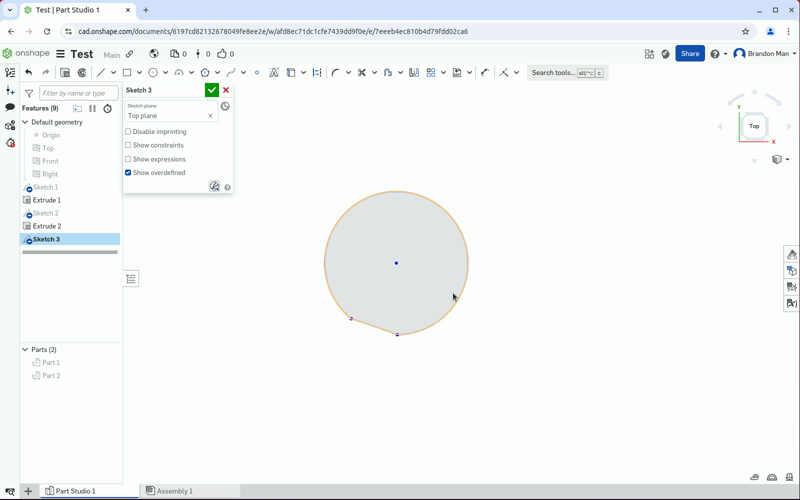
scroll(6)
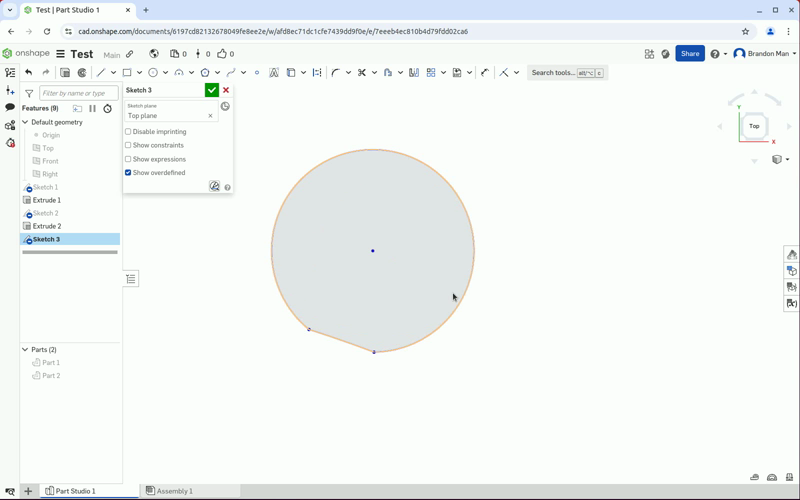
scroll(6)
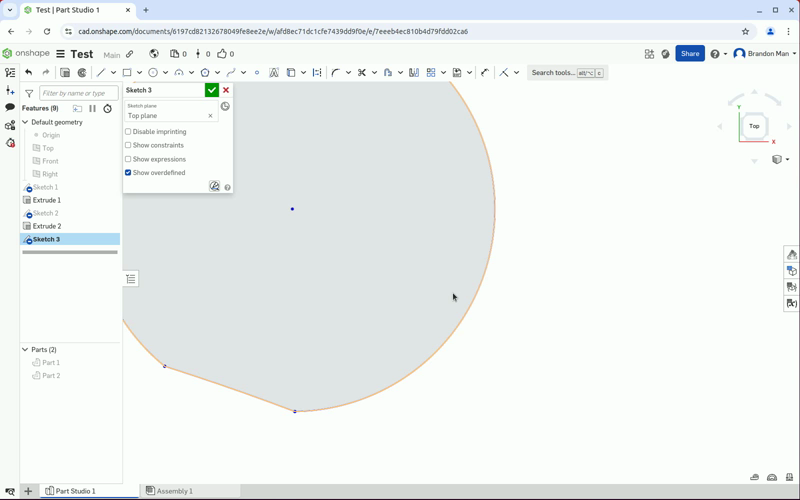
click(453, 292)
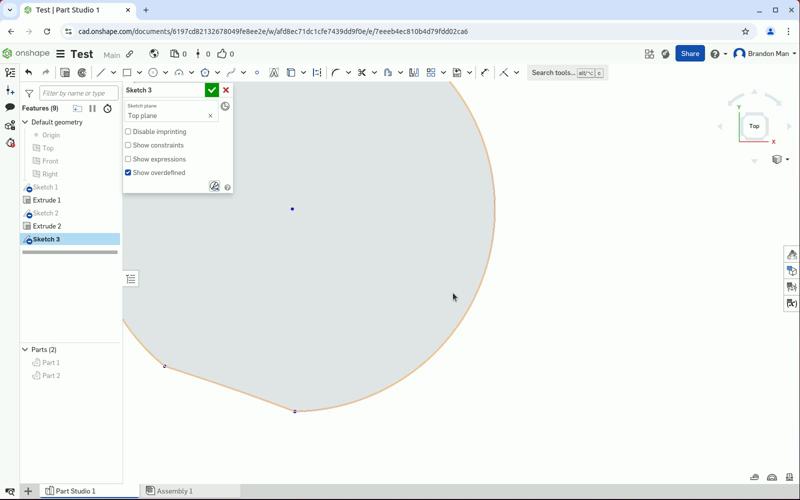
scroll(-6)
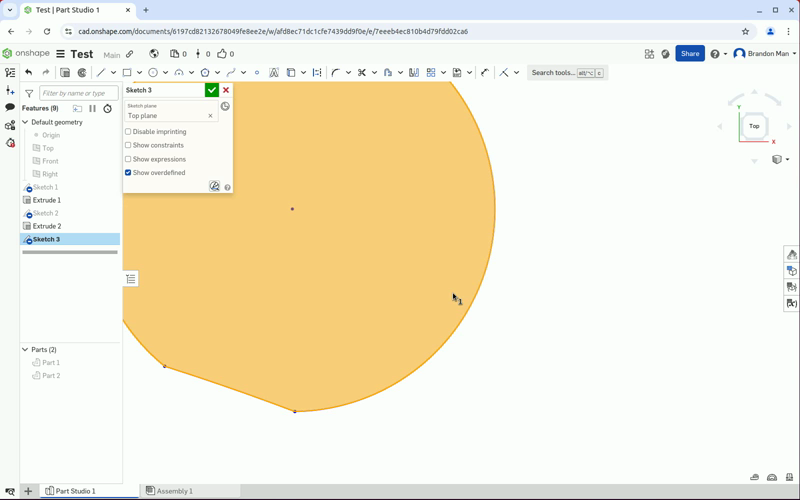
scroll(-6)
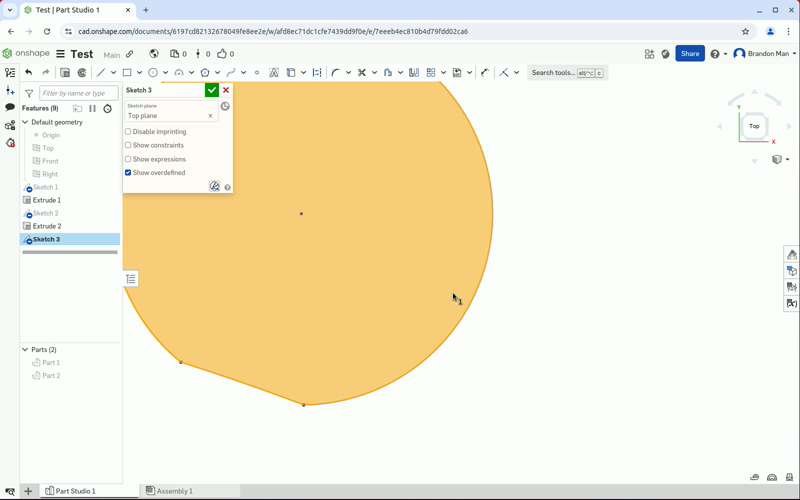
scroll(-6)
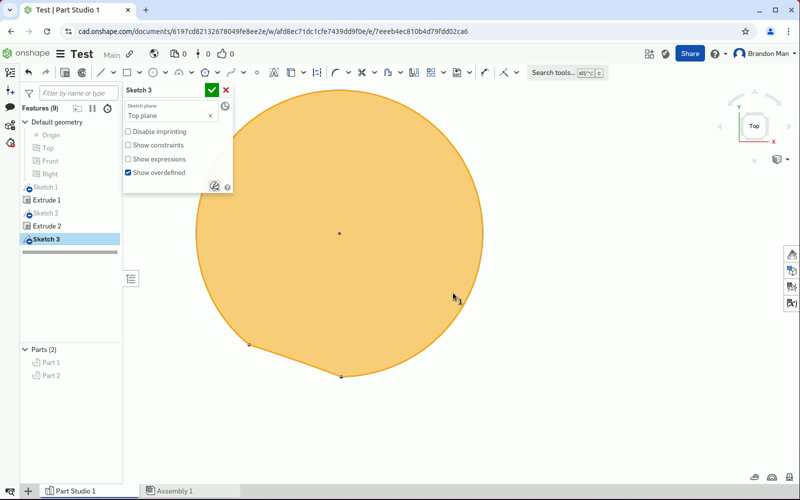
scroll(-6)
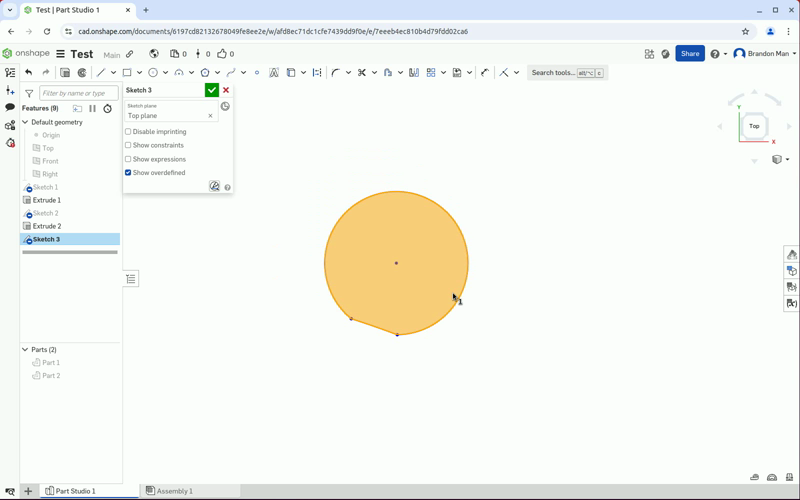
scroll(-6)
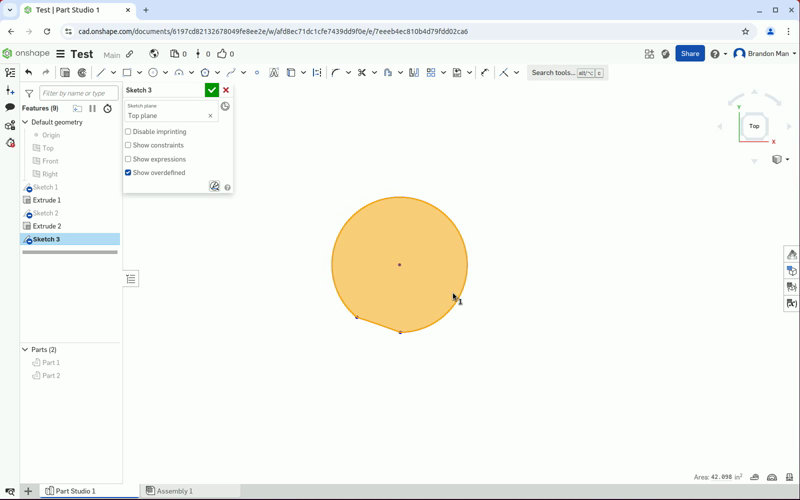
scroll(-6)
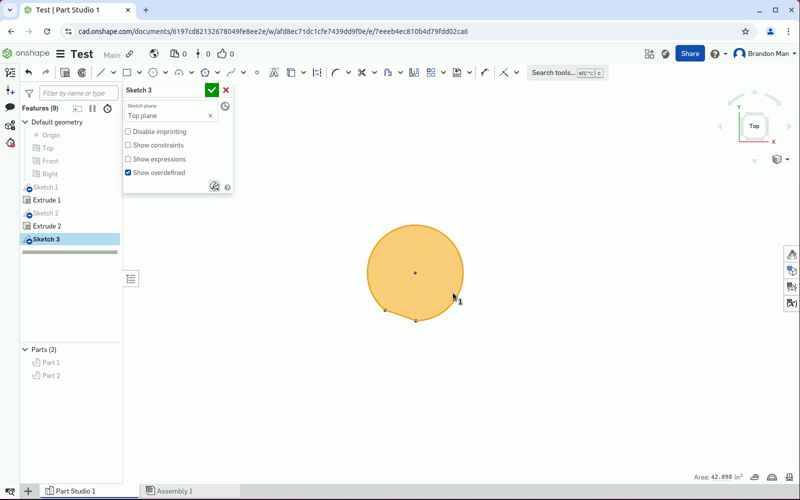
scroll(-6)
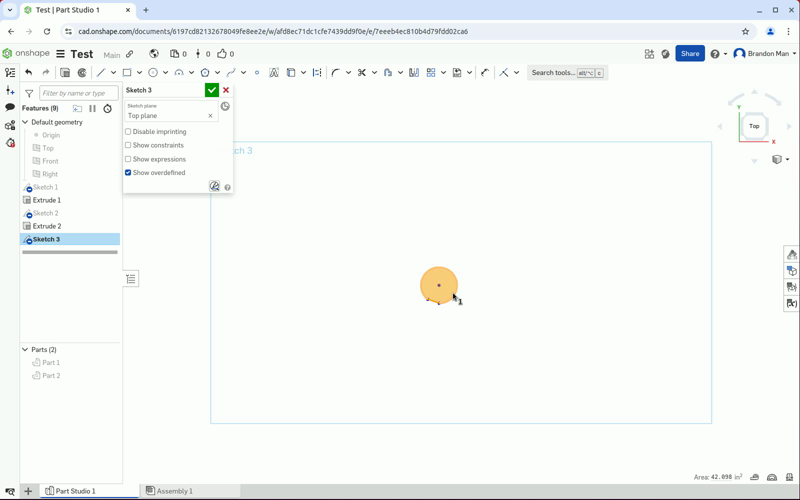
mouse_move(73, 352)
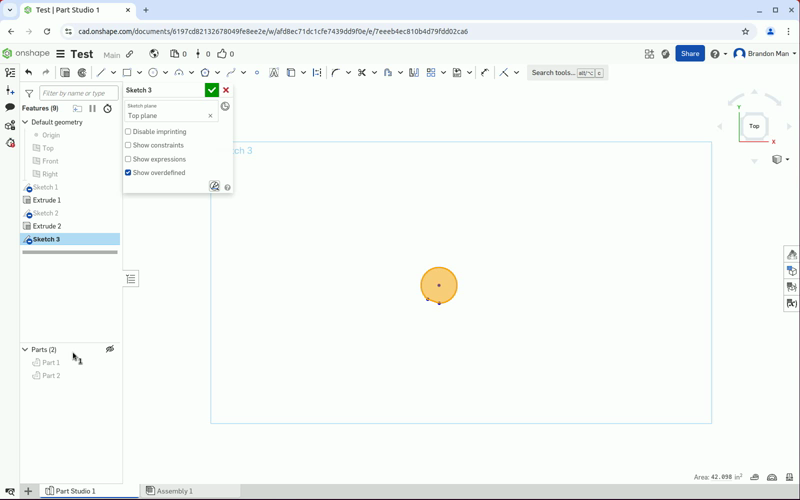
key(shift+y)
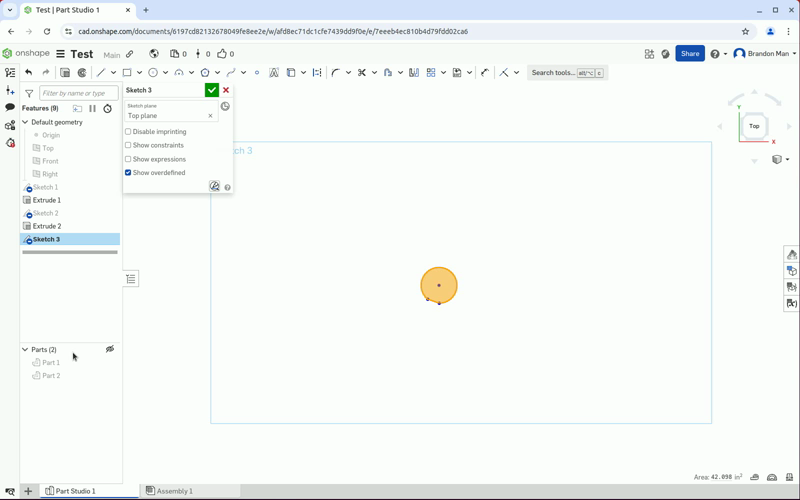
key(shift+e)
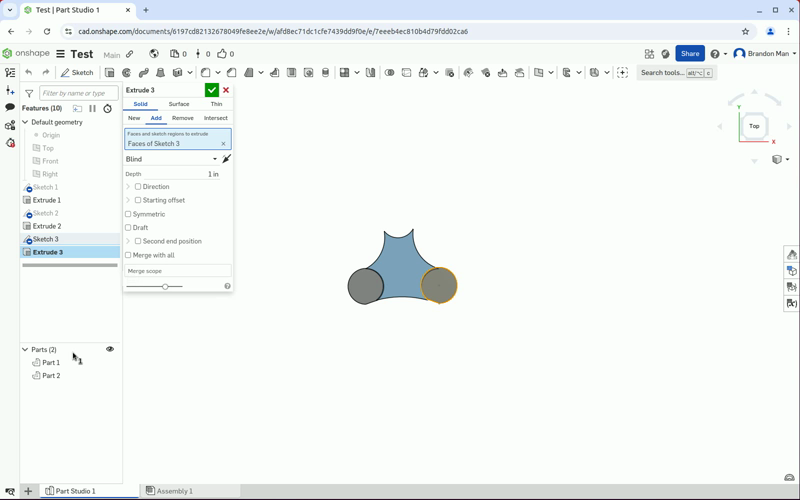
mouse_move(143, 106)
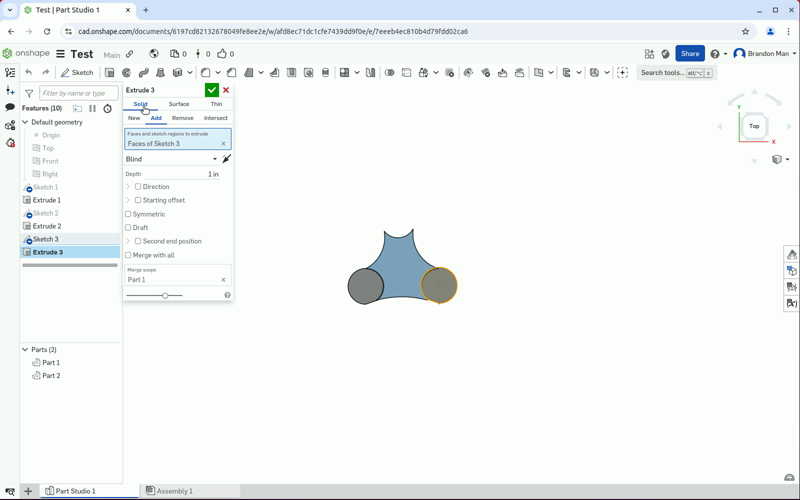
click(143, 106)
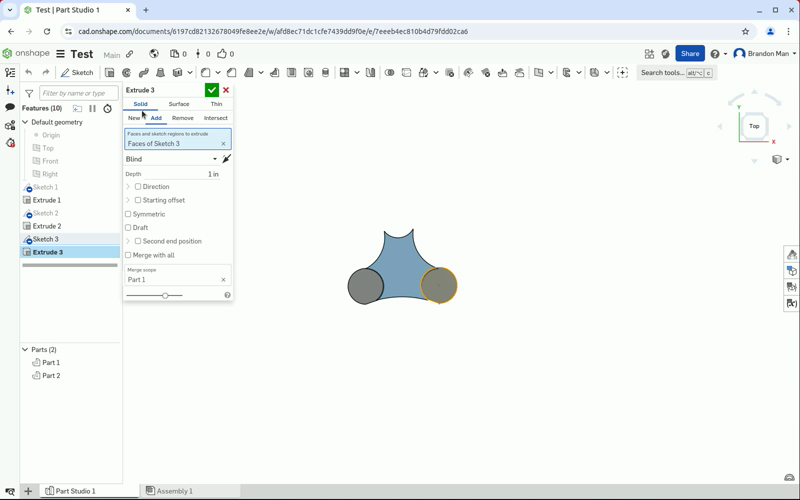
mouse_move(137, 120)
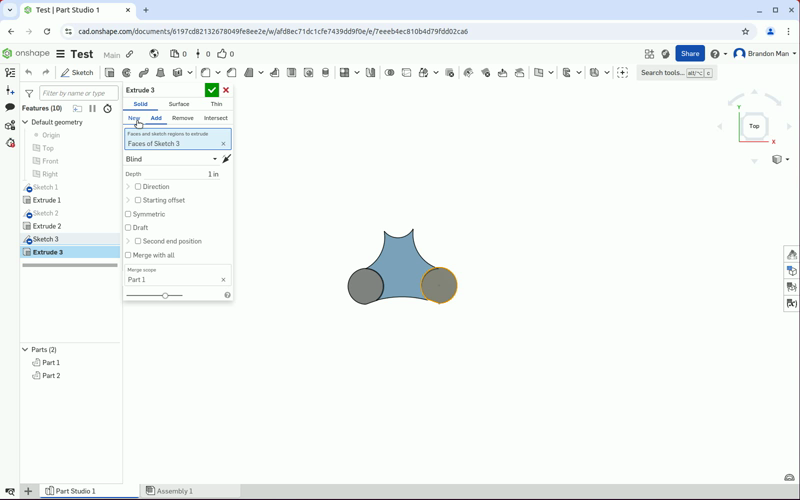
click(137, 120)
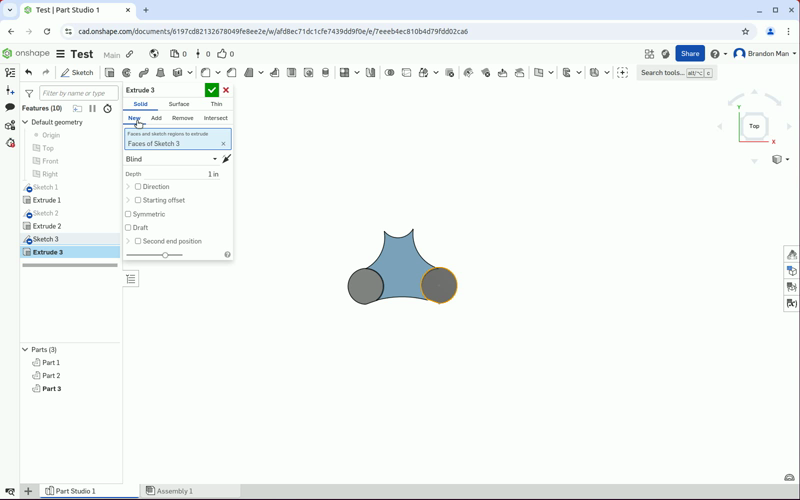
key(tab, 4)
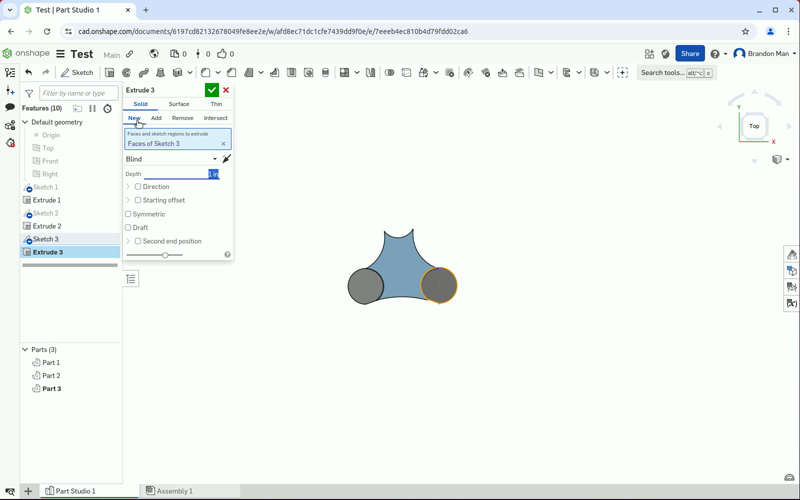
text(9.628)
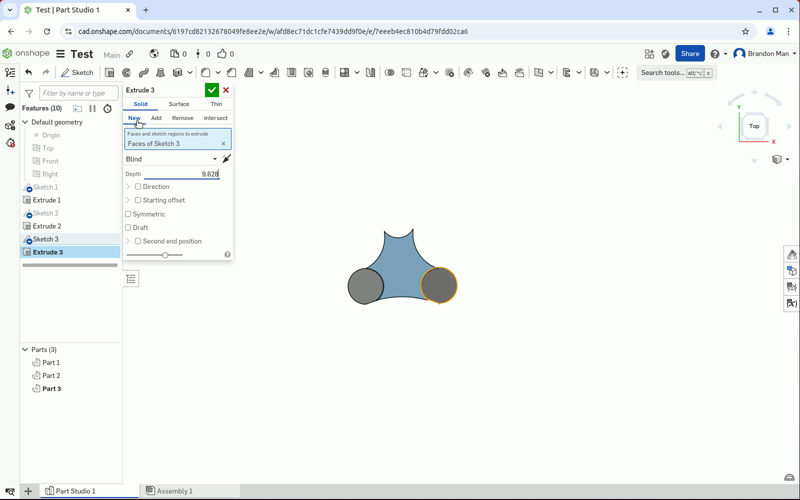
key(enter)
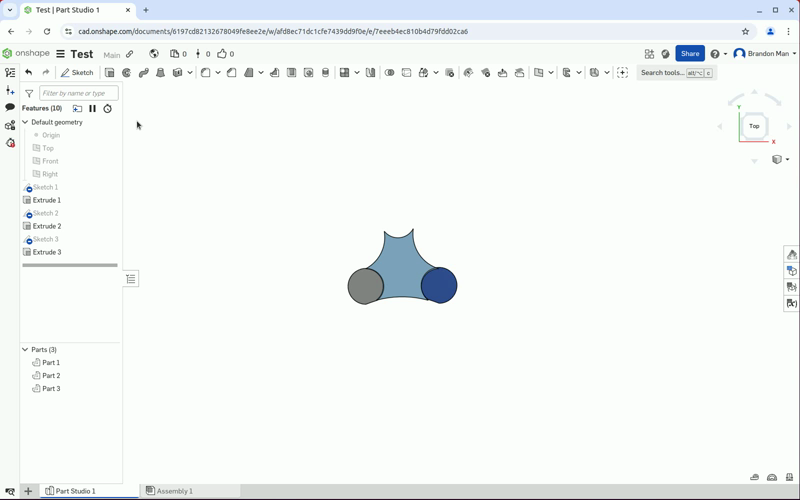
key(shift+h)
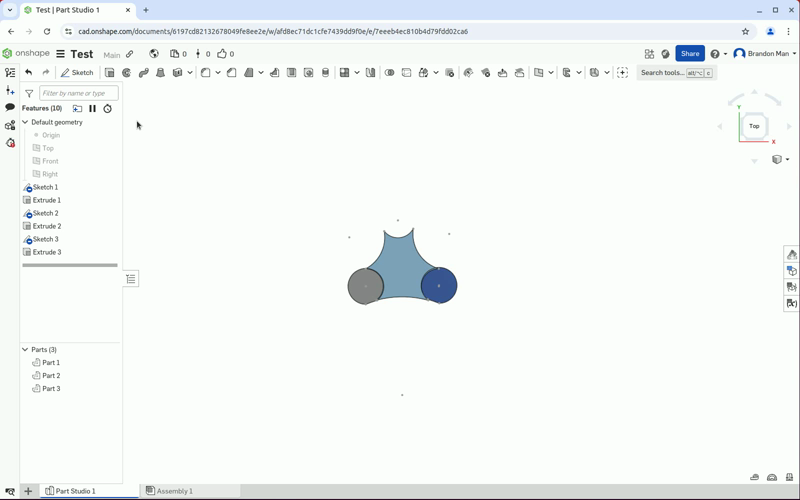
key(shift+h)
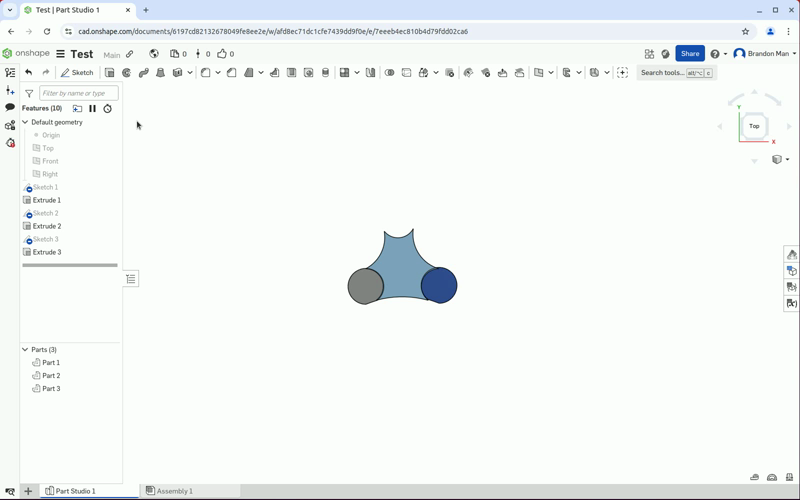
mouse_move(73, 189)
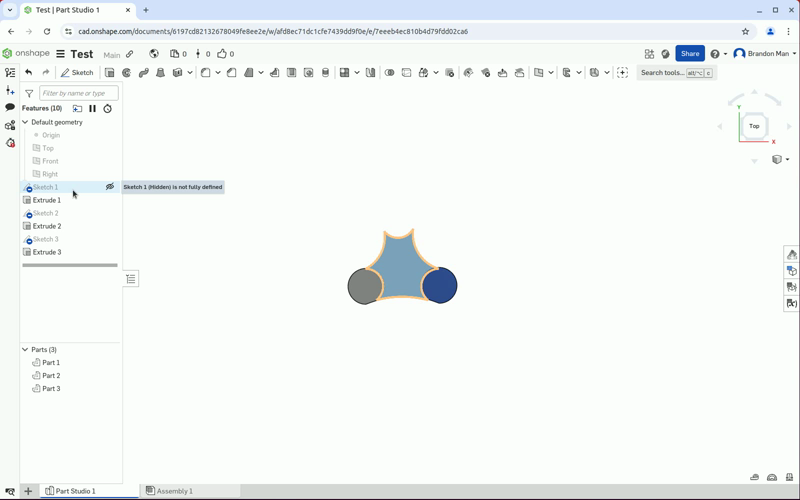
click(73, 189)
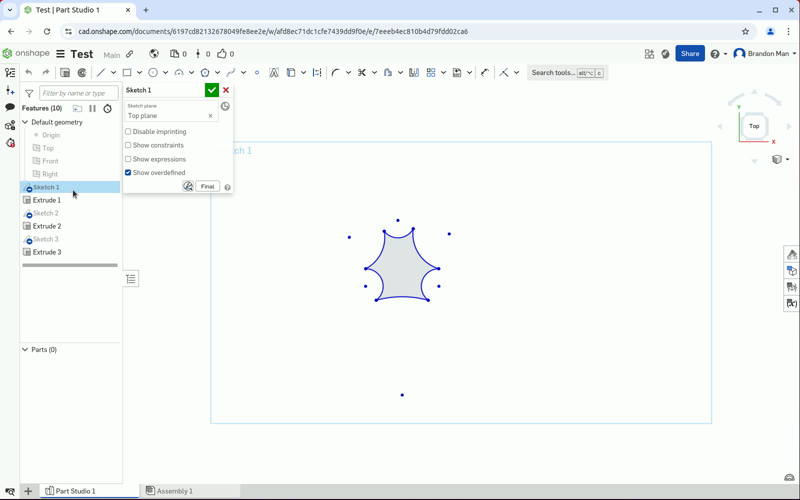
mouse_move(229, 92)
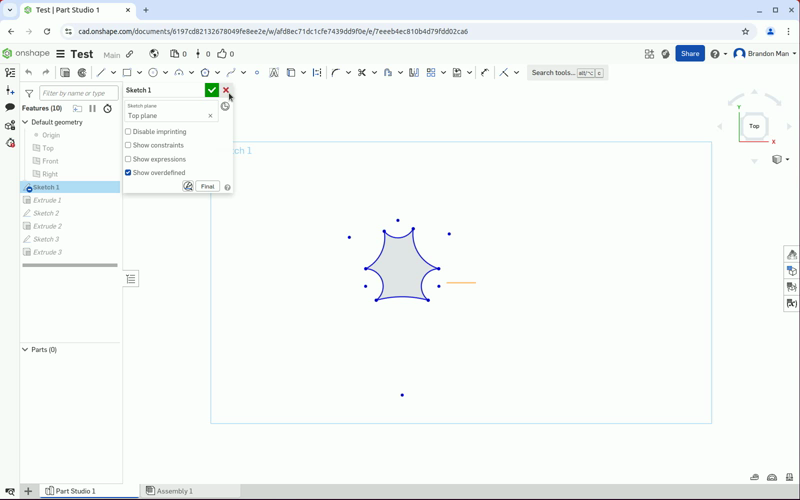
click(229, 92)
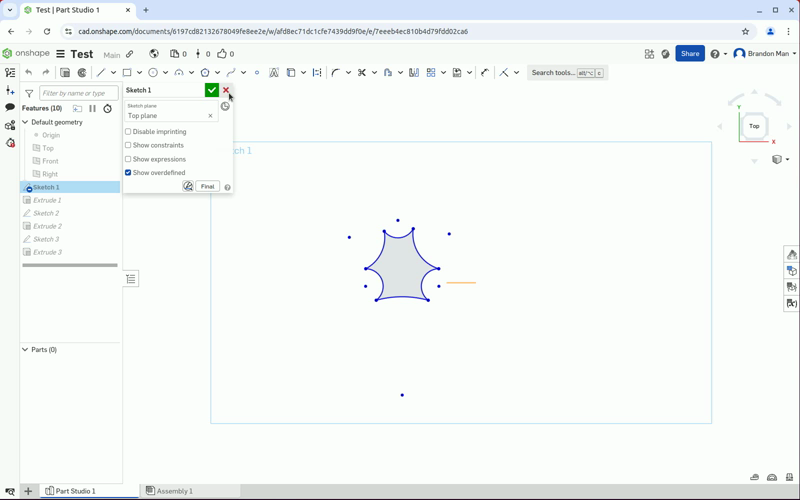
key(shift+s)
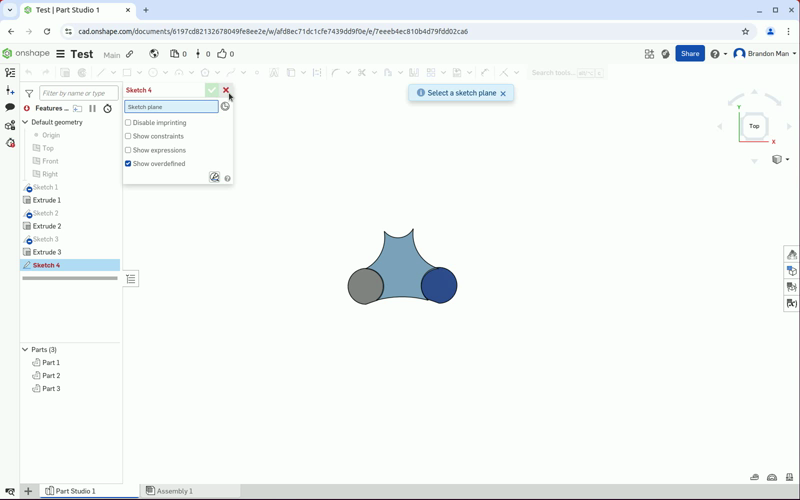
mouse_move(73, 150)
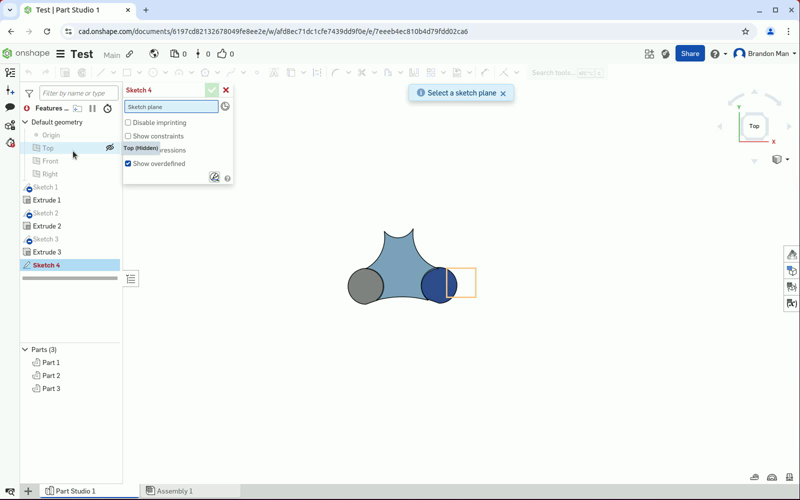
click(73, 150)
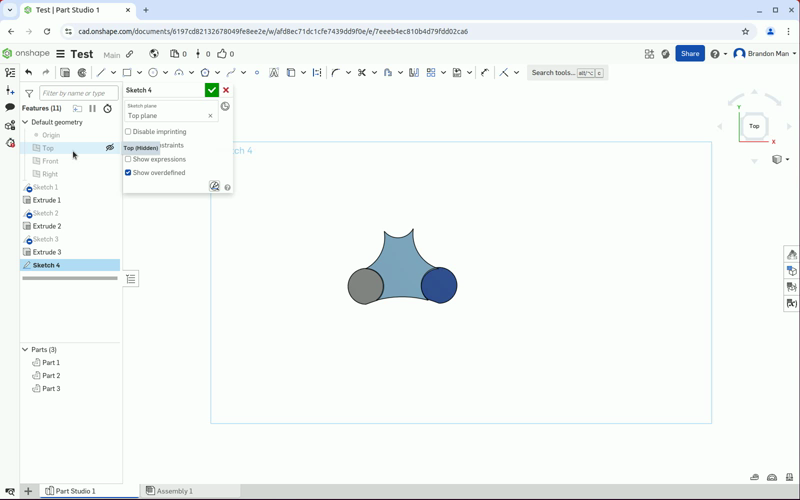
mouse_move(73, 352)
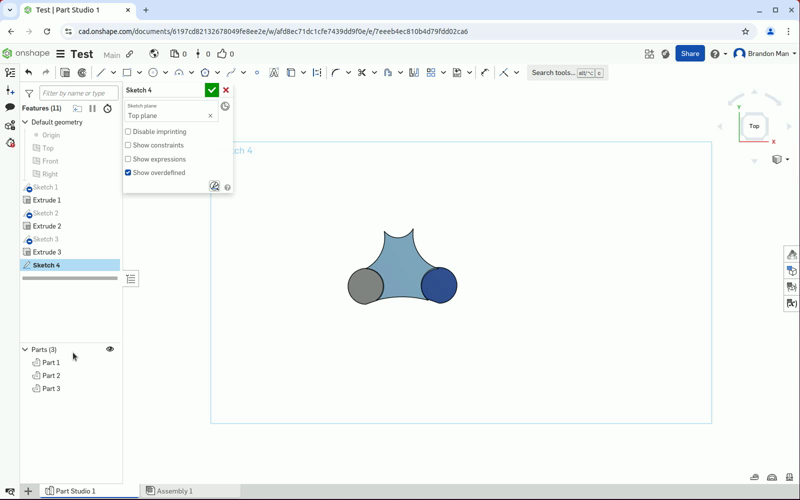
key(y)
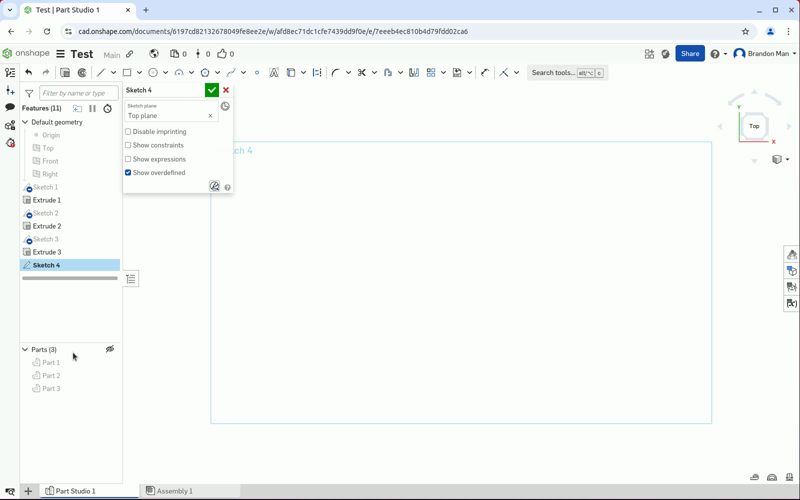
key(a)
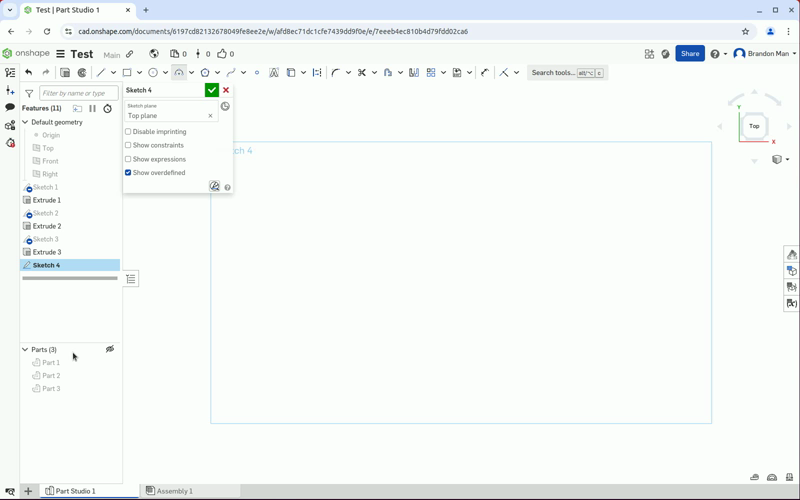
key_down(shift)
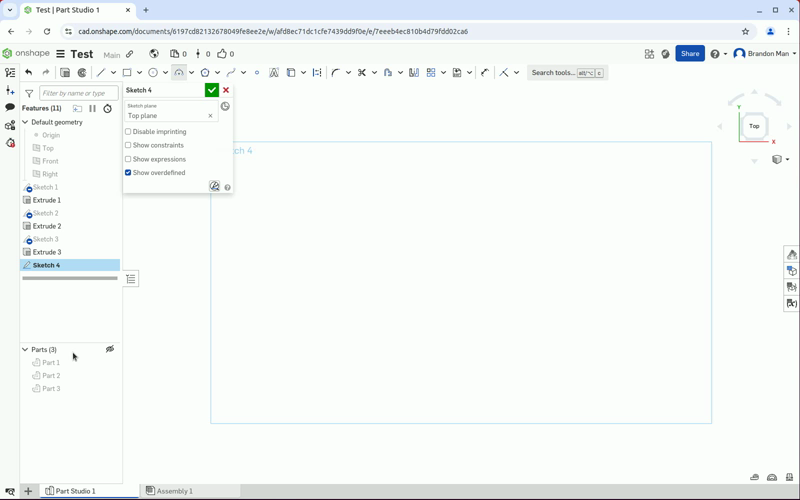
mouse_move(379, 219)
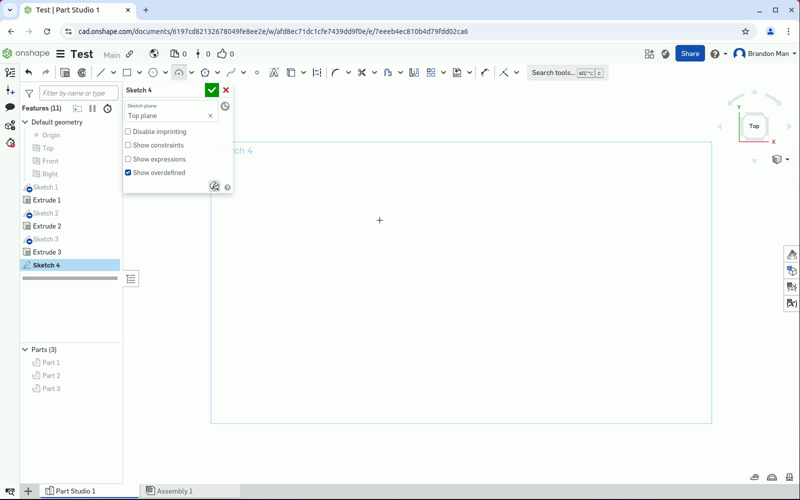
click(379, 219)
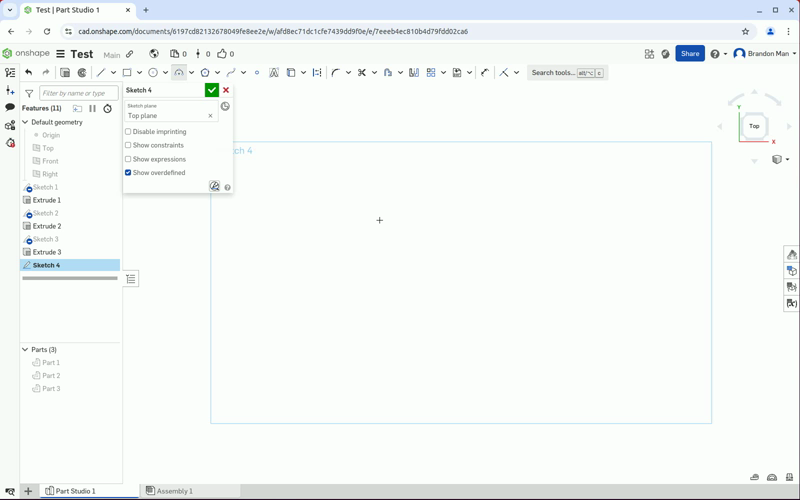
key_up(shift)
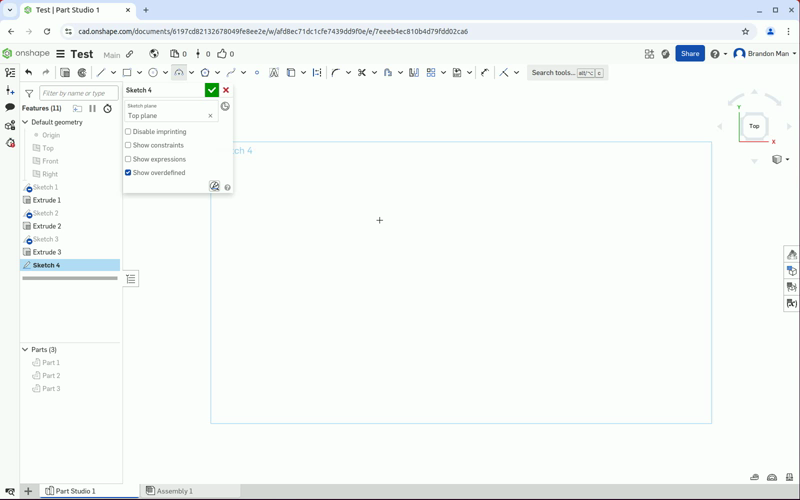
key_down(shift)
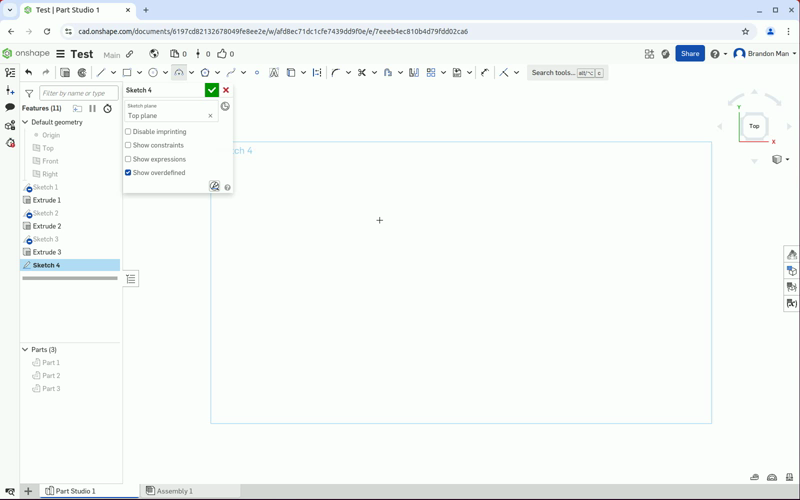
mouse_move(383, 230)
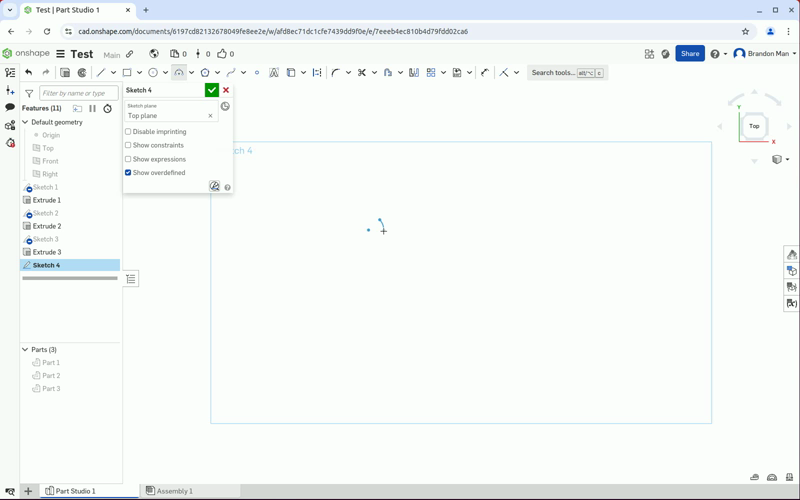
click(383, 230)
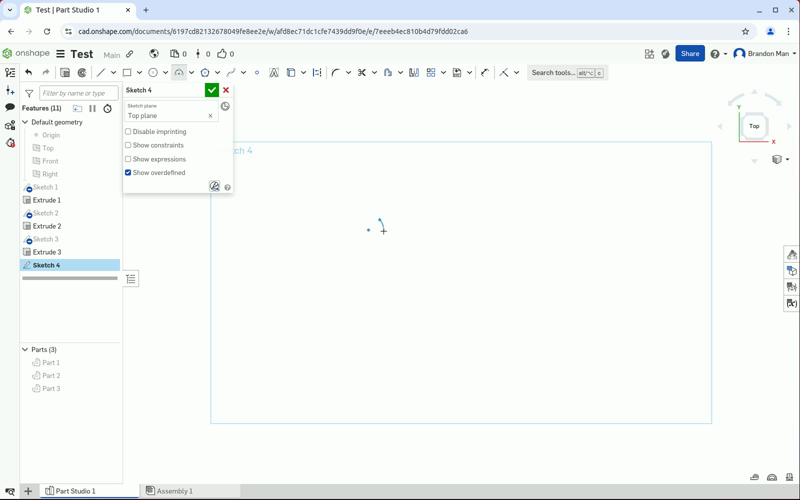
mouse_move(382, 225)
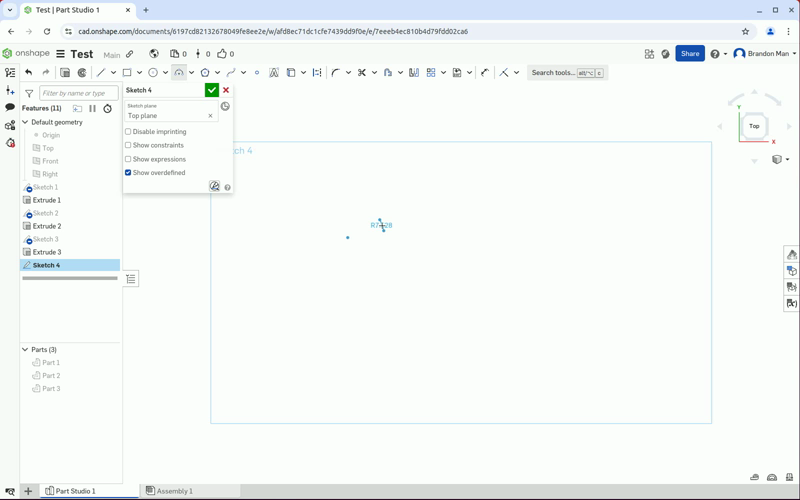
click(382, 225)
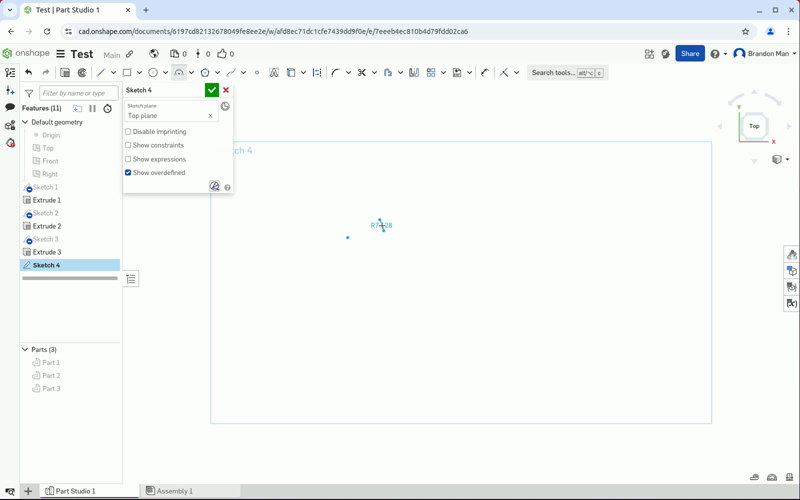
key_up(shift)
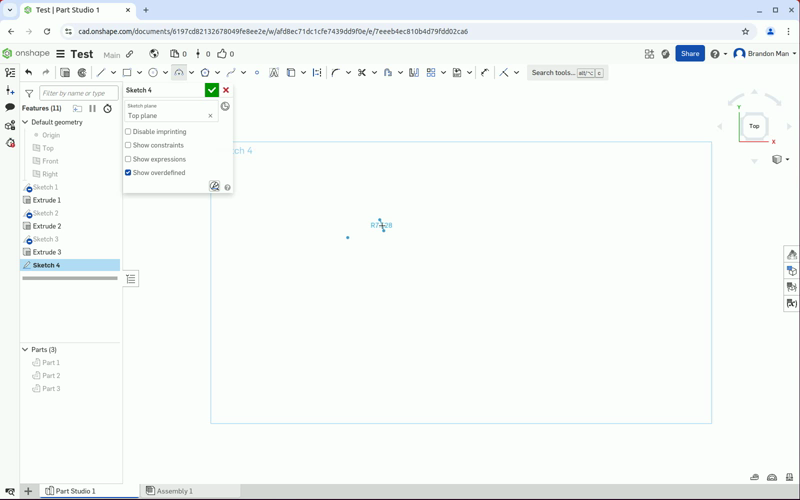
mouse_move(383, 230)
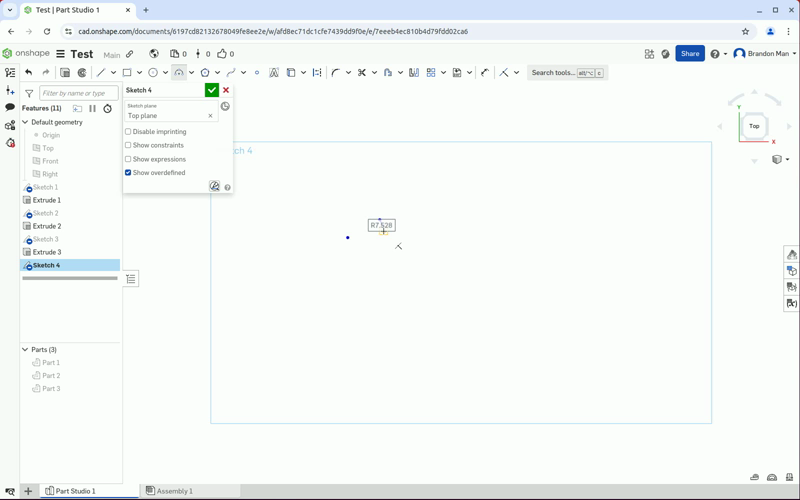
click(383, 230)
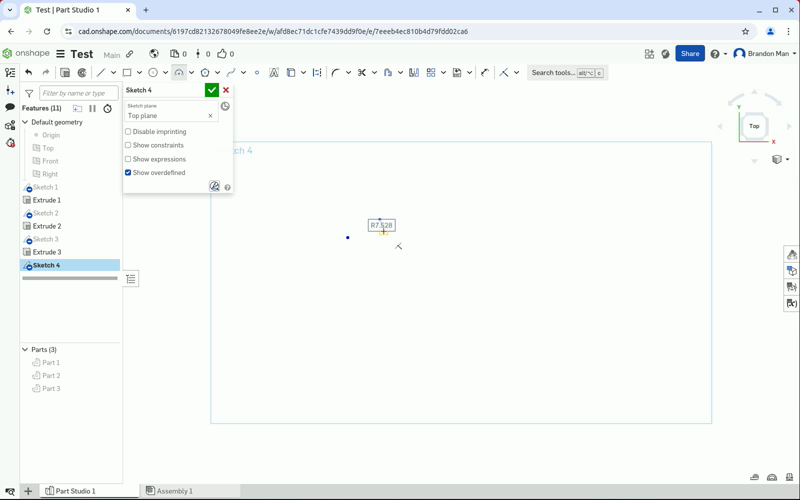
key_down(shift)
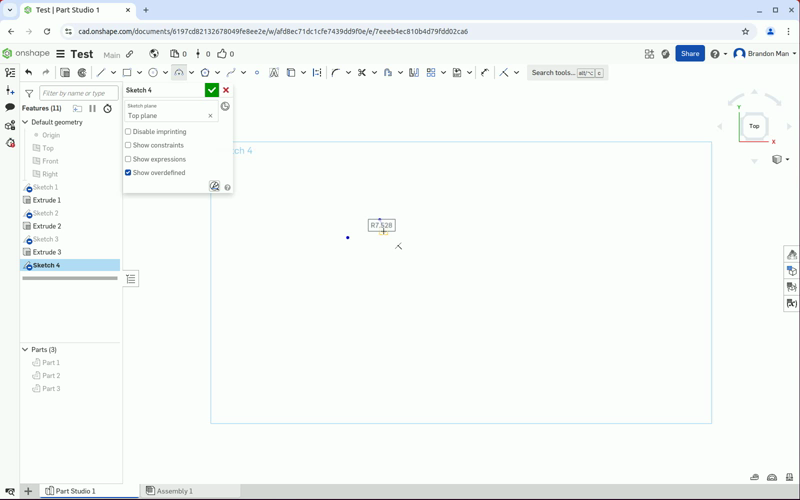
mouse_move(413, 228)
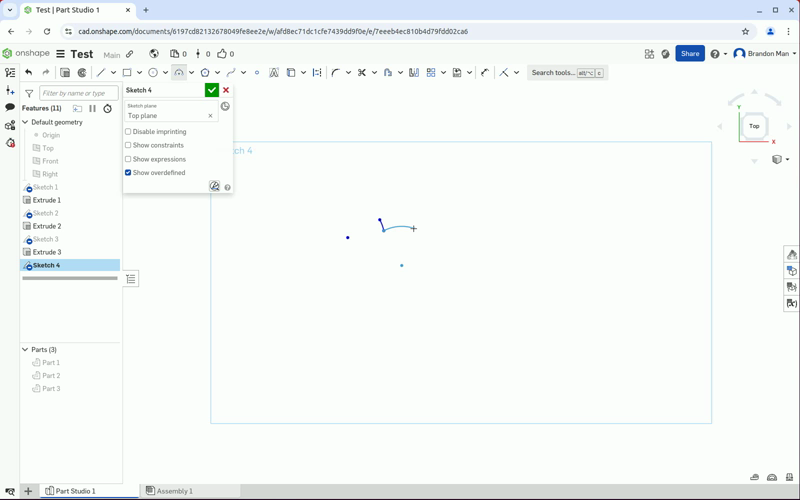
click(413, 228)
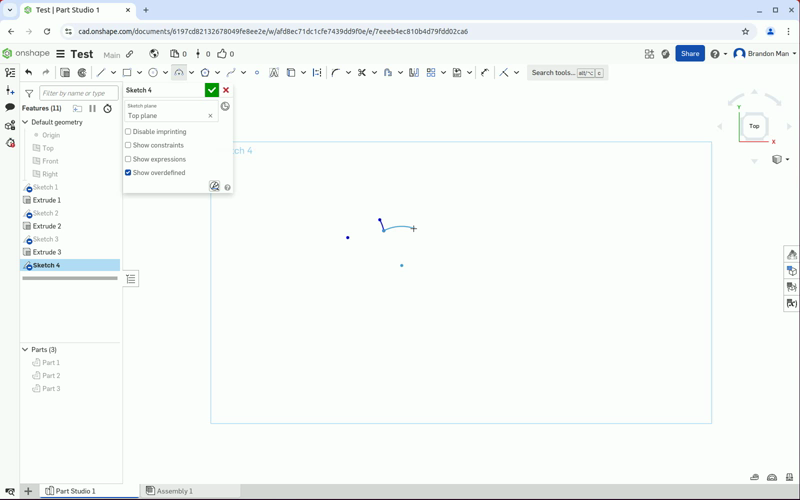
mouse_move(399, 237)
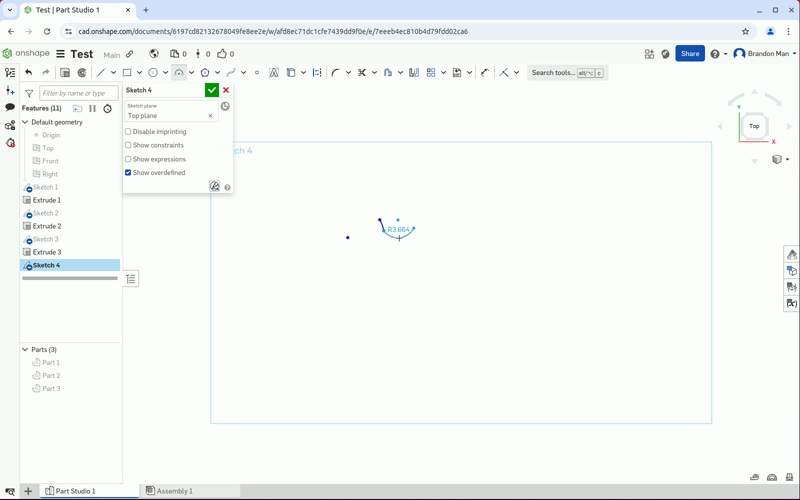
click(399, 237)
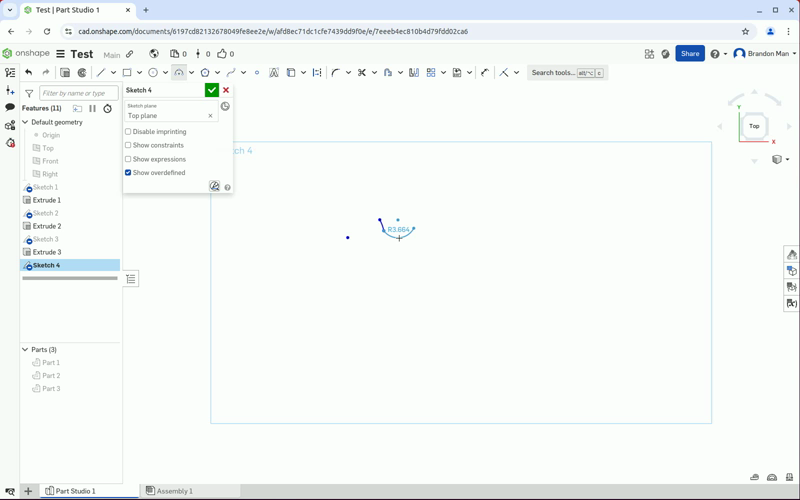
key_up(shift)
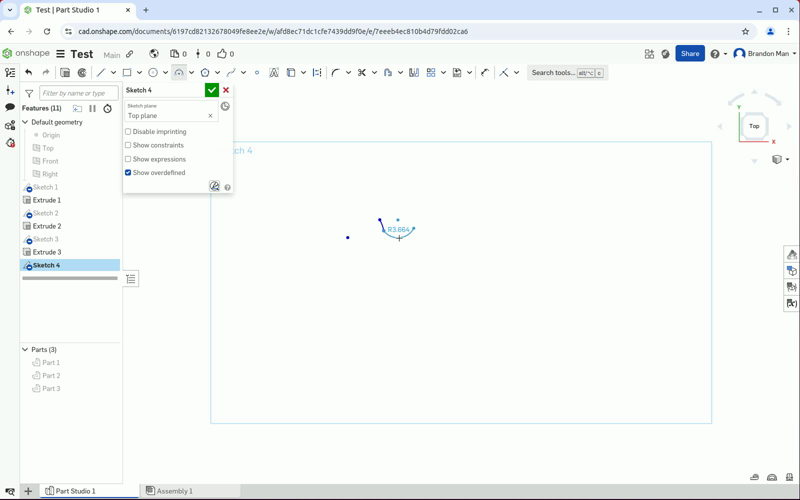
mouse_move(413, 228)
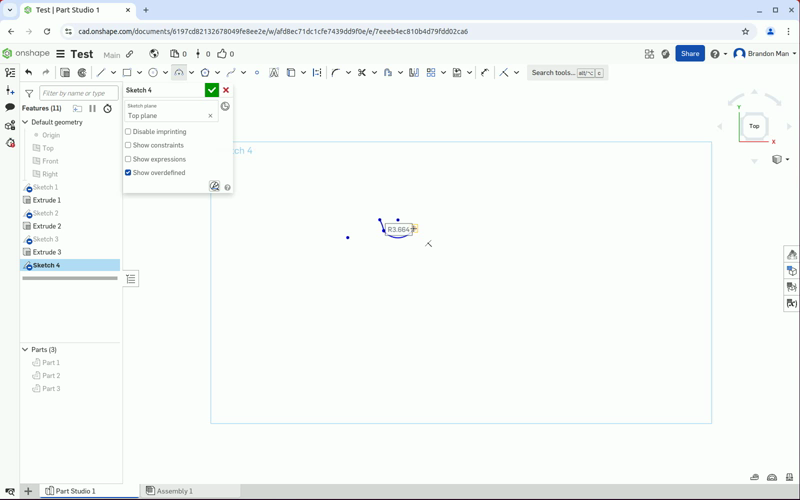
click(413, 228)
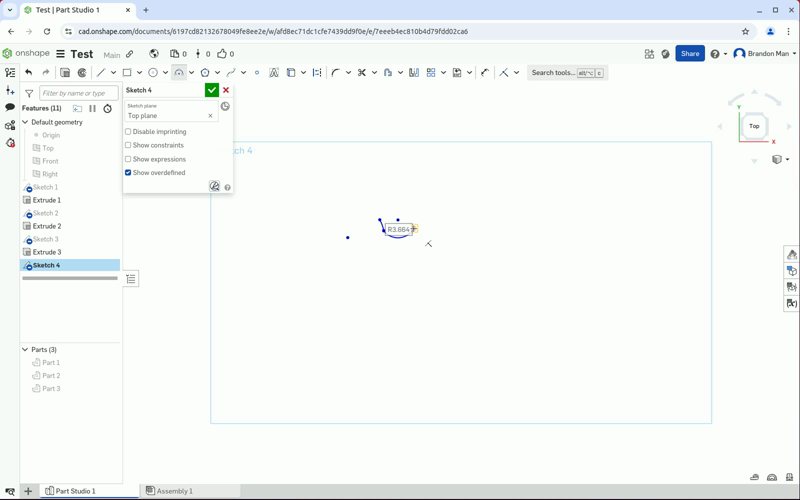
key_down(shift)
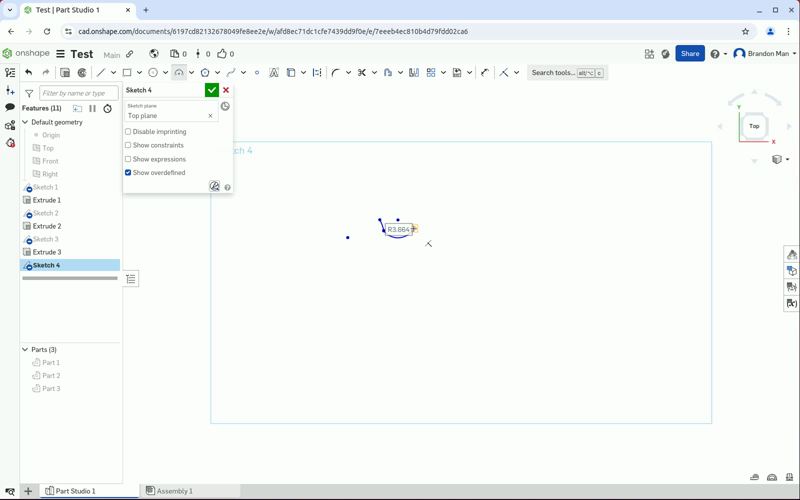
mouse_move(415, 219)
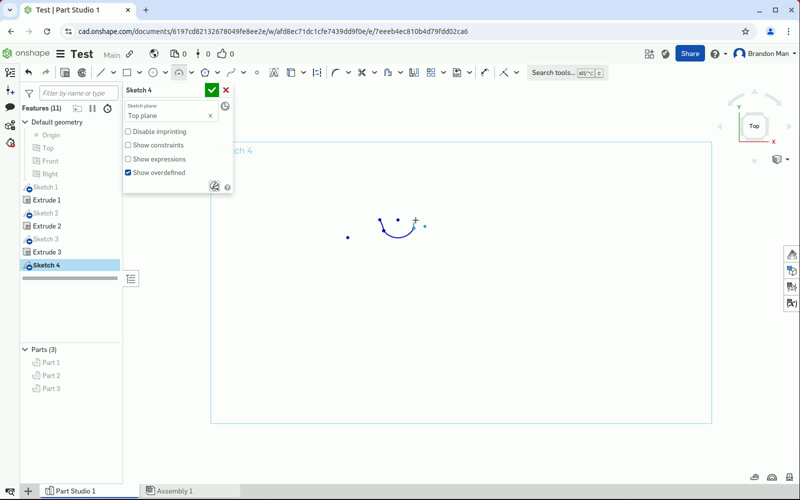
click(415, 219)
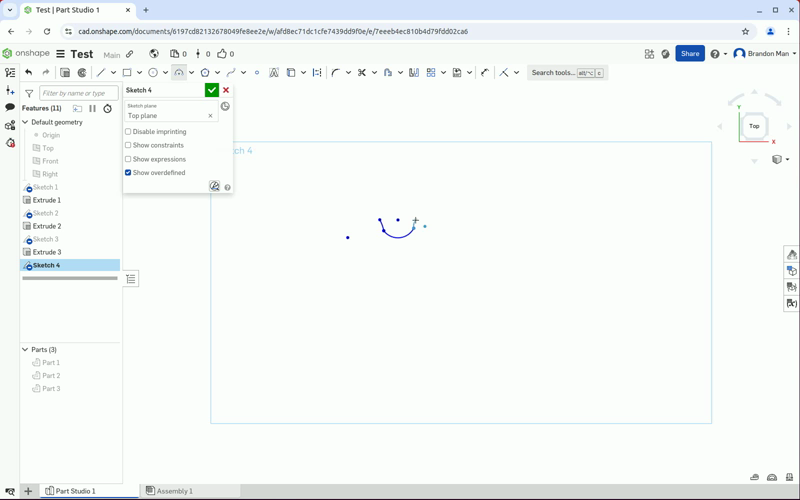
mouse_move(414, 223)
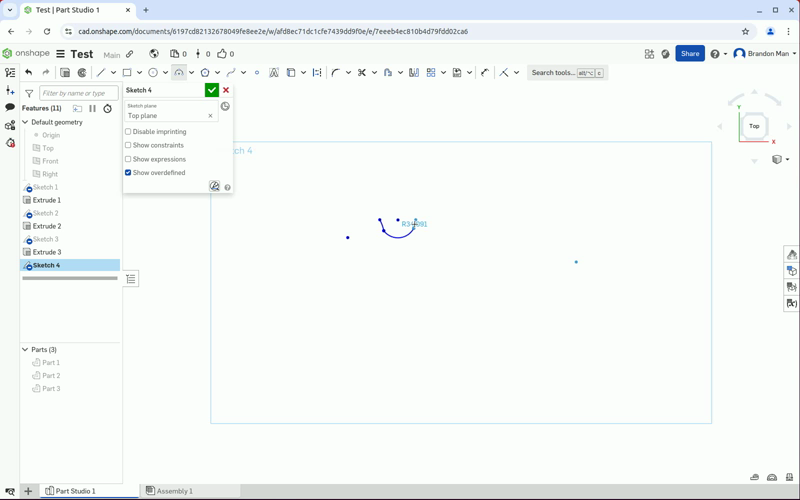
click(414, 223)
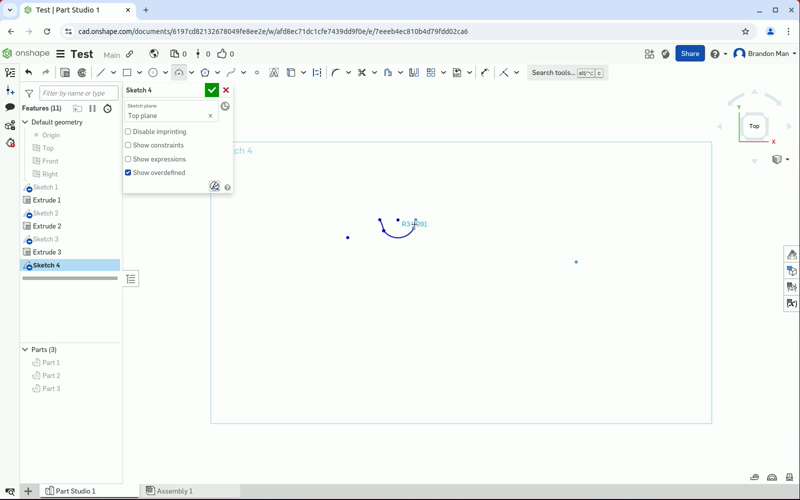
key_up(shift)
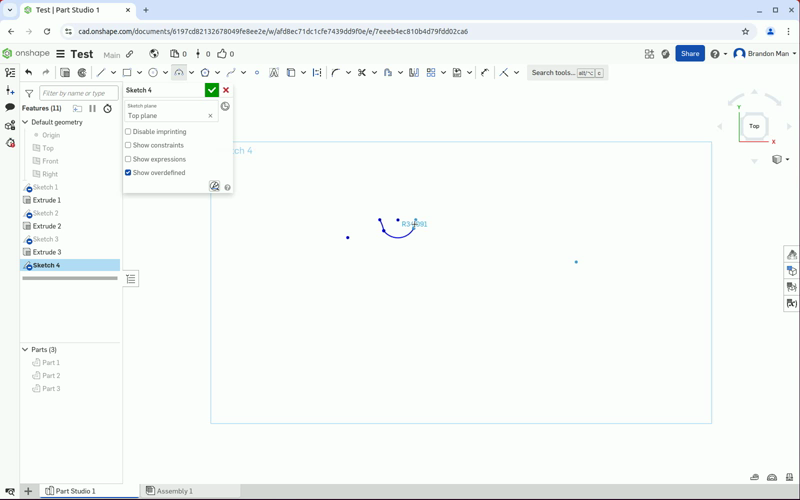
mouse_move(415, 219)
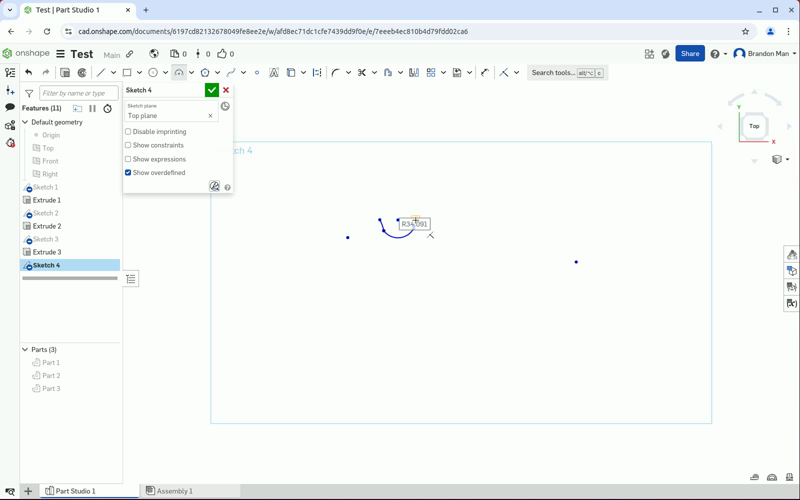
scroll(6)
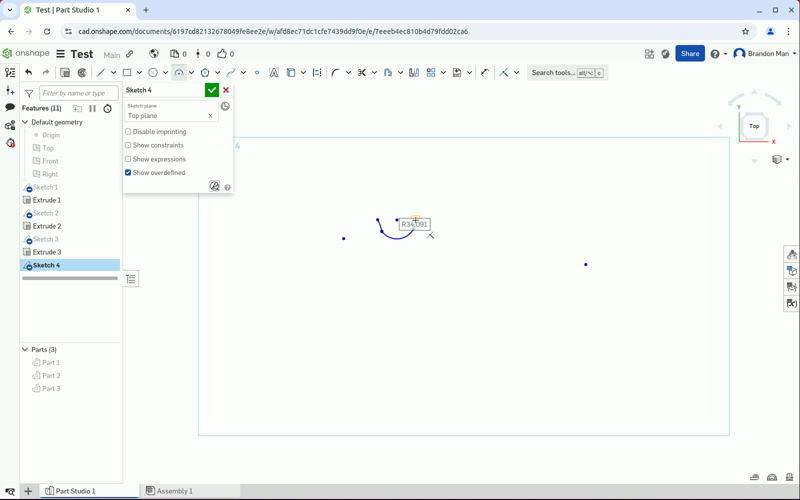
scroll(6)
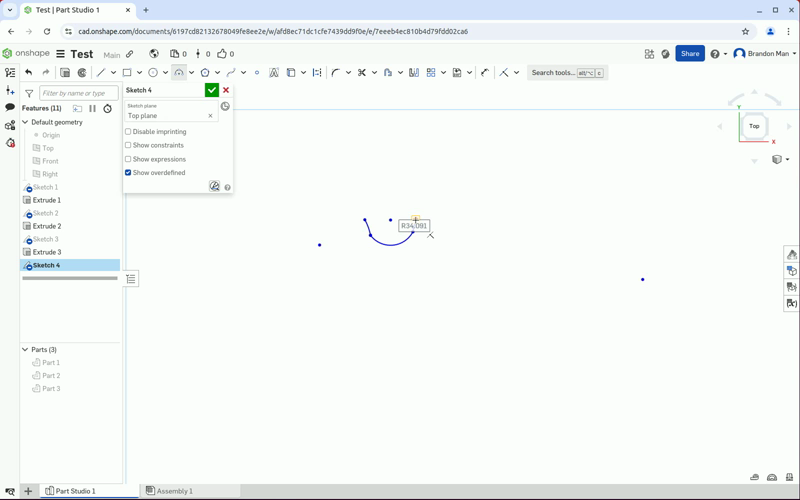
scroll(6)
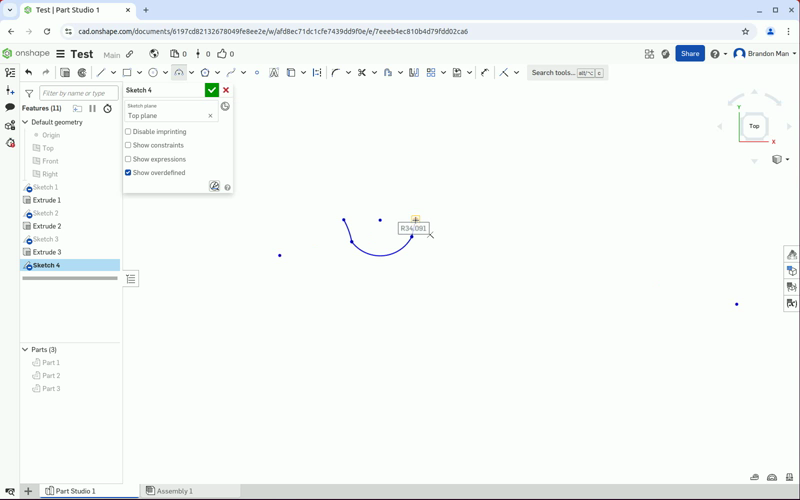
scroll(6)
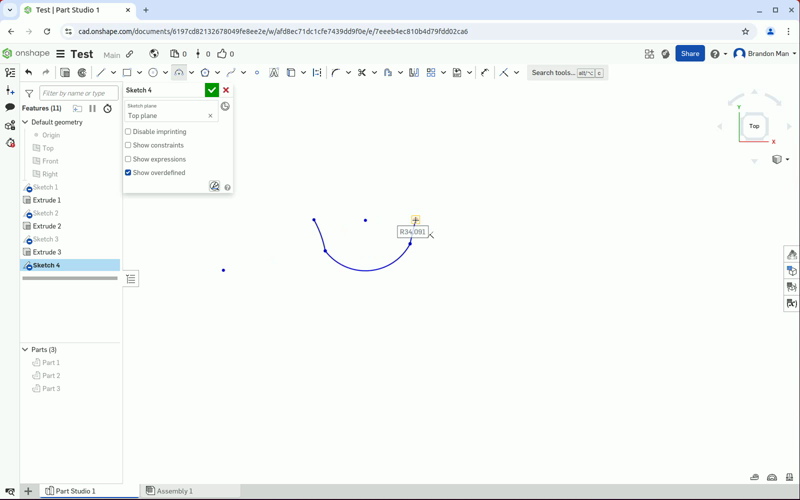
scroll(6)
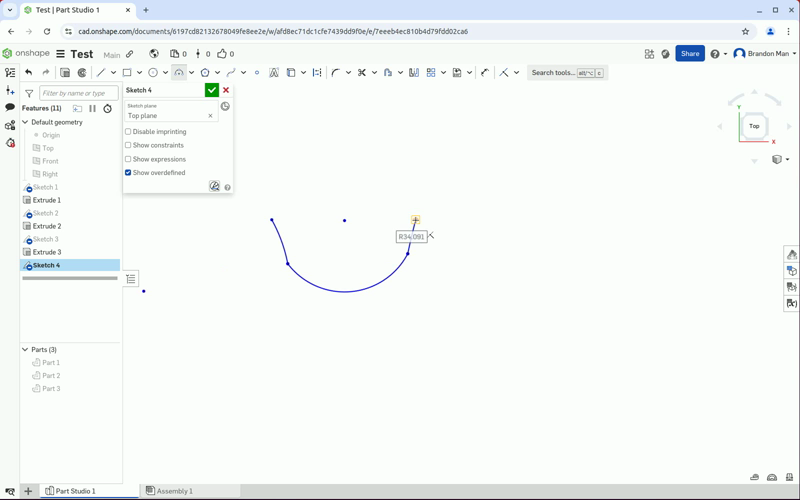
scroll(6)
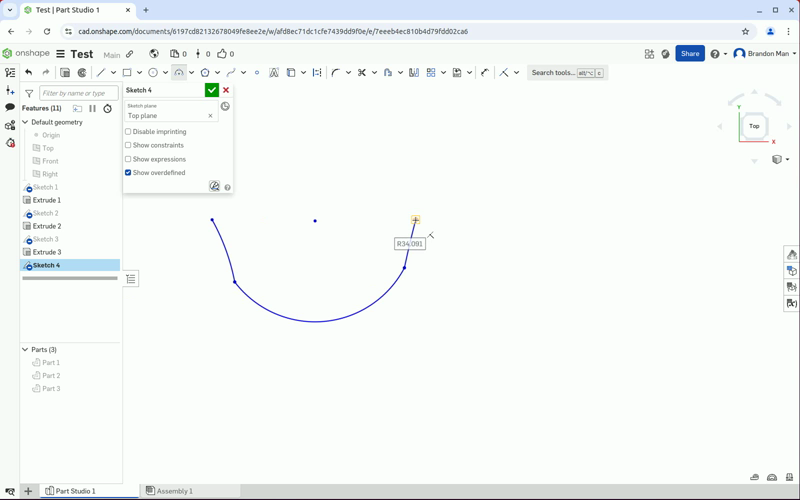
scroll(6)
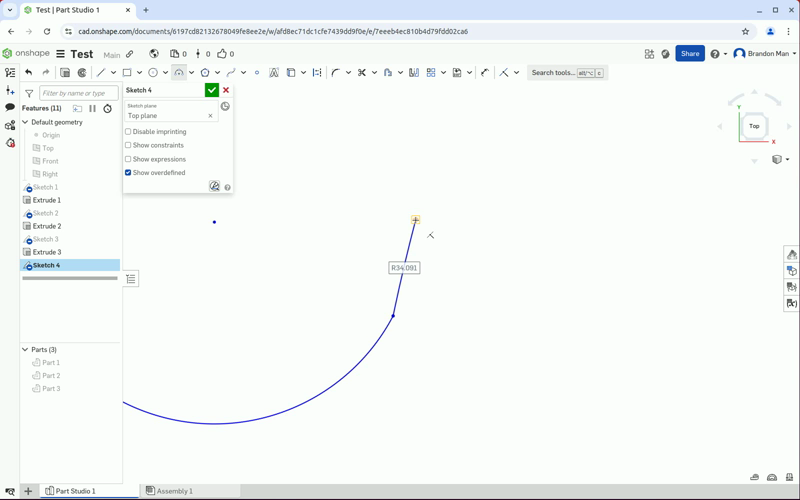
click(415, 219)
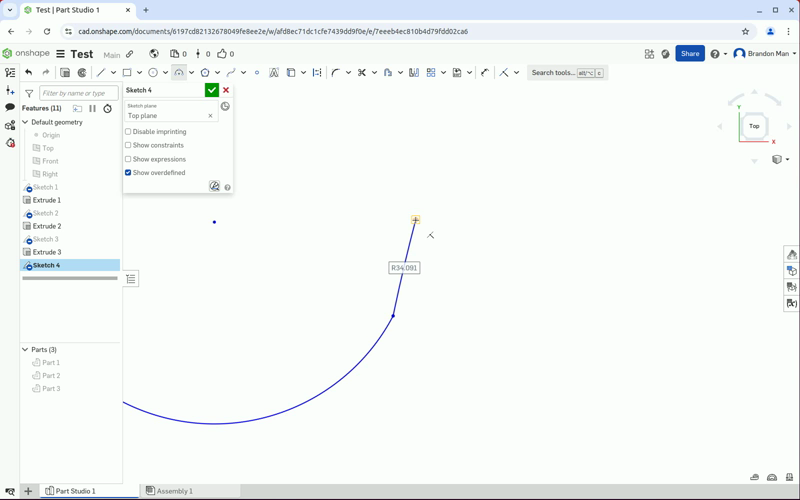
scroll(-6)
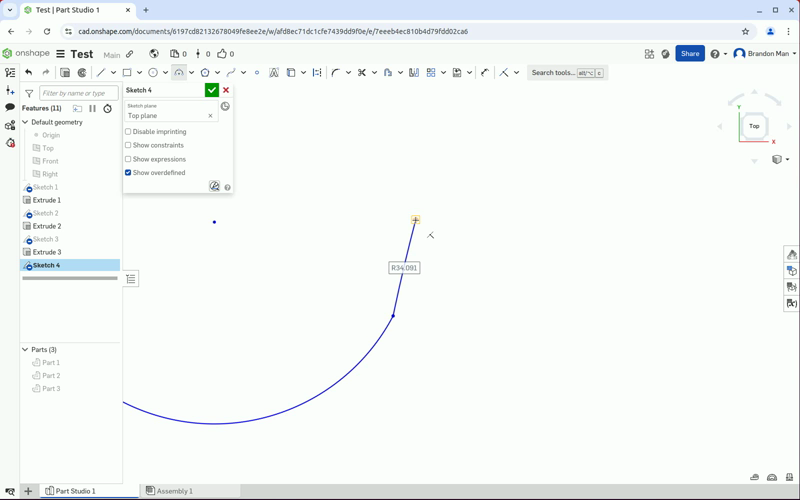
scroll(-6)
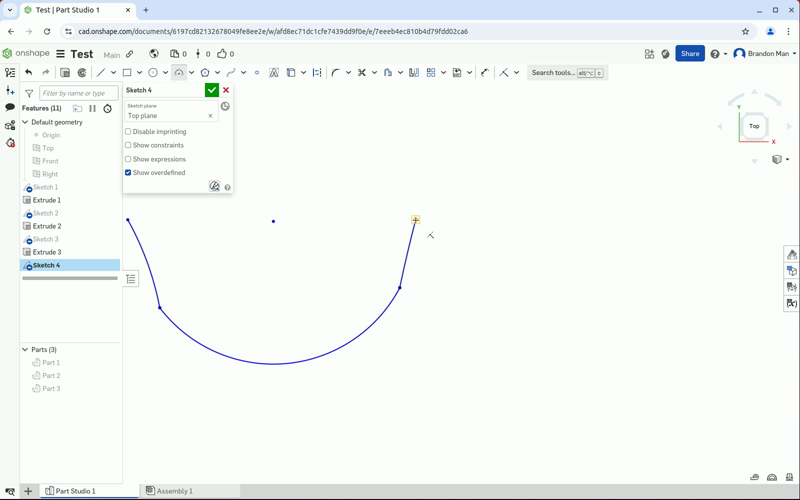
scroll(-6)
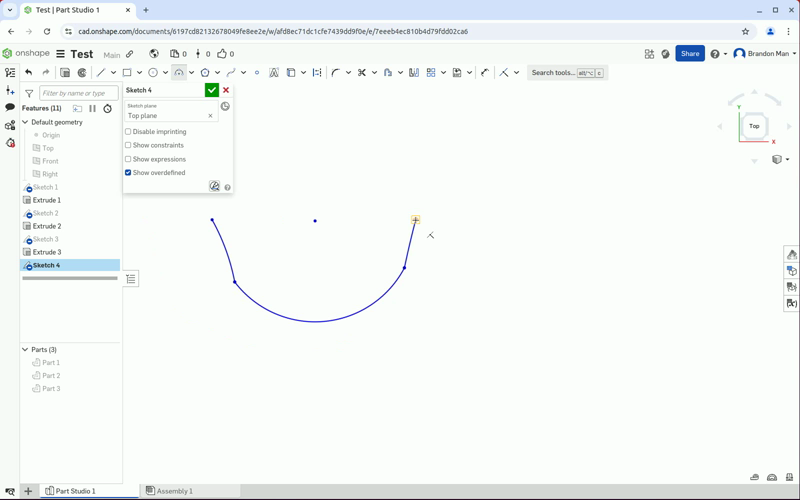
scroll(-6)
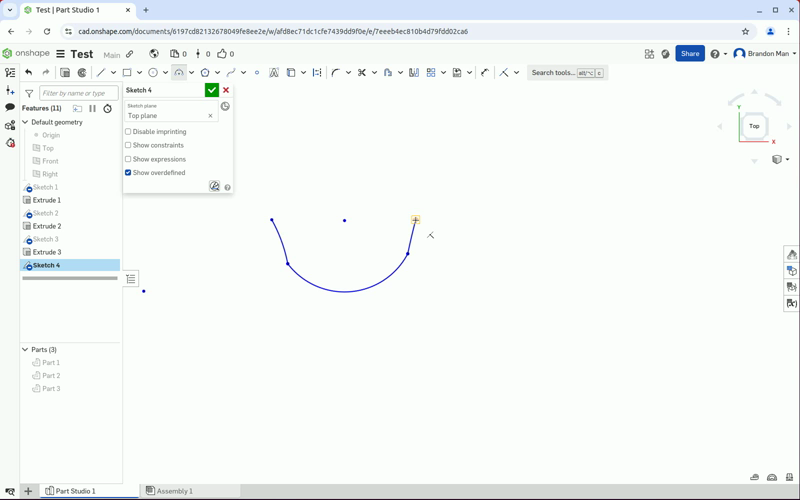
scroll(-6)
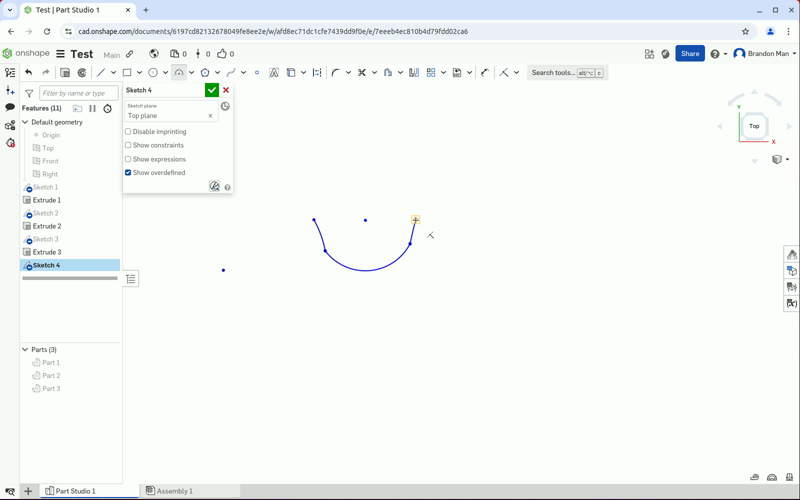
scroll(-6)
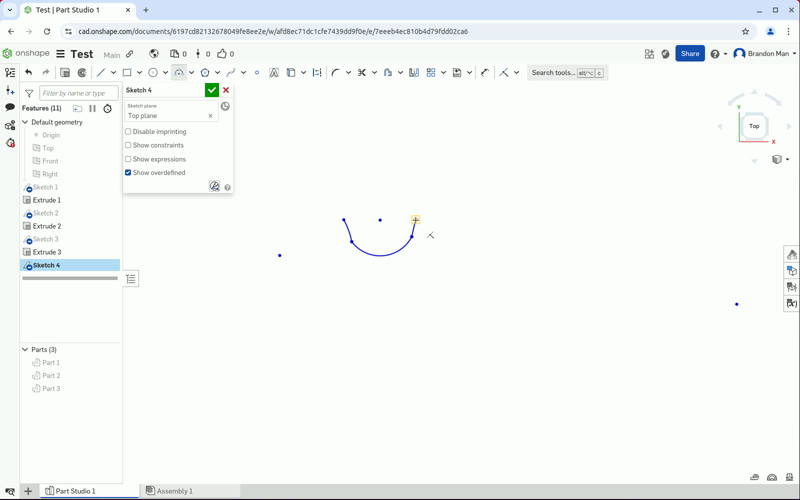
scroll(-6)
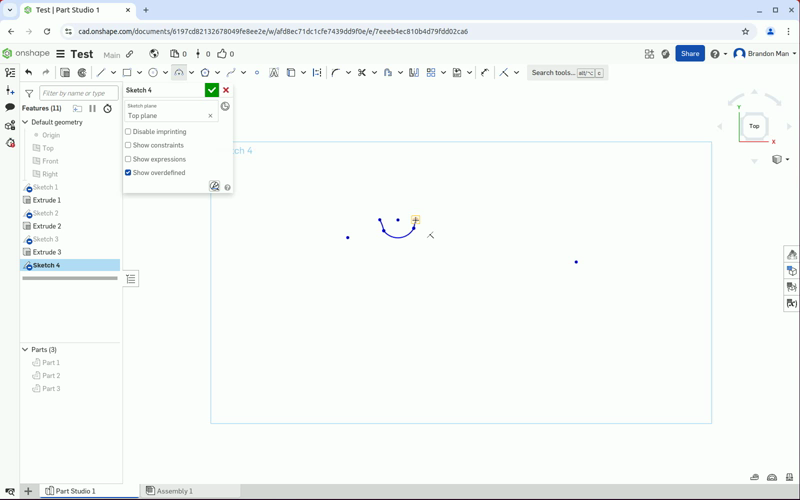
mouse_move(379, 219)
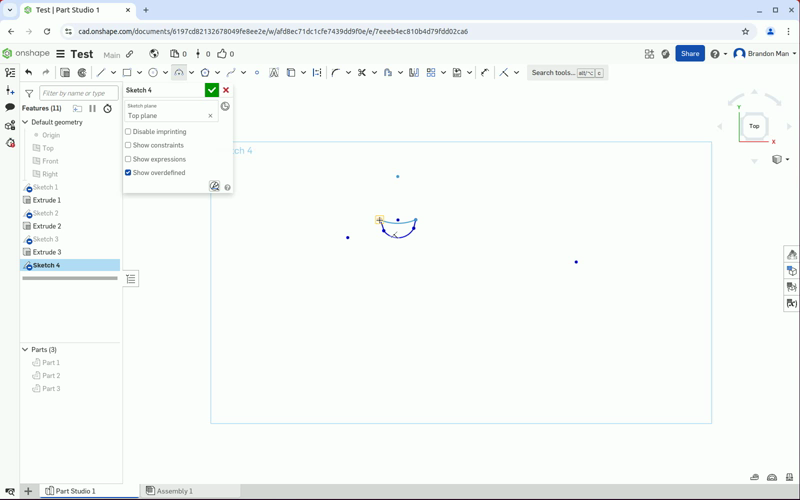
click(379, 219)
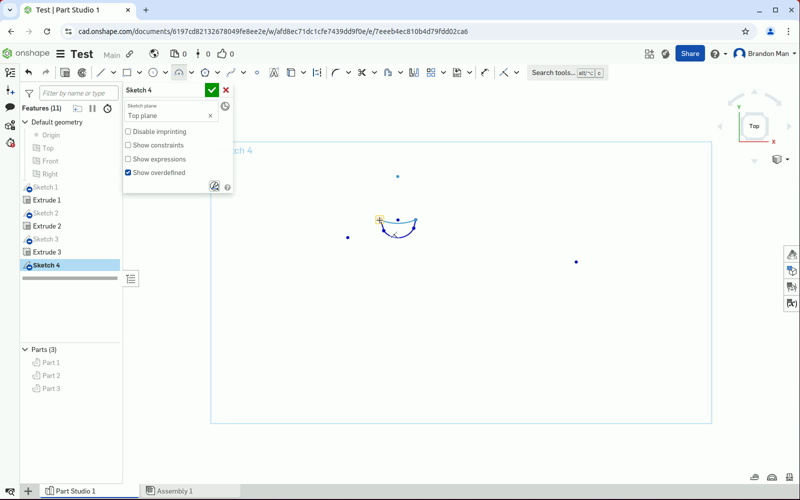
key_down(shift)
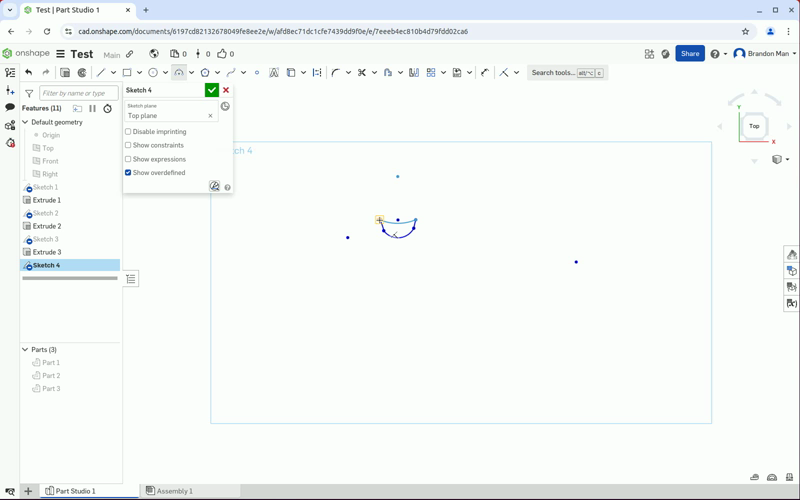
mouse_move(397, 237)
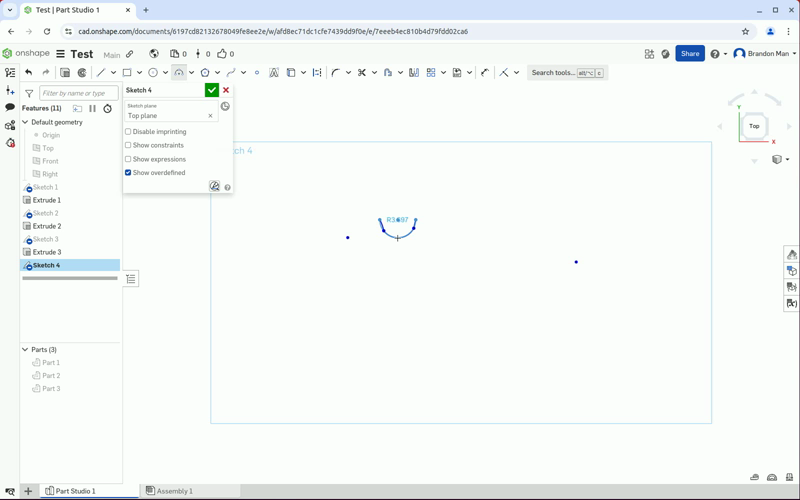
scroll(6)
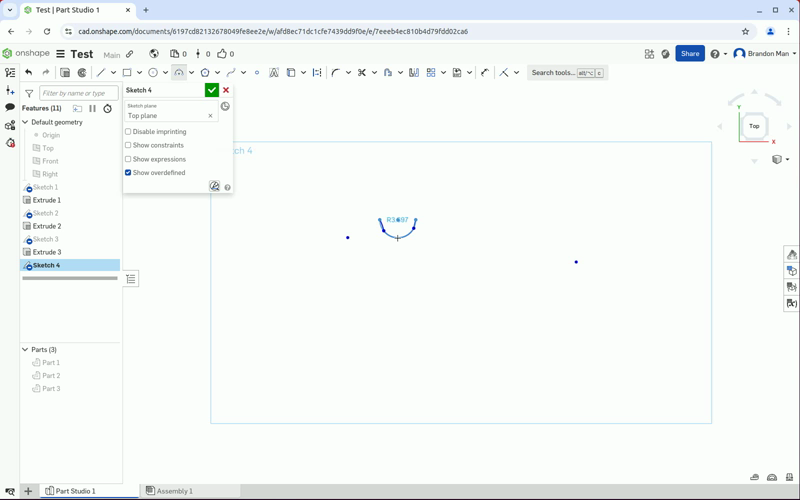
scroll(6)
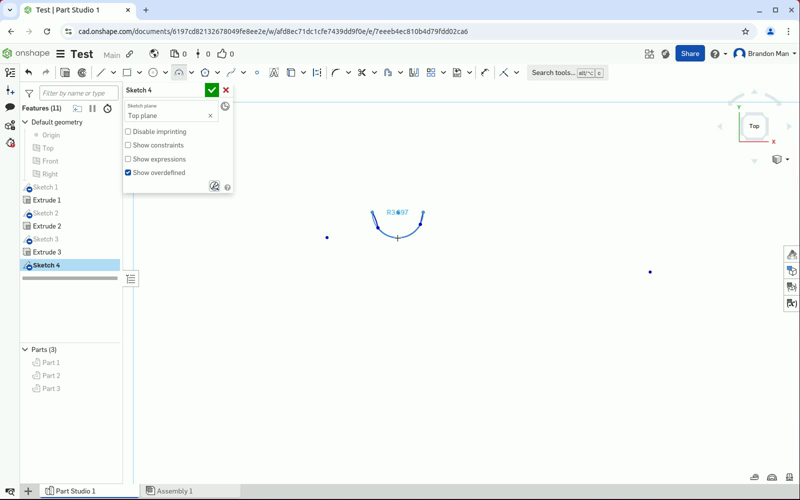
scroll(6)
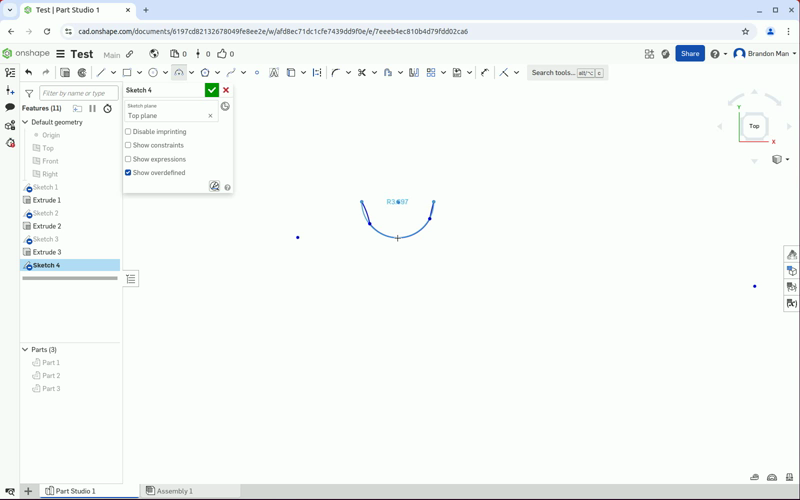
scroll(6)
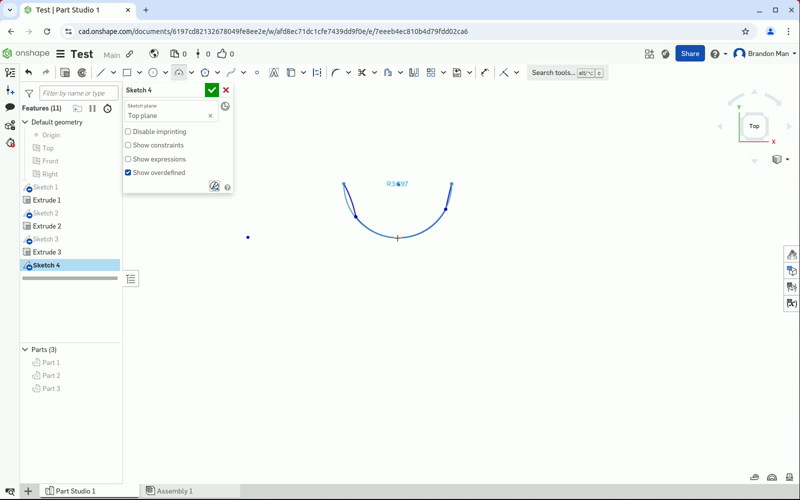
scroll(6)
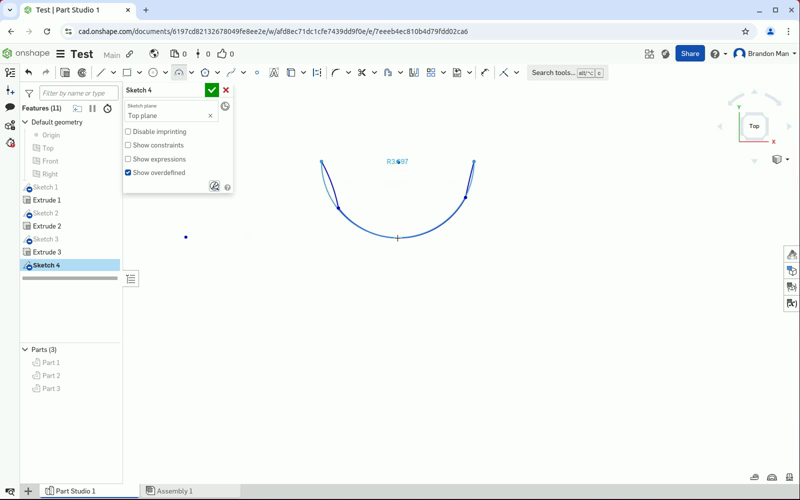
scroll(6)
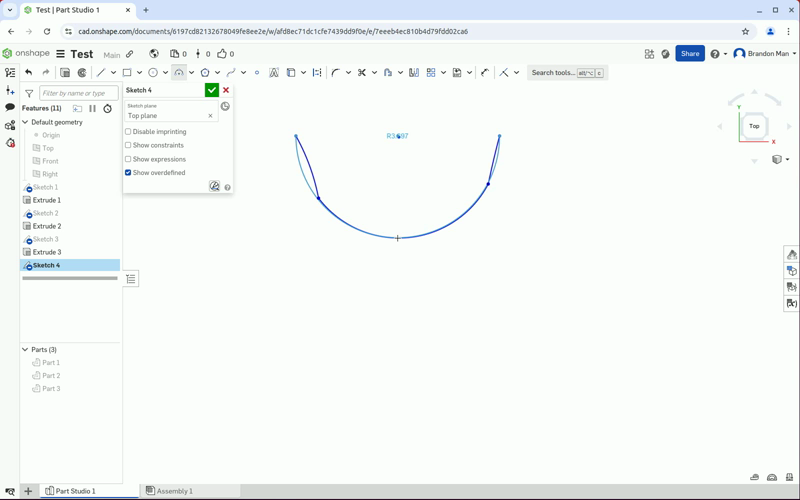
scroll(6)
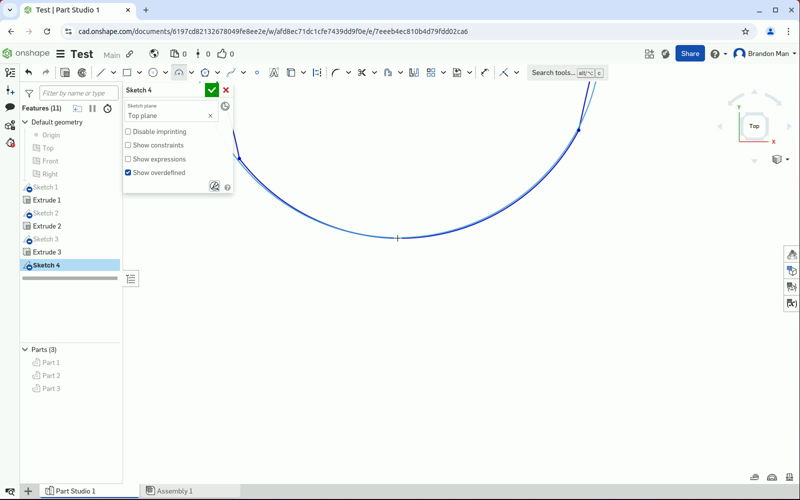
click(397, 237)
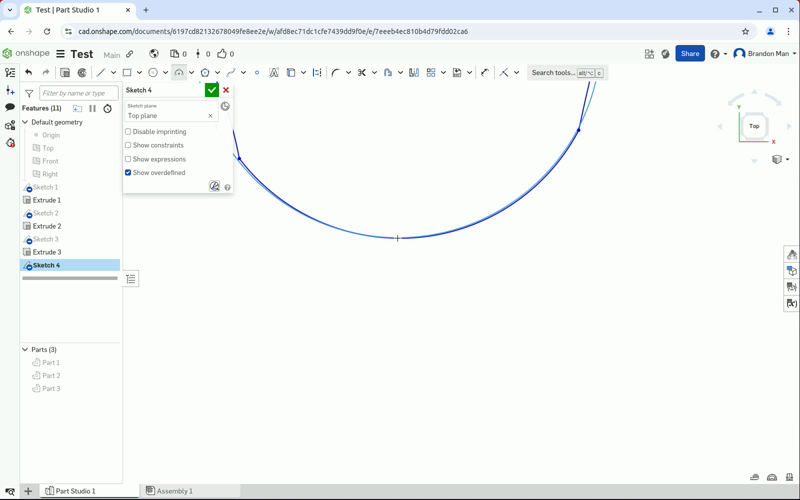
scroll(-6)
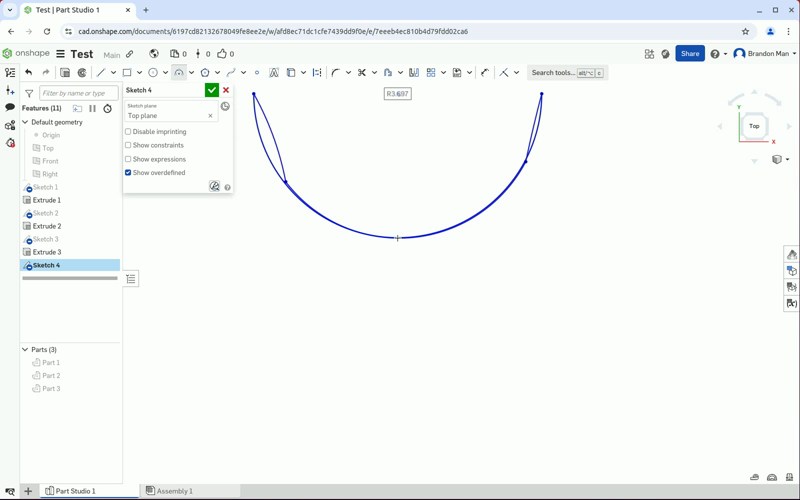
scroll(-6)
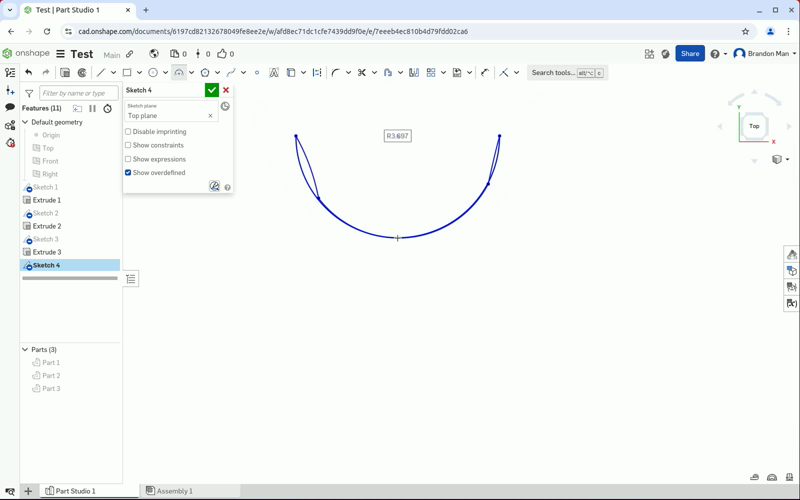
scroll(-6)
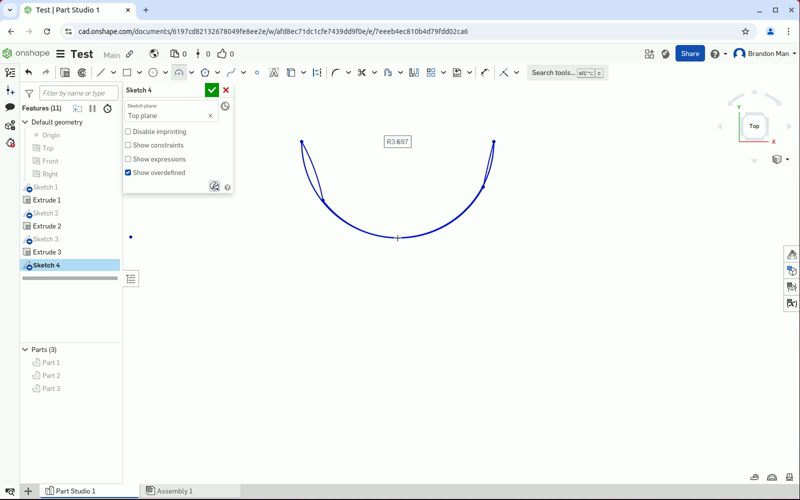
scroll(-6)
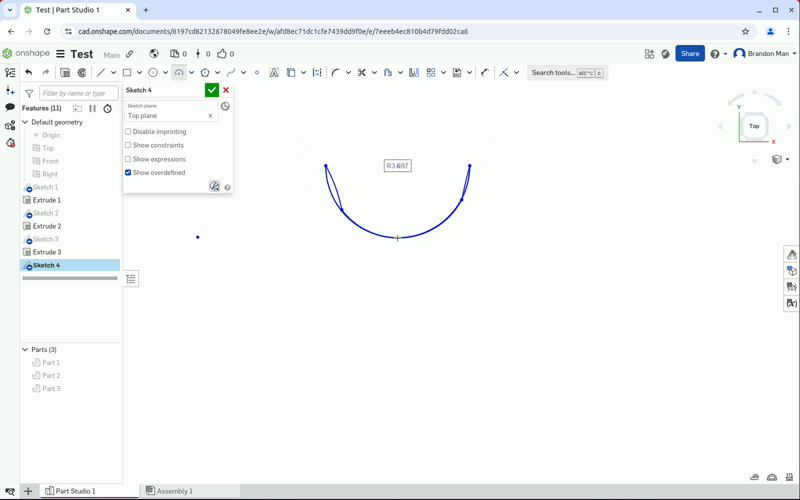
scroll(-6)
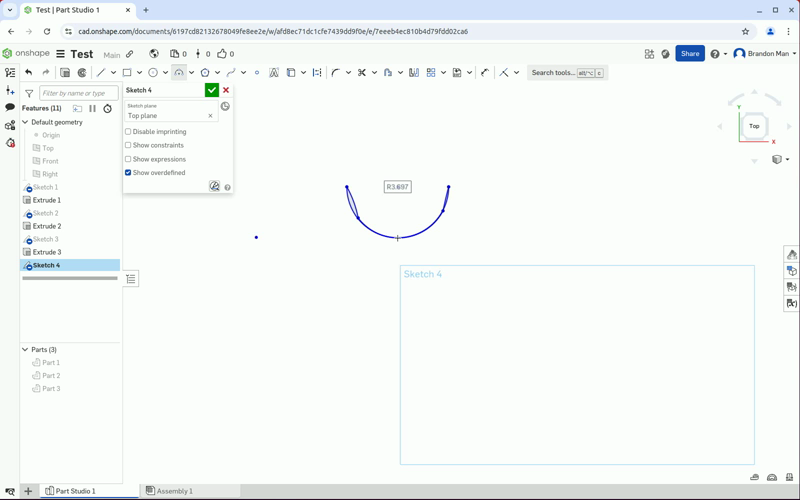
scroll(-6)
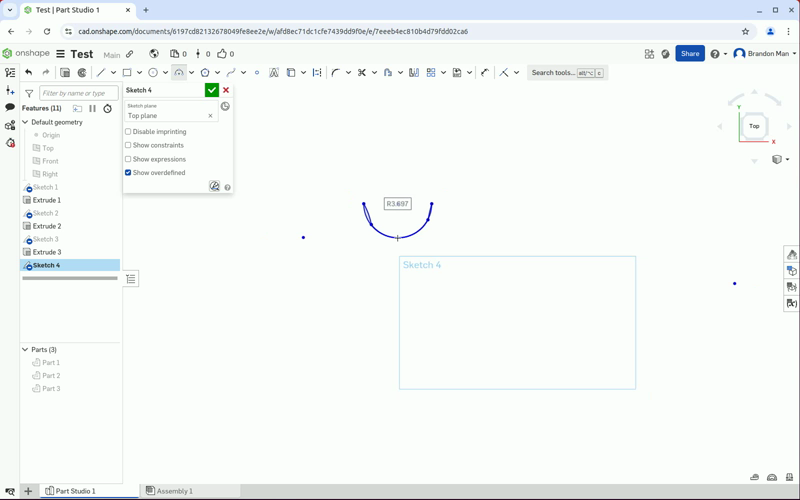
scroll(-6)
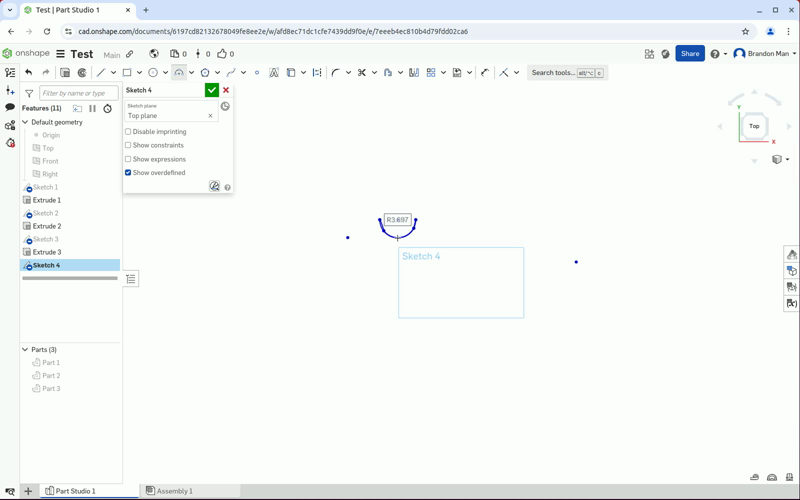
key_up(shift)
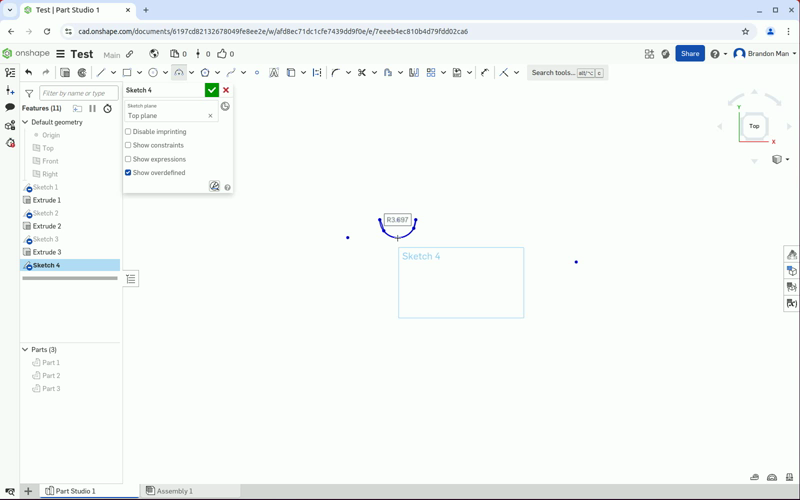
key(esc)
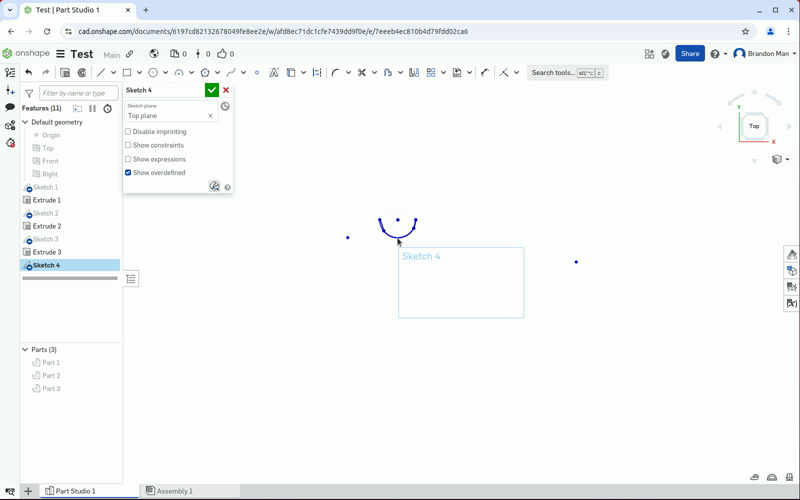
mouse_move(381, 221)
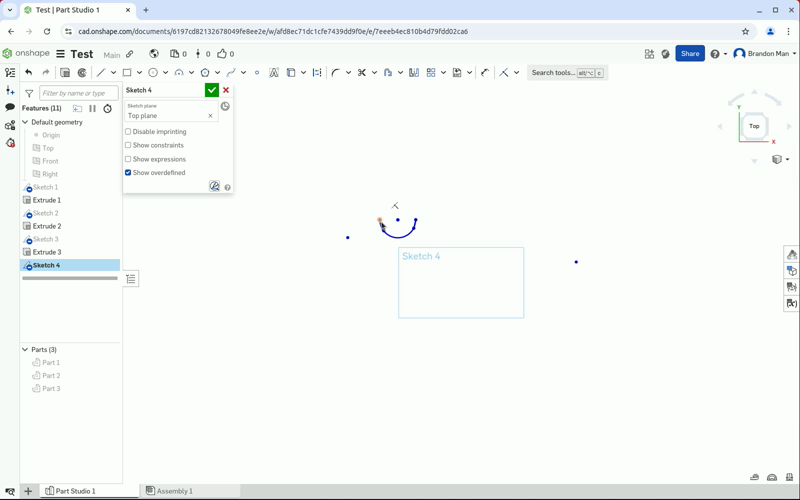
scroll(6)
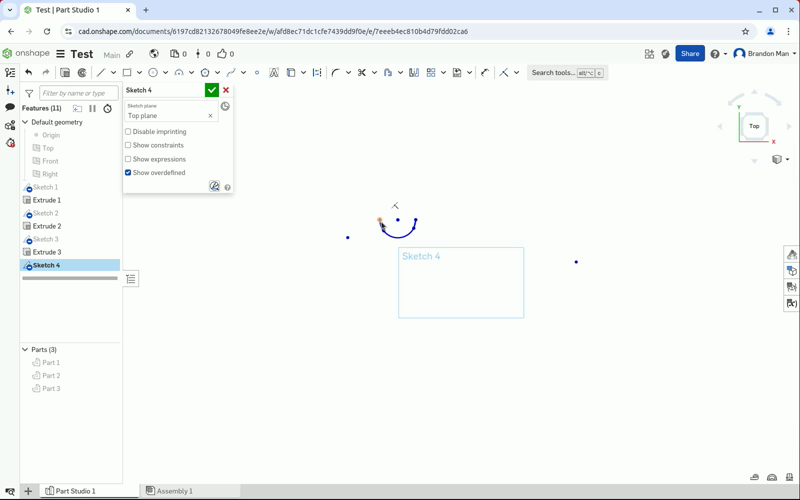
scroll(6)
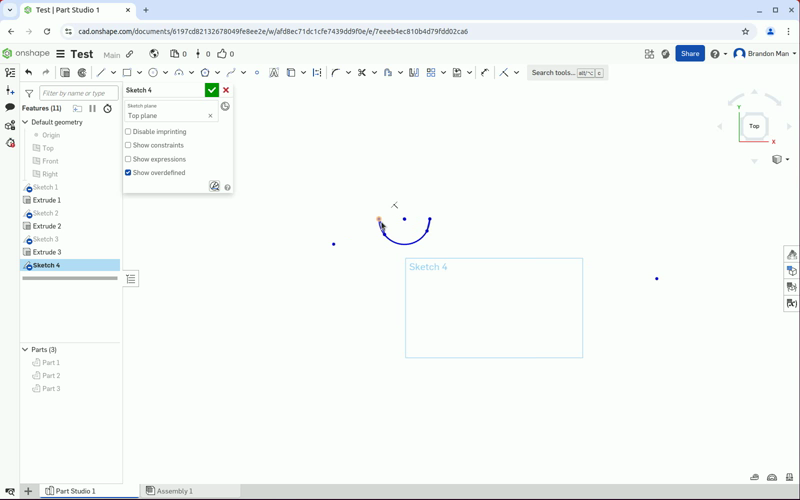
scroll(6)
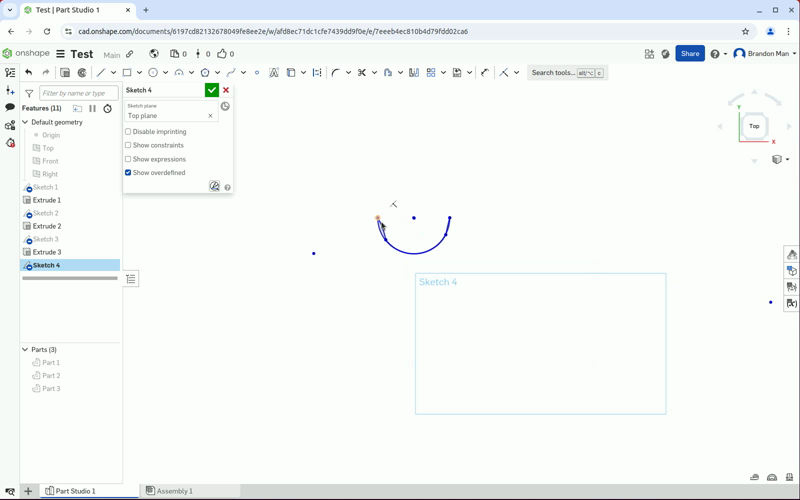
scroll(6)
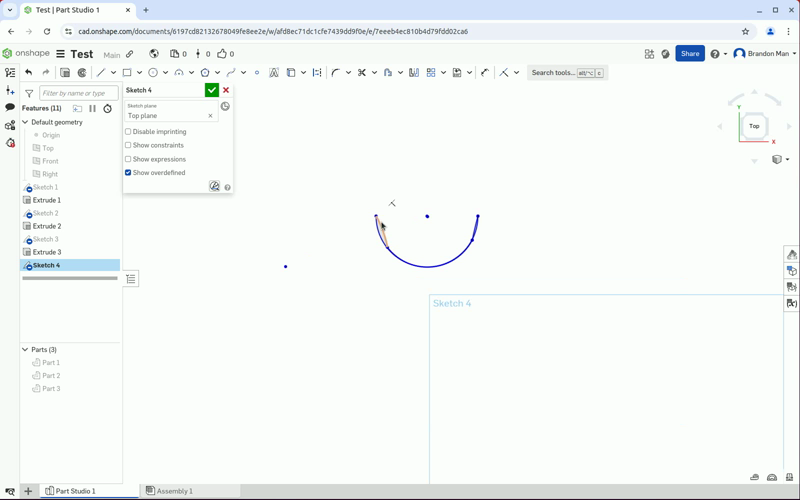
scroll(6)
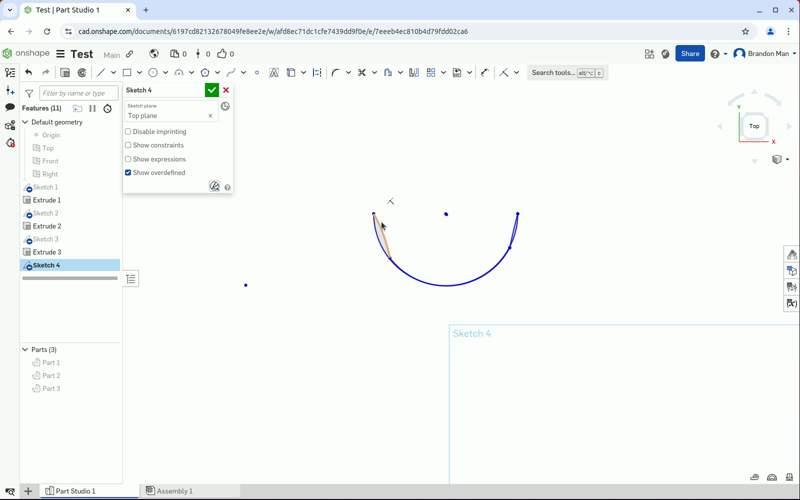
scroll(6)
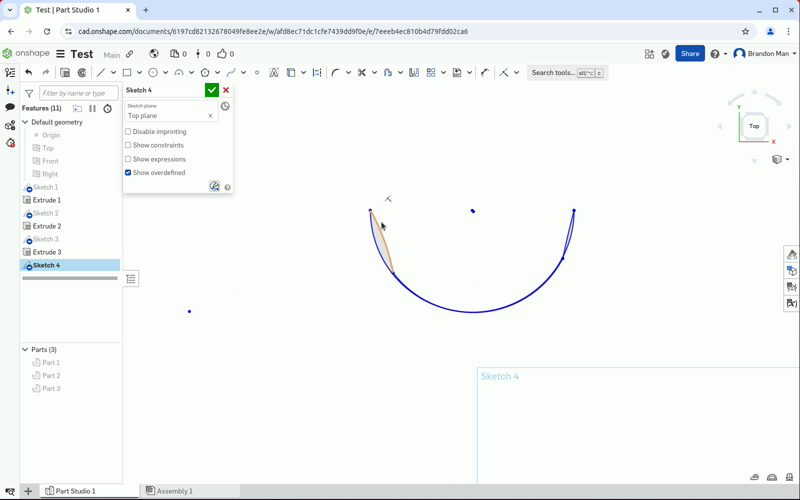
scroll(6)
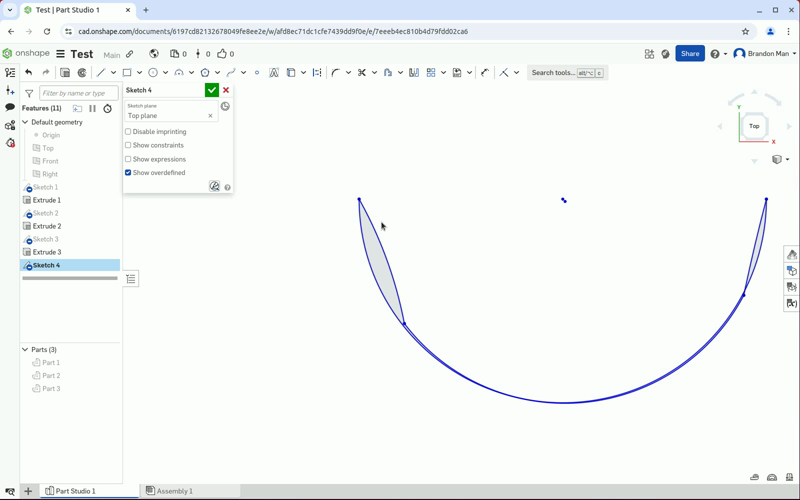
click(381, 221)
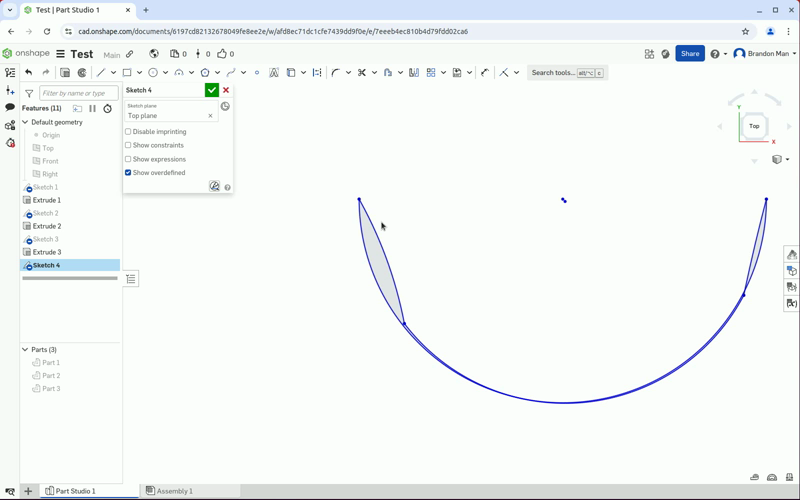
scroll(-6)
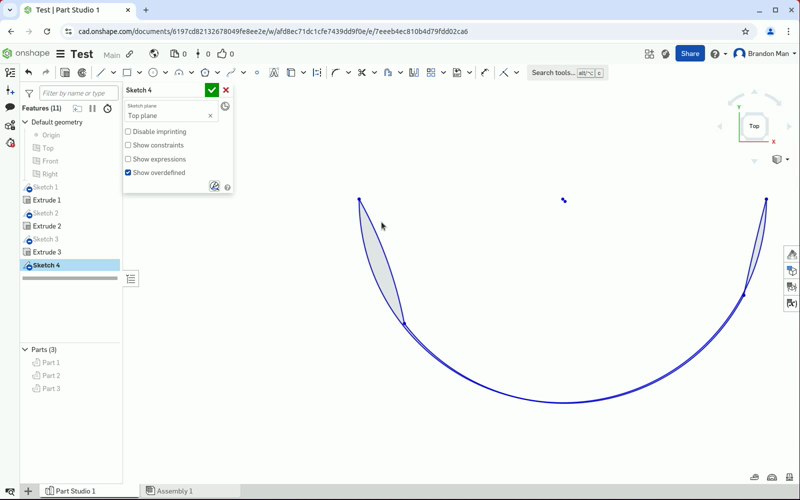
scroll(-6)
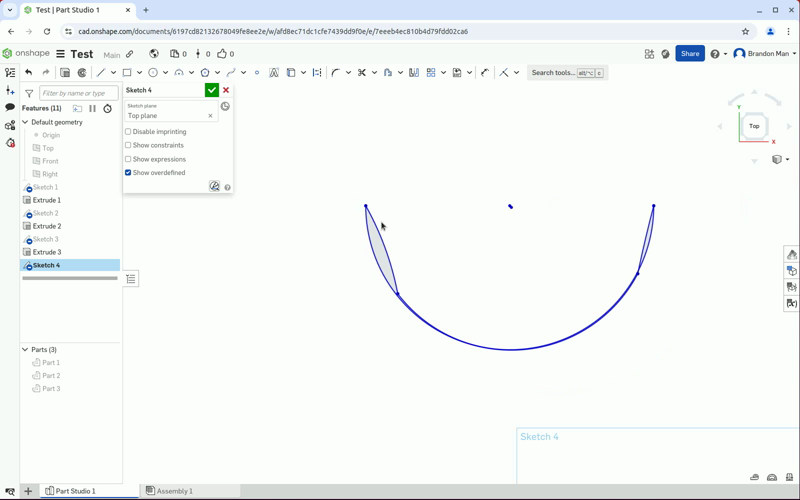
scroll(-6)
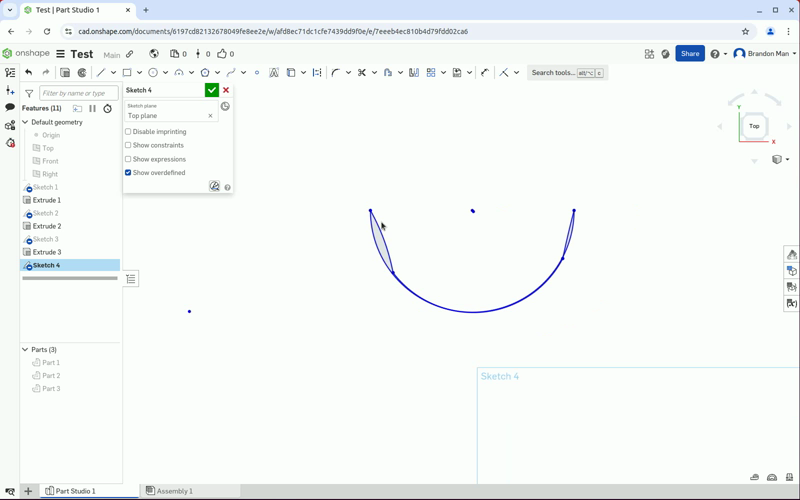
scroll(-6)
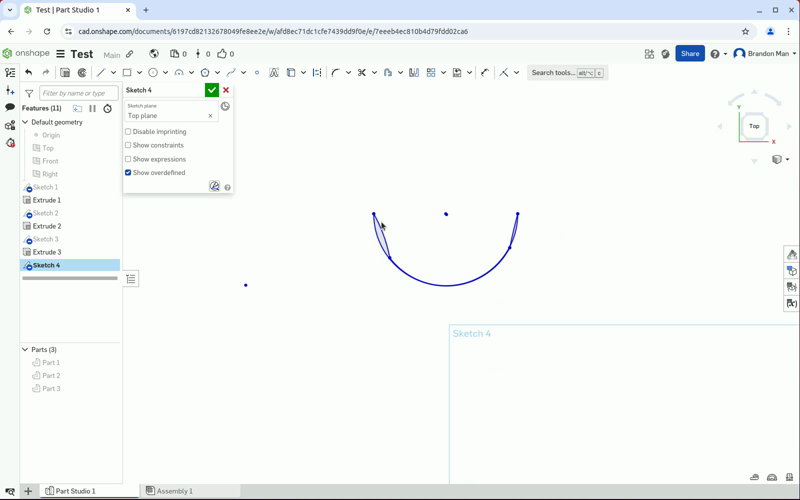
scroll(-6)
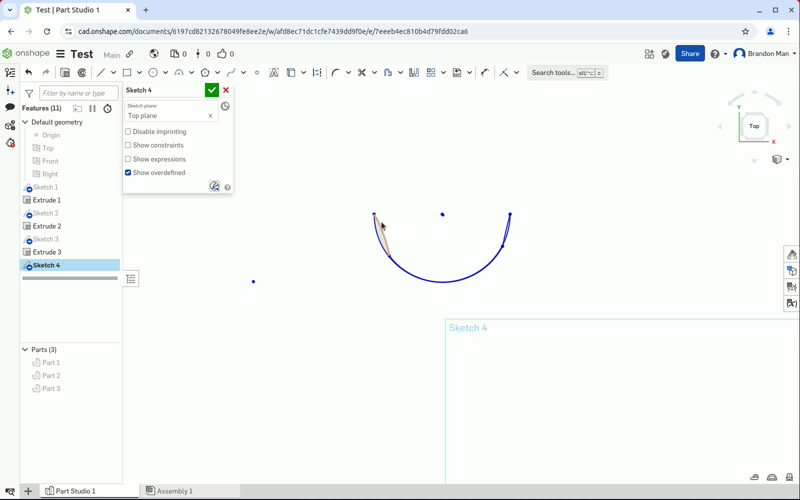
scroll(-6)
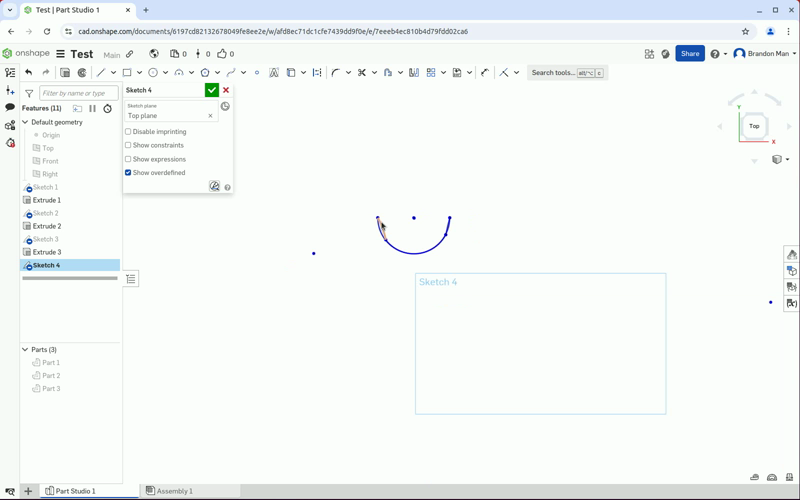
scroll(-6)
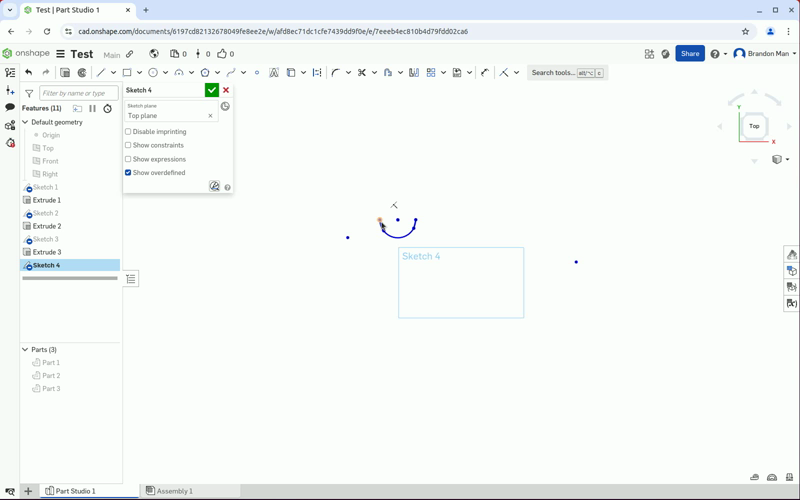
mouse_move(73, 352)
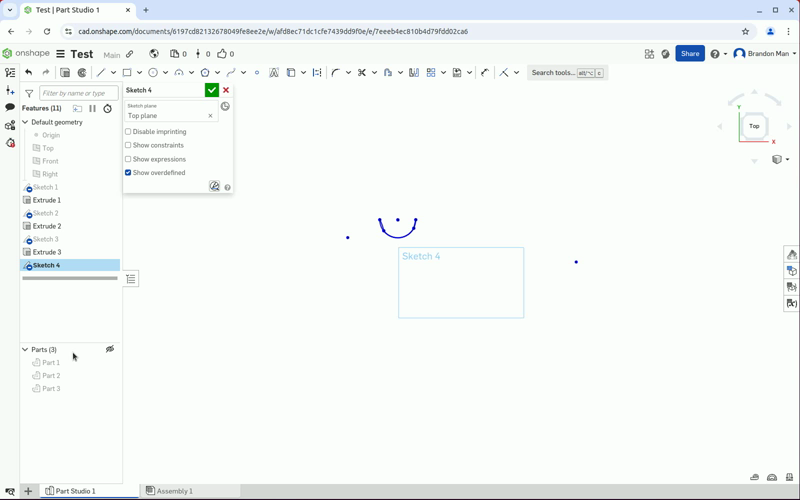
key(shift+y)
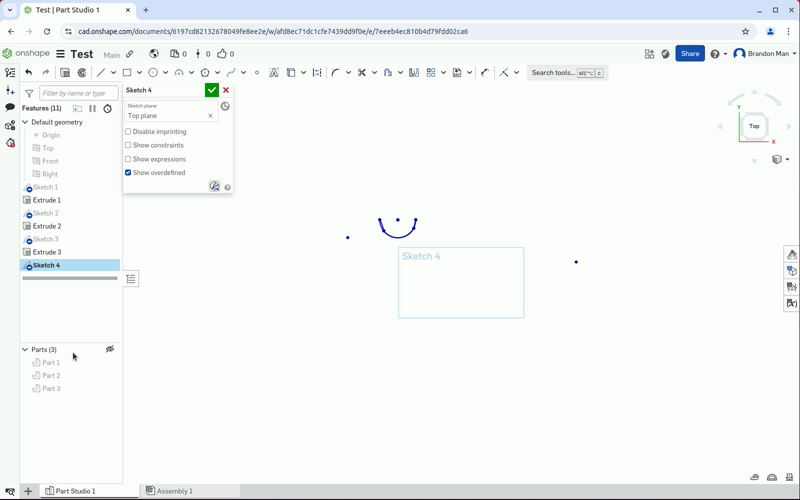
key(shift+e)
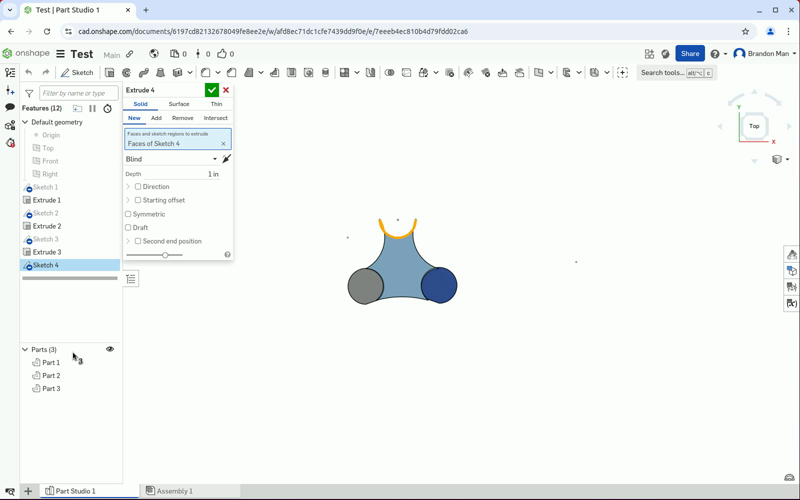
mouse_move(143, 106)
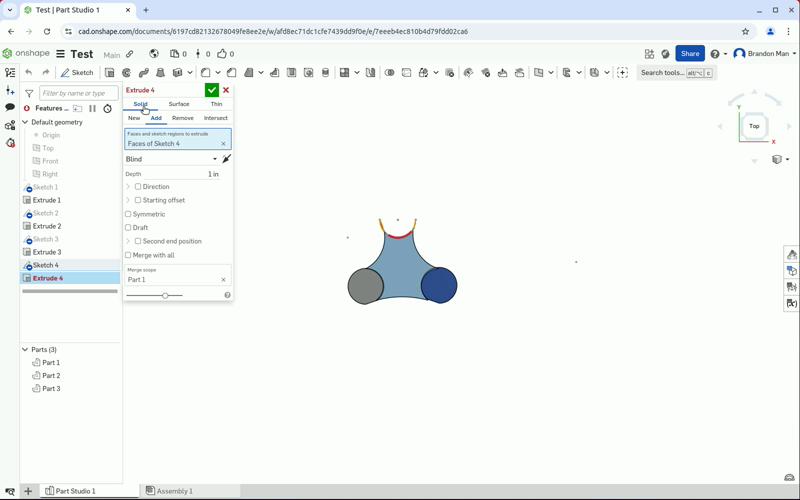
click(143, 106)
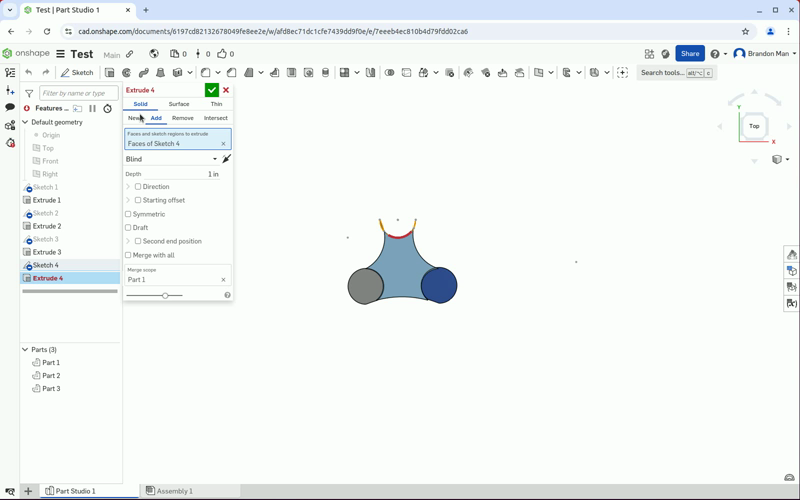
mouse_move(137, 120)
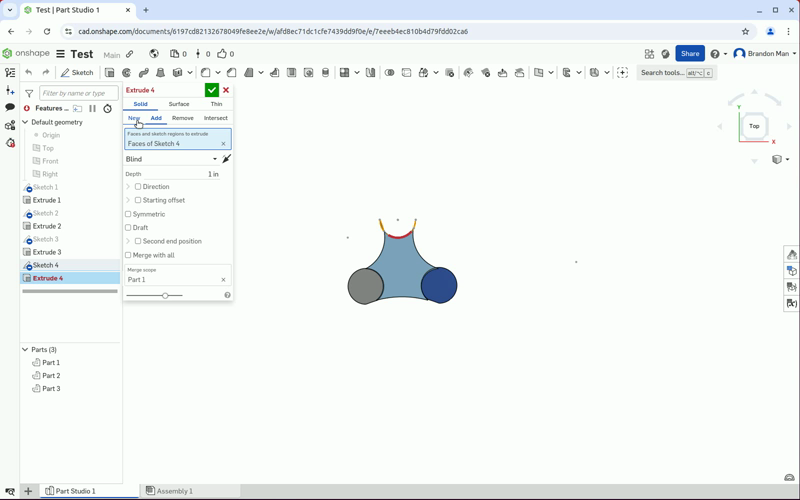
click(137, 120)
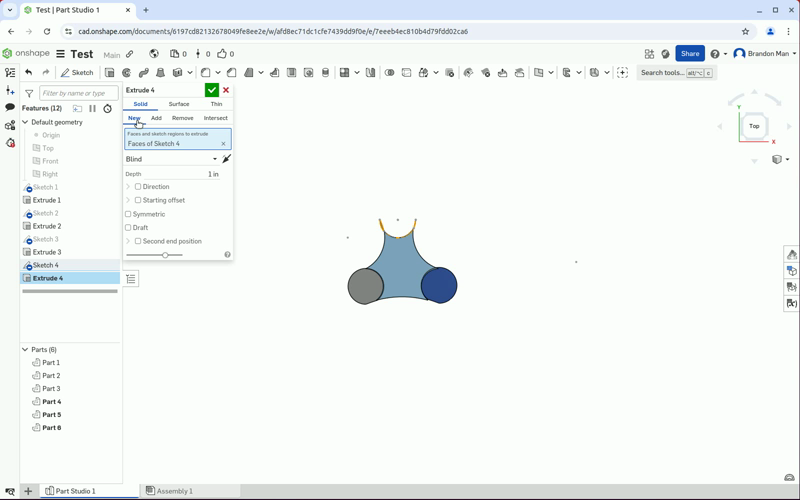
key(tab, 4)
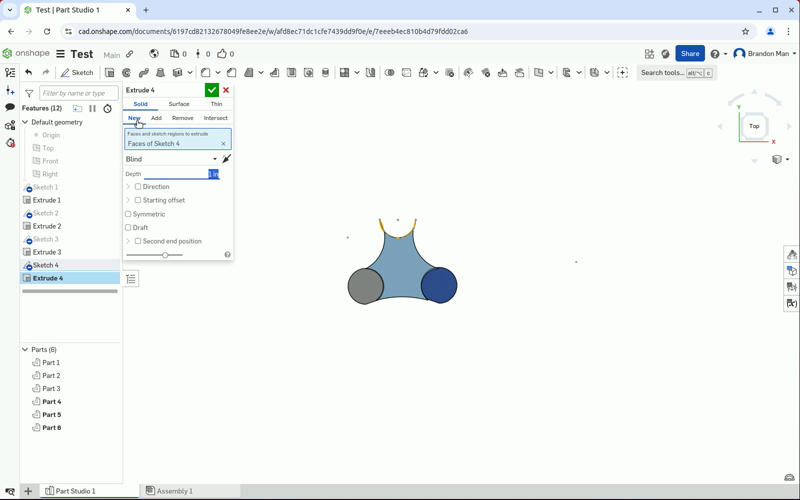
text(9.628)
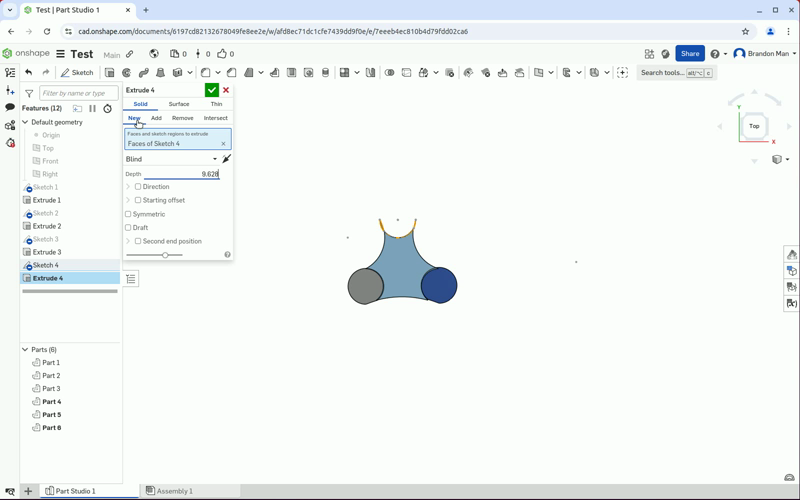
key(enter)
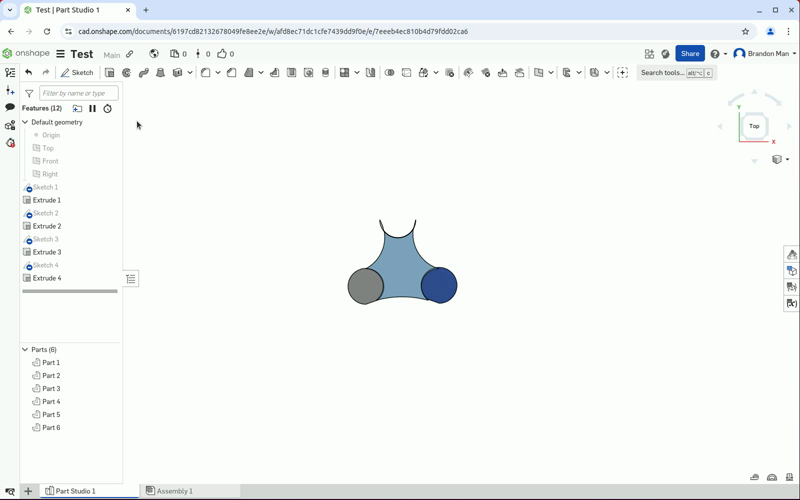
key(shift+h)
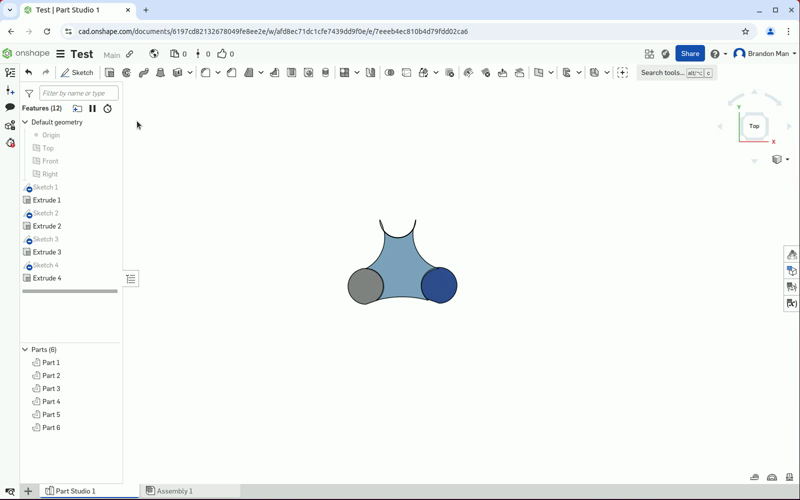
key(shift+h)
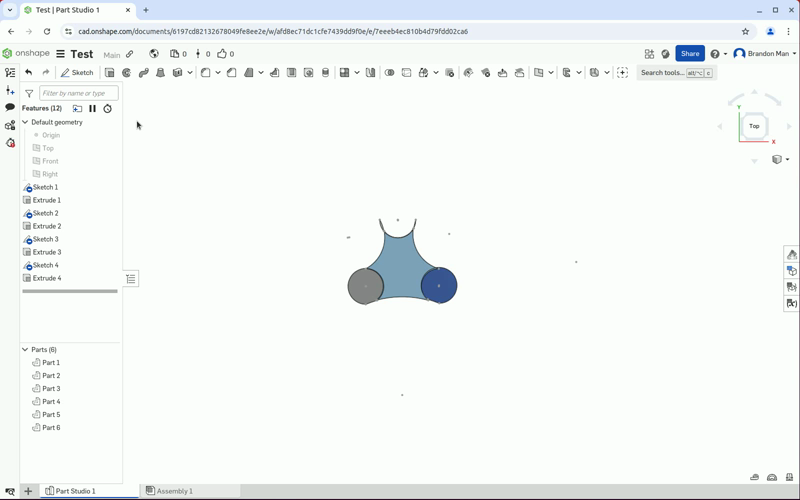
key(shift+7)
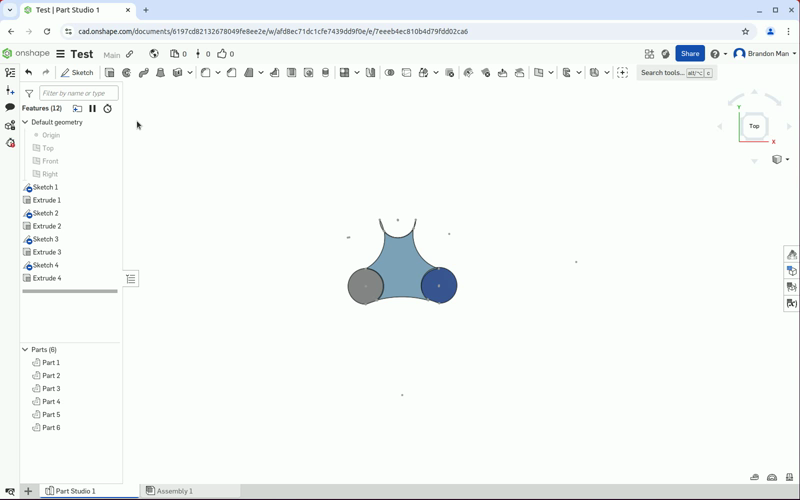
key(up, 3)
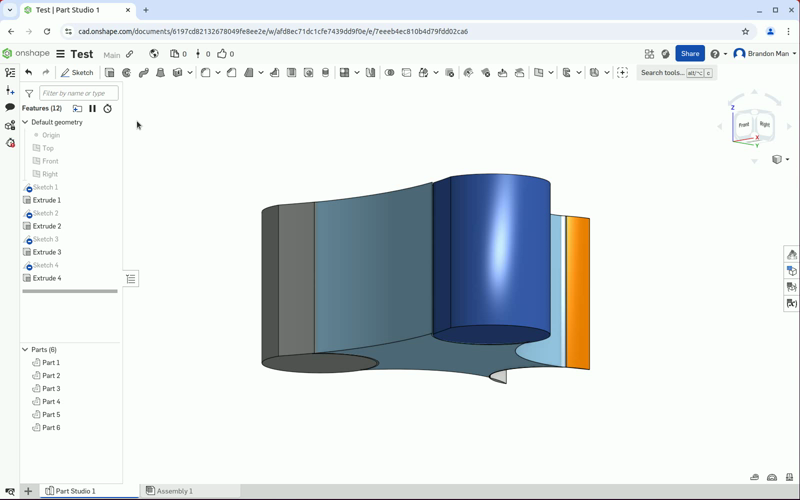
key(left, 3)
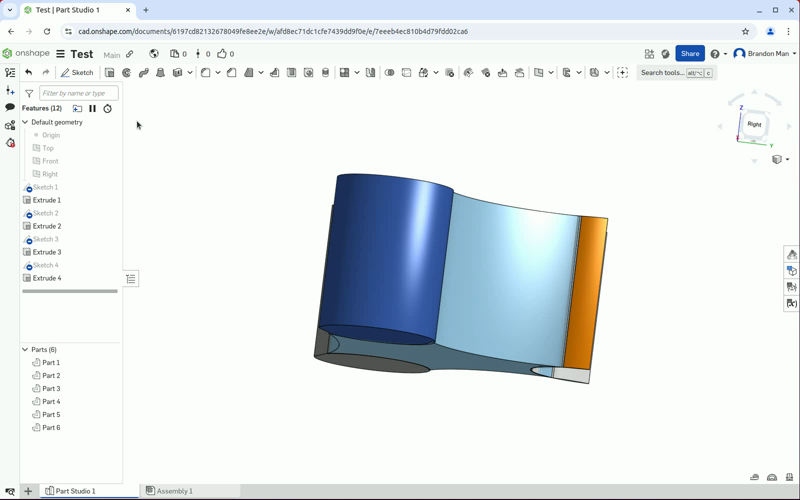
key(right, 3)
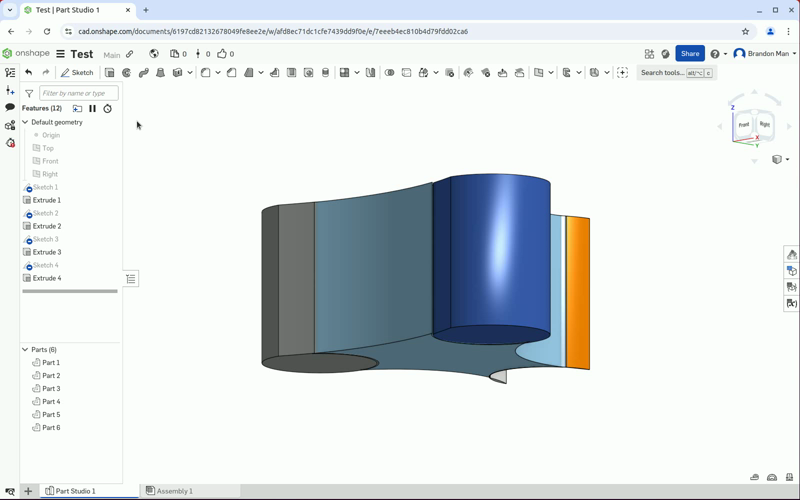
key(down, 3)
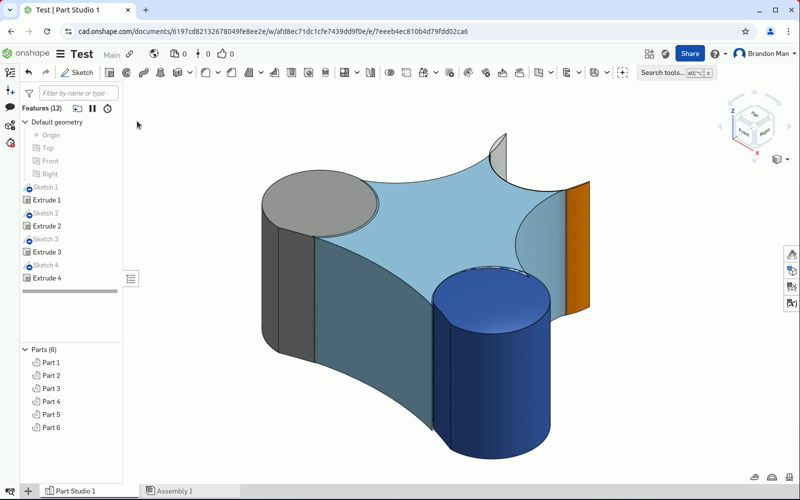
mouse_move(73, 189)
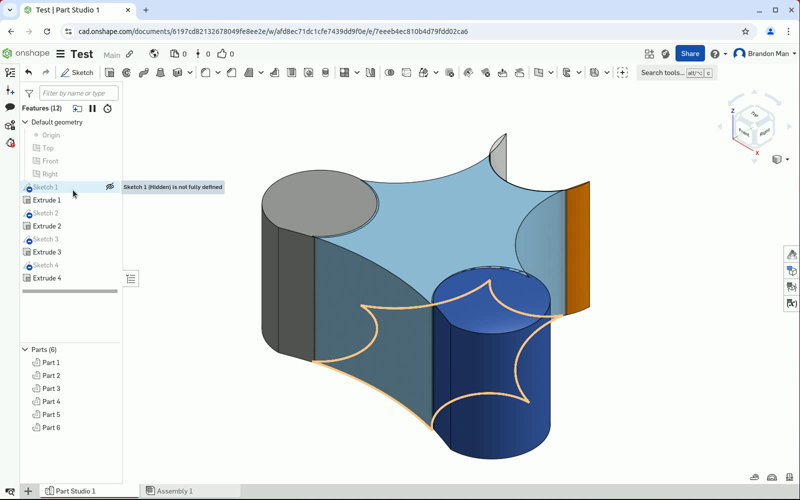
click(73, 189)